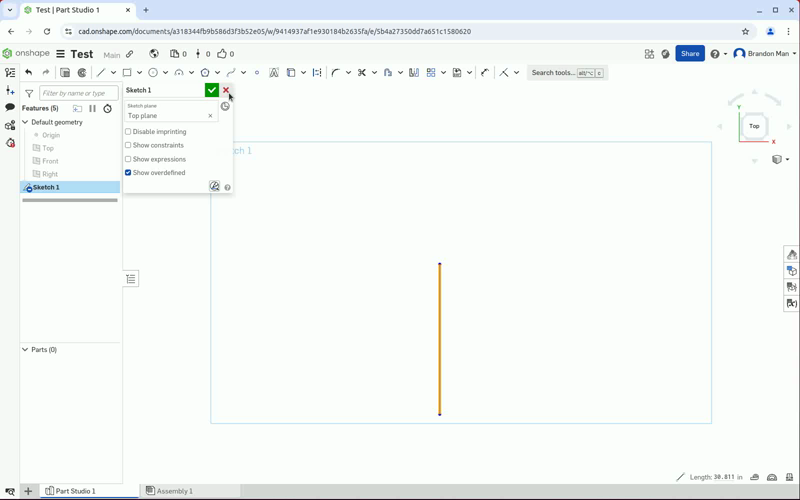
key(shift+h)
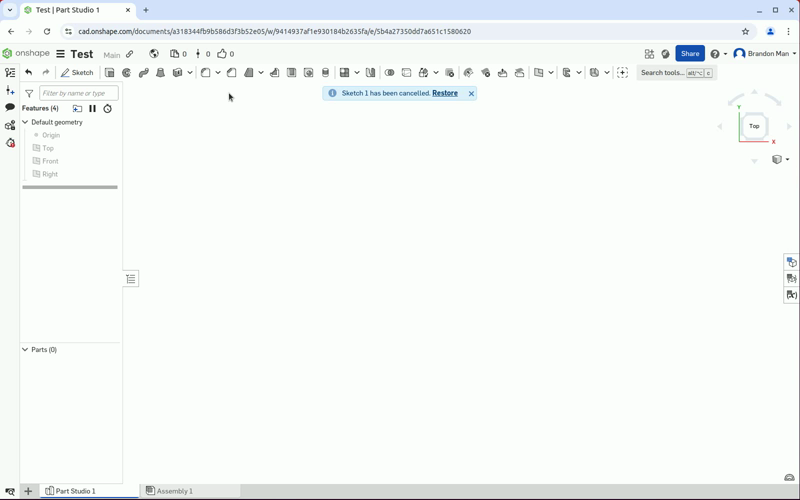
mouse_move(73, 352)
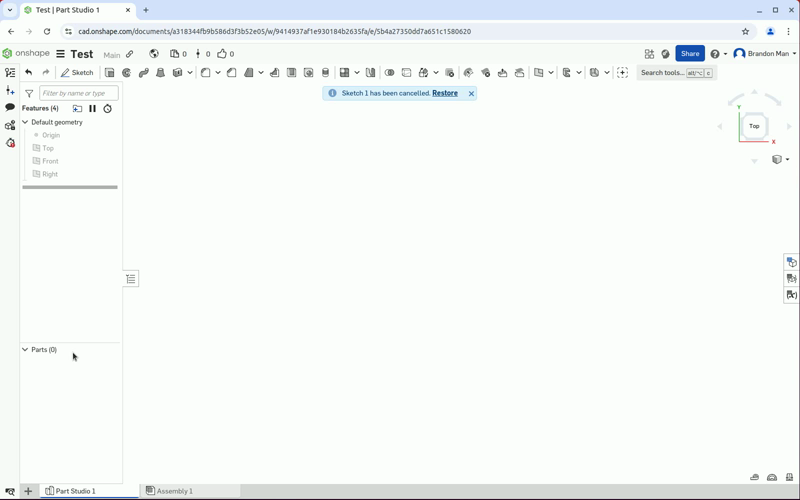
key(y)
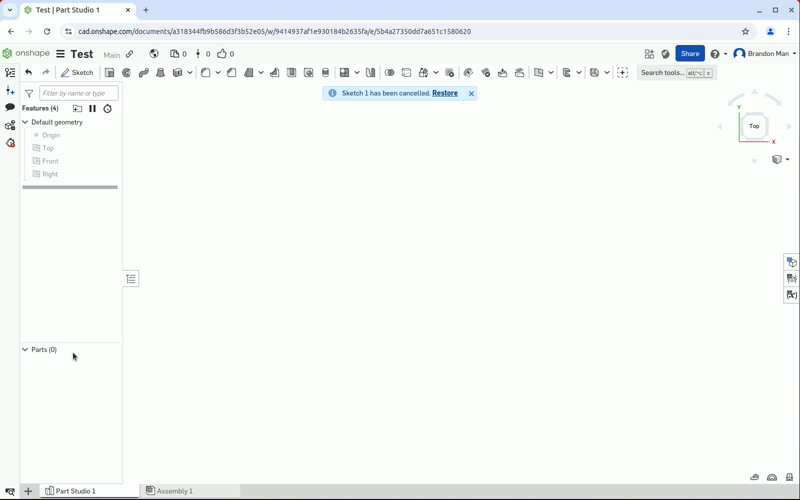
key(shift+p)
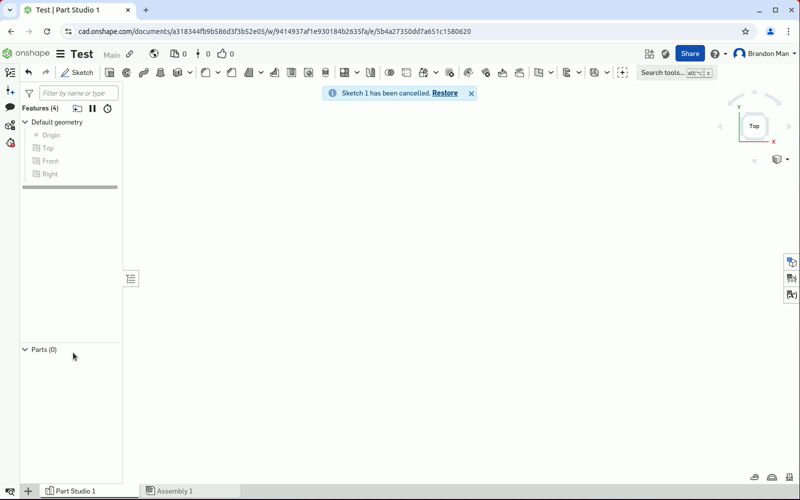
key(space)
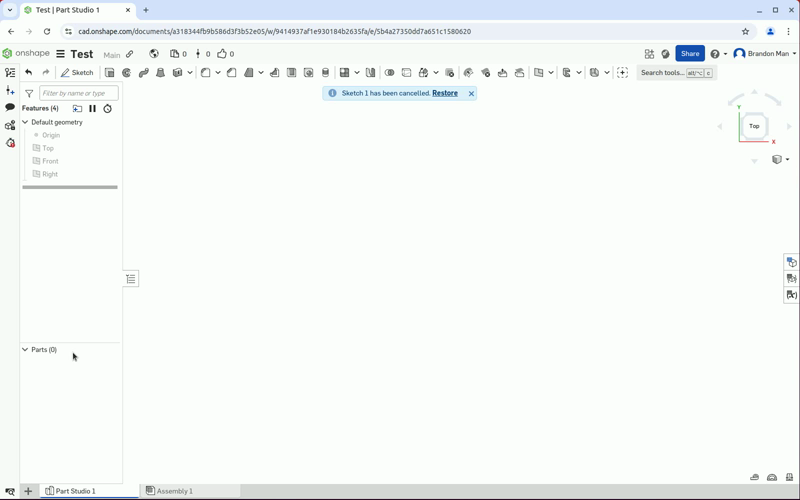
key_down(shift)
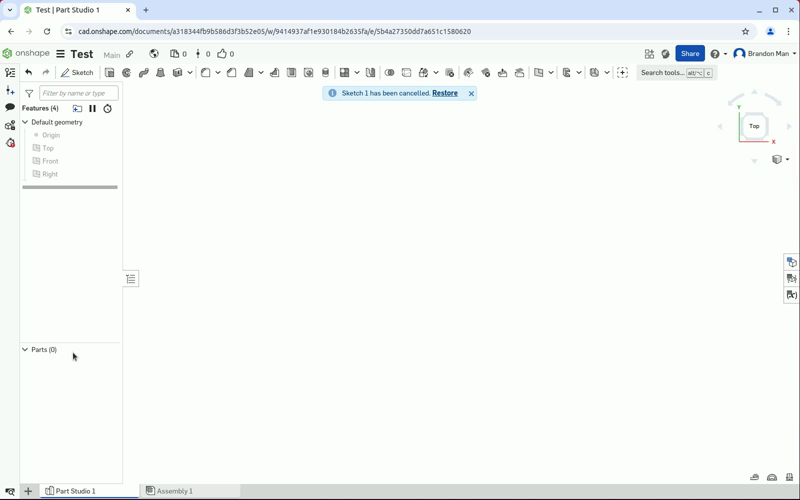
key(up)
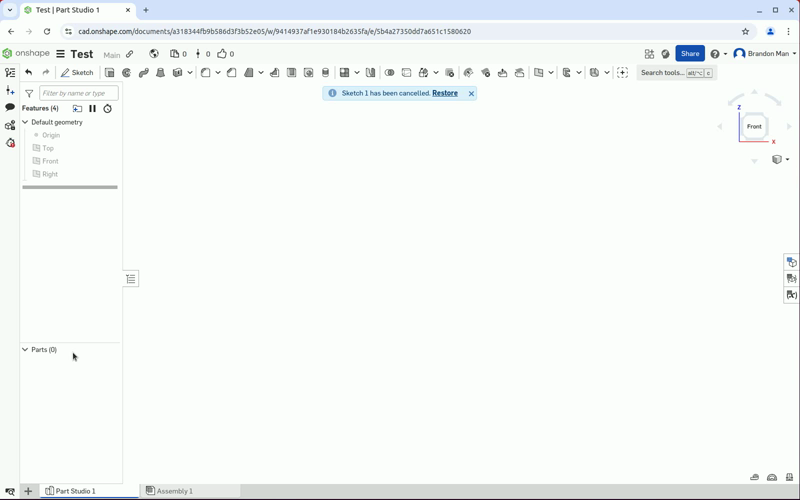
key_up(shift)
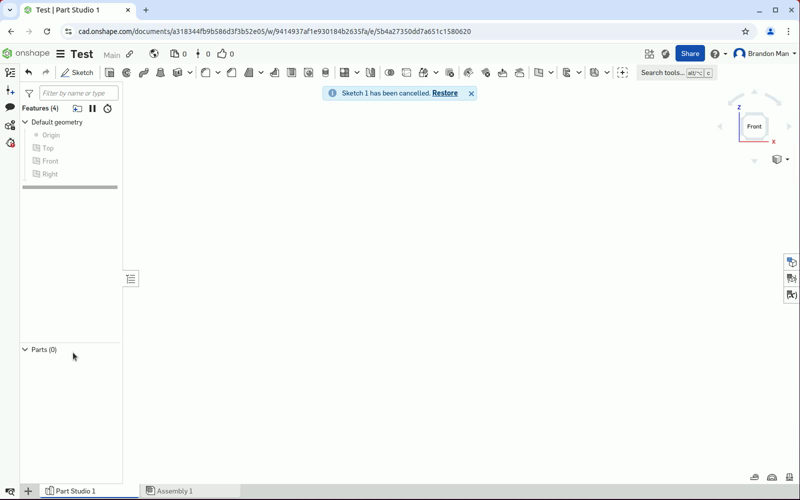
key(space)
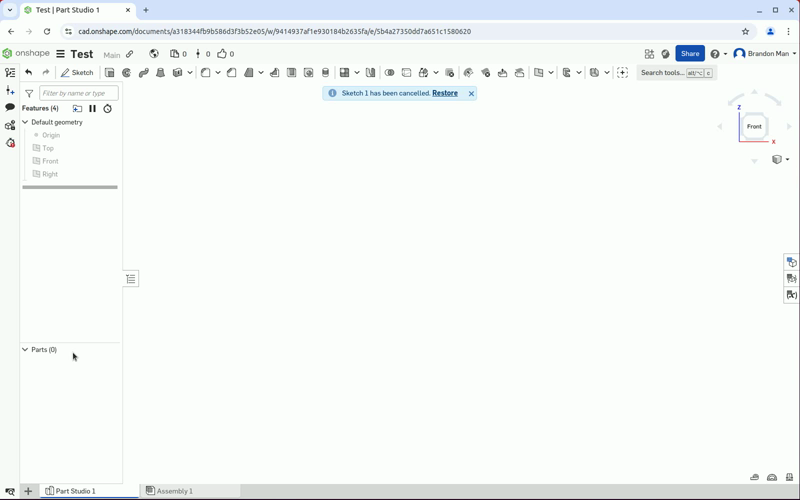
key_down(shift)
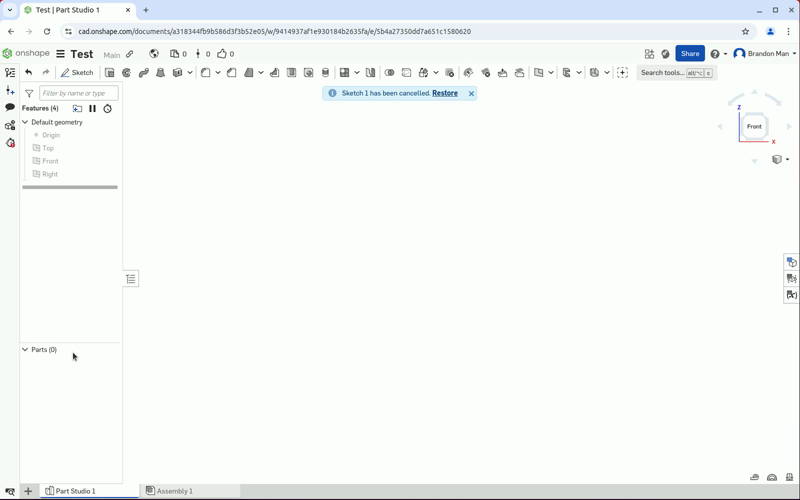
key(left)
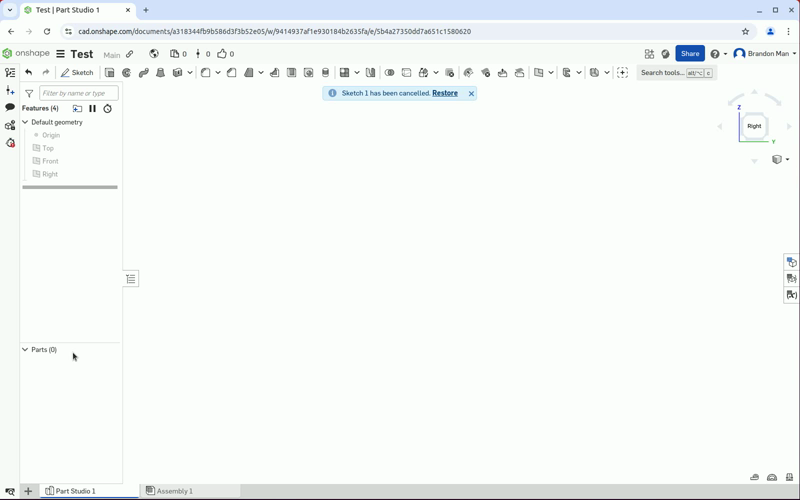
key_up(shift)
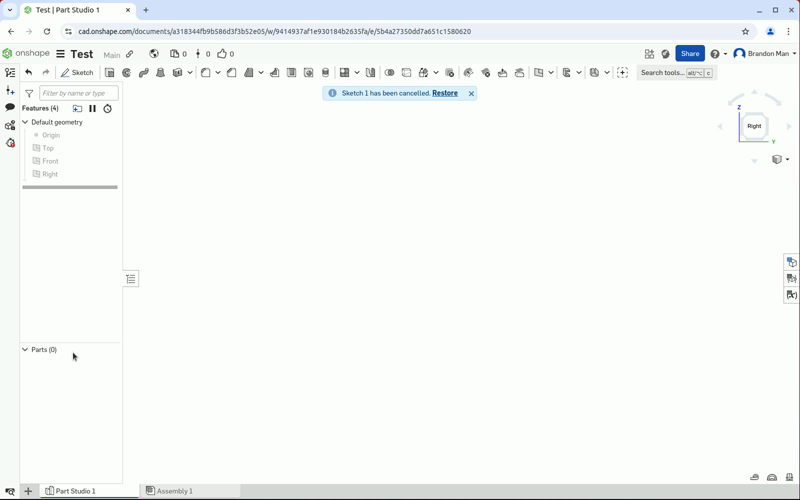
mouse_move(73, 352)
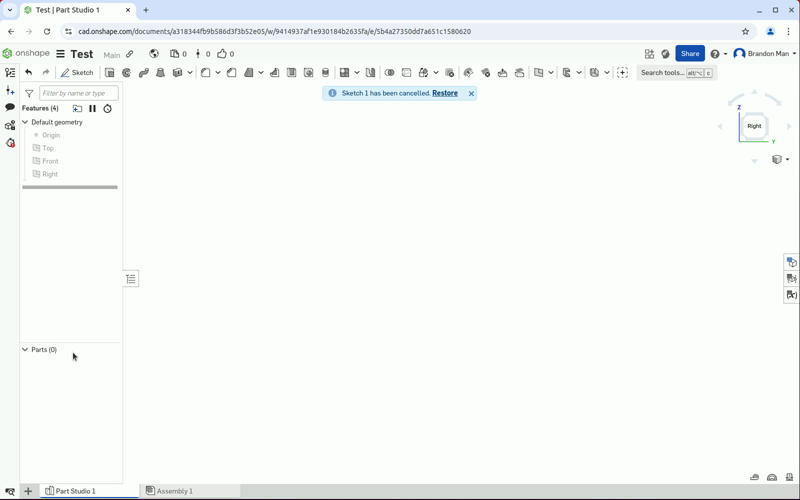
key(shift+y)
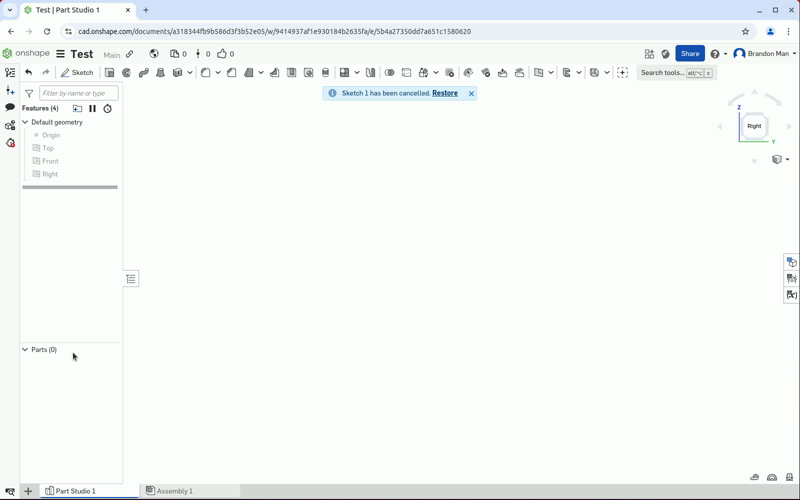
key(shift+s)
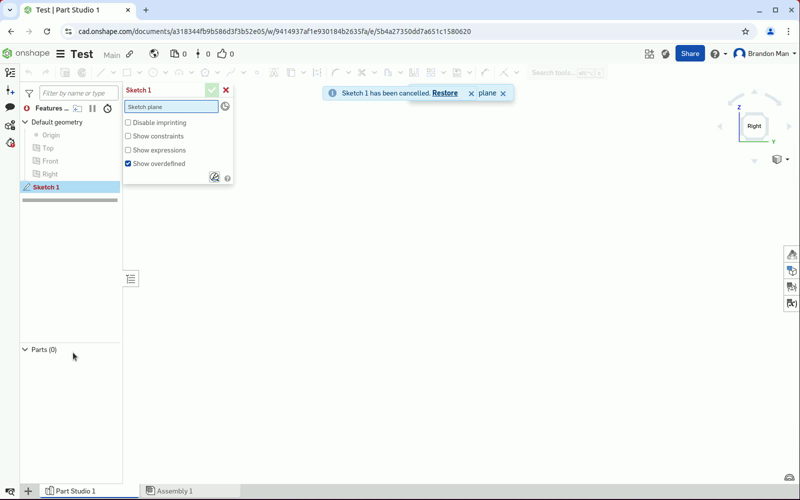
mouse_move(73, 176)
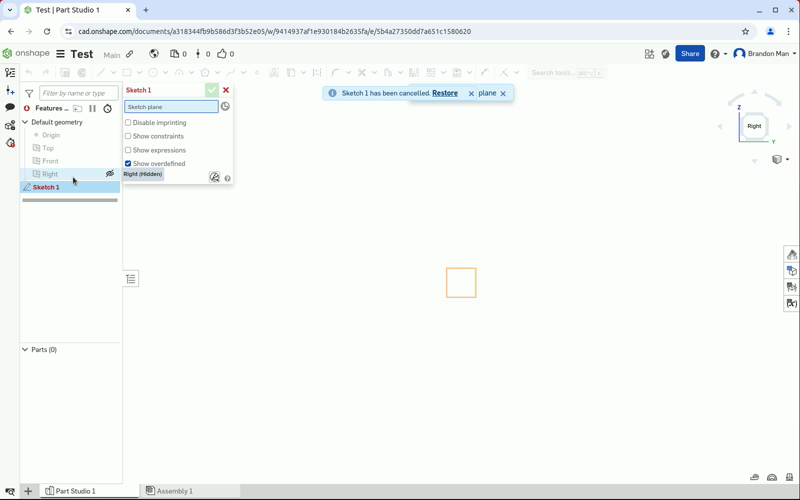
click(73, 176)
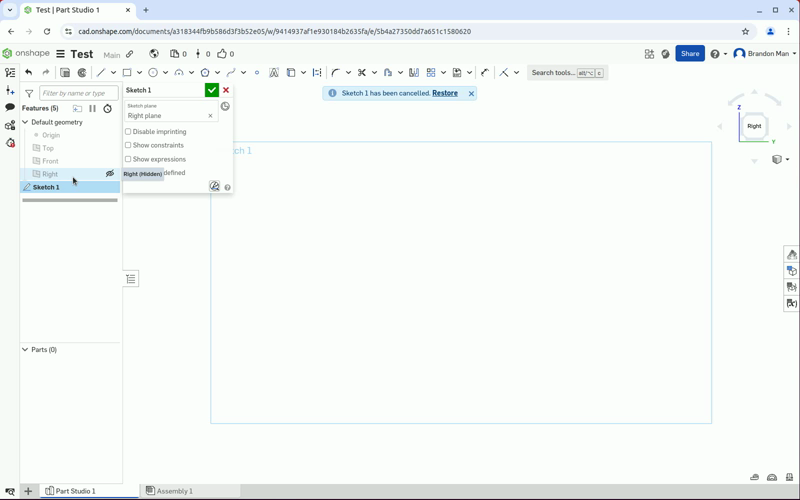
mouse_move(73, 352)
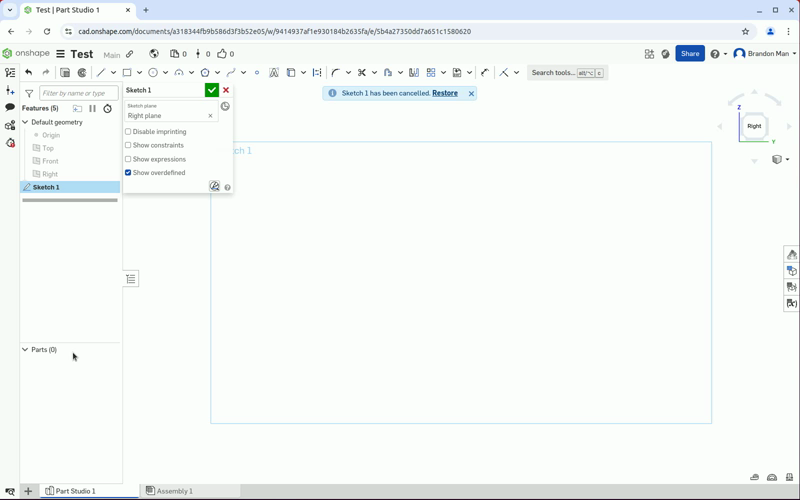
key(y)
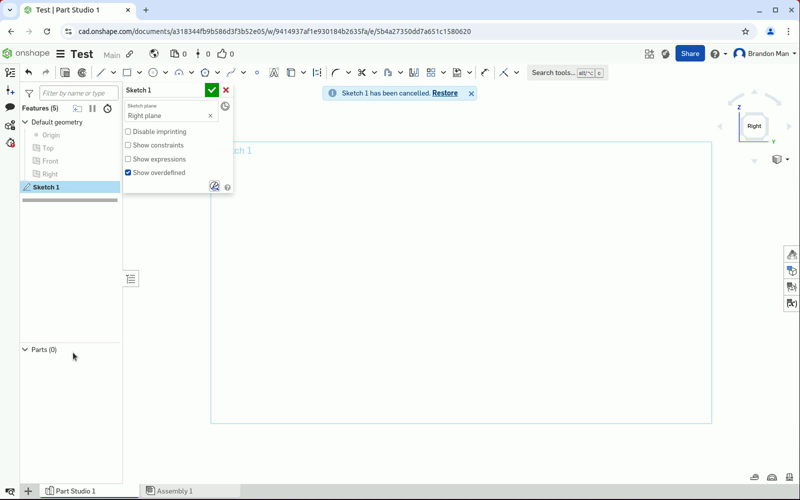
key(l)
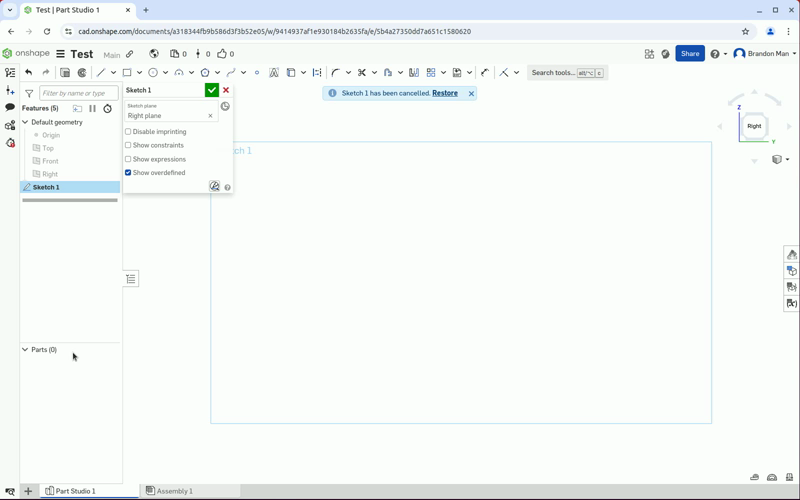
key_down(shift)
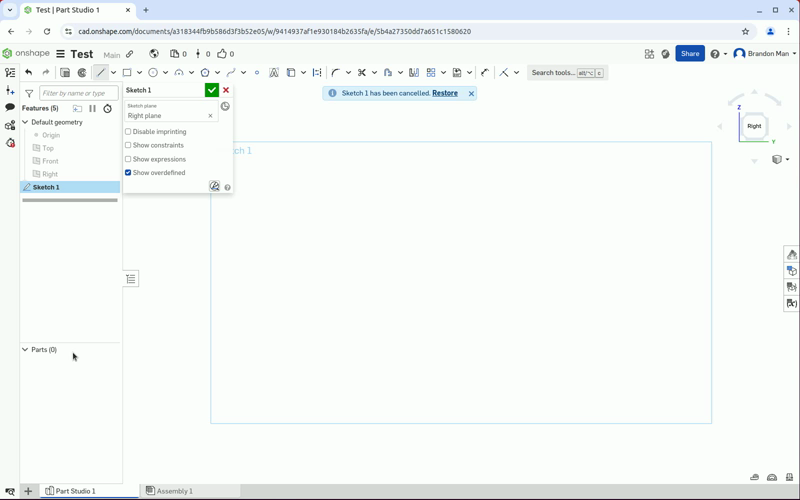
mouse_move(443, 244)
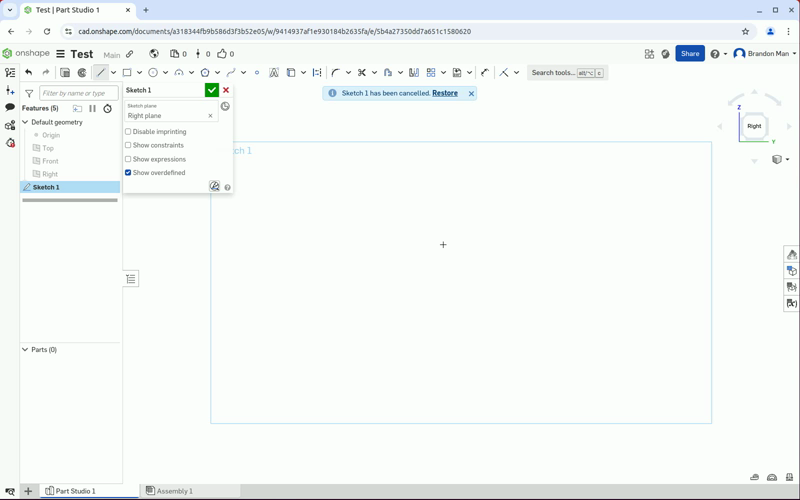
click(443, 244)
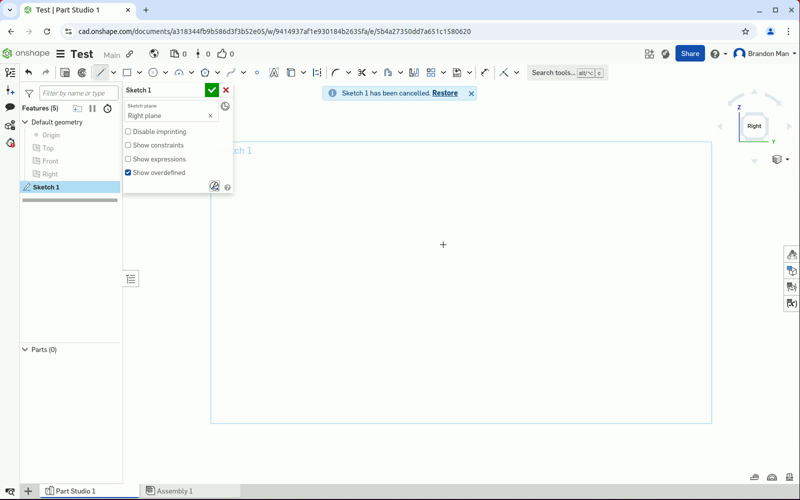
key_up(shift)
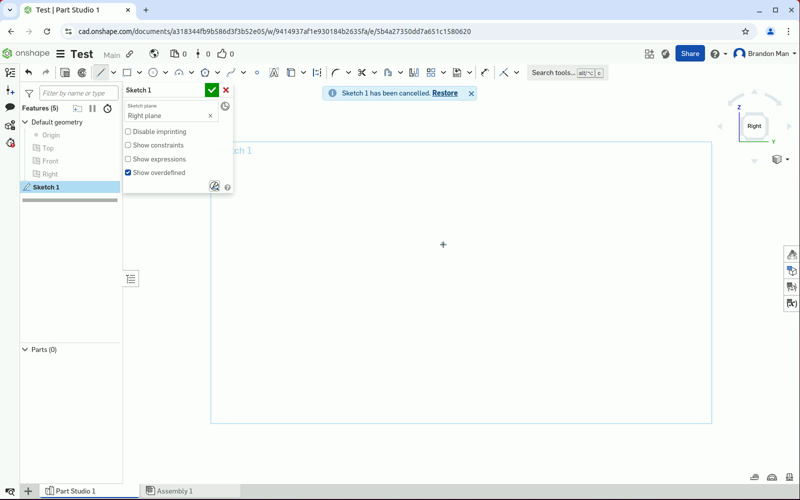
key_down(shift)
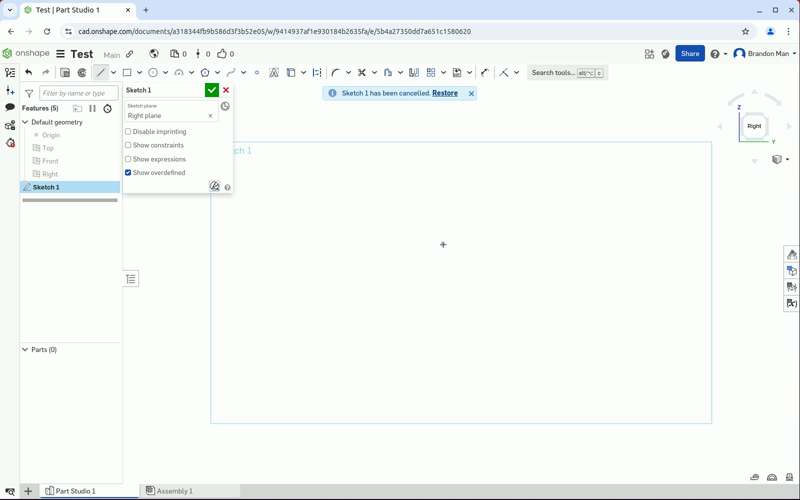
mouse_move(572, 244)
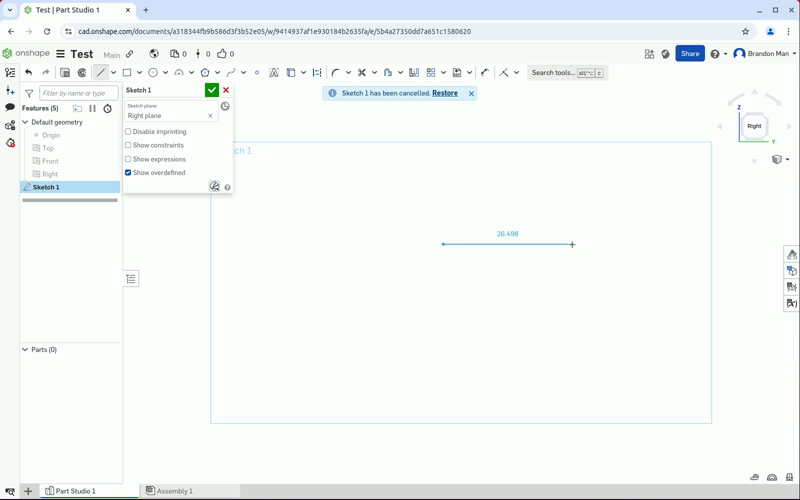
click(572, 244)
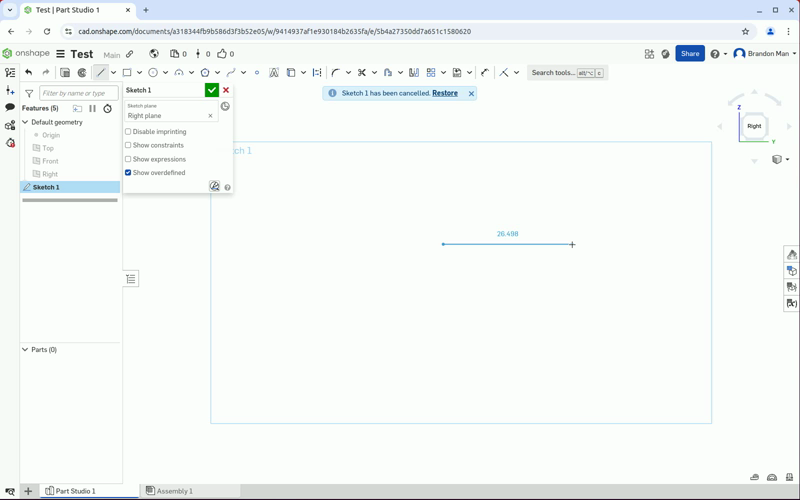
key_up(shift)
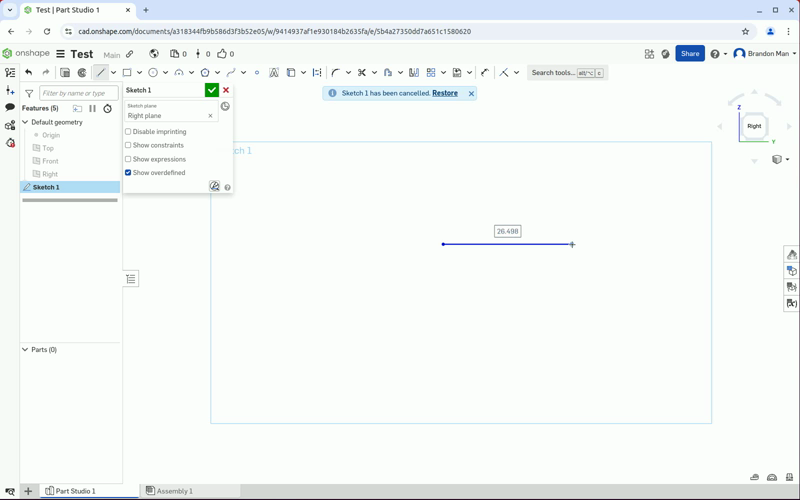
key_down(shift)
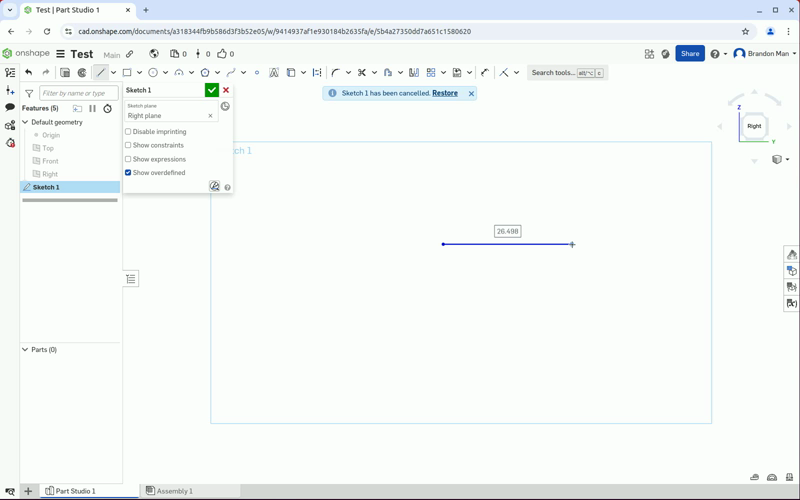
mouse_move(589, 244)
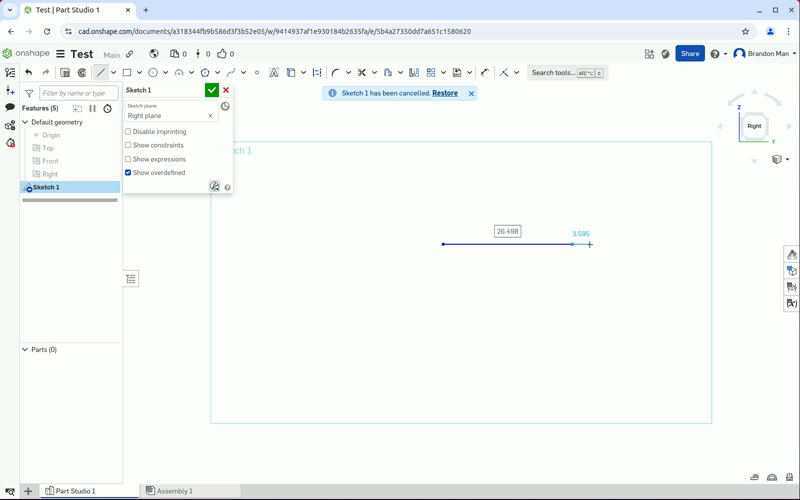
mouse_move(572, 236)
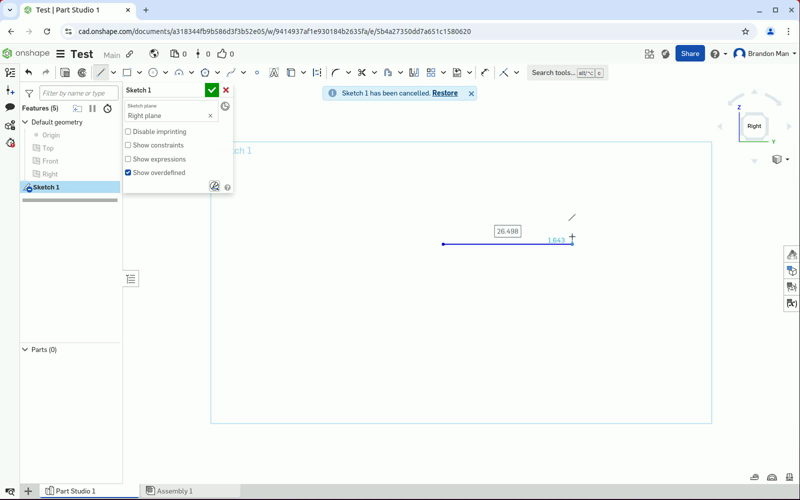
click(572, 236)
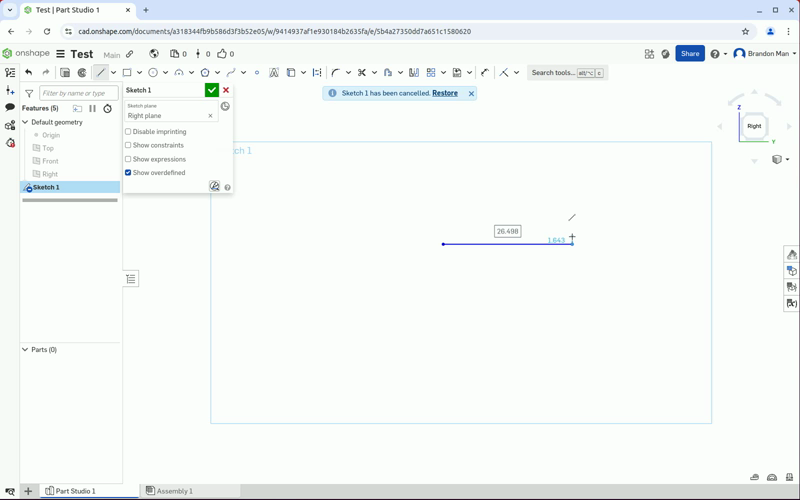
key_up(shift)
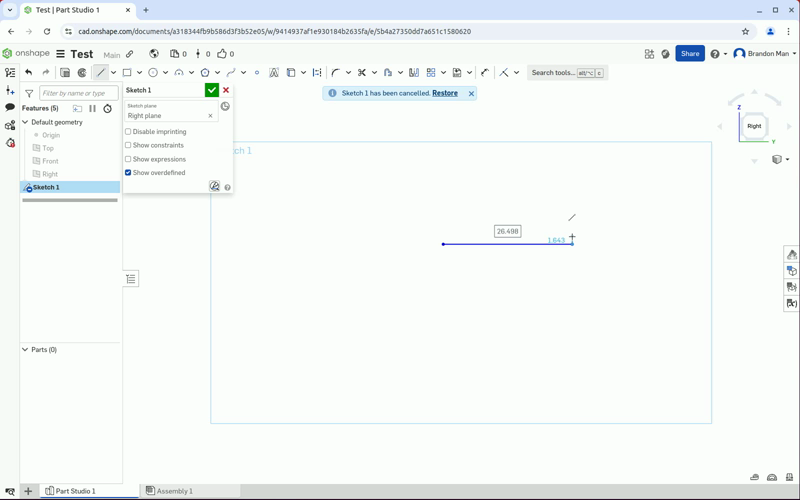
key_down(shift)
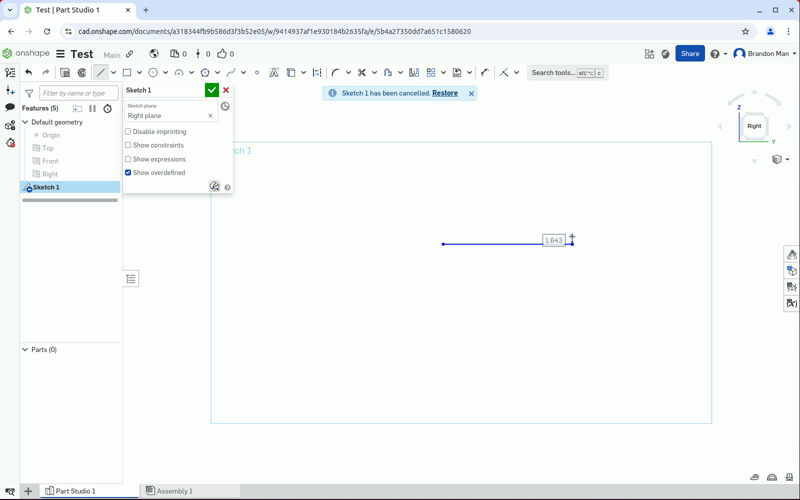
mouse_move(443, 236)
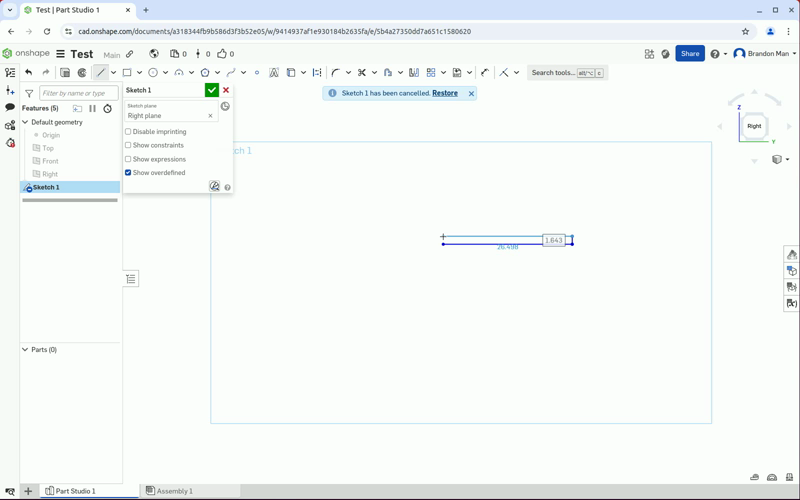
click(443, 236)
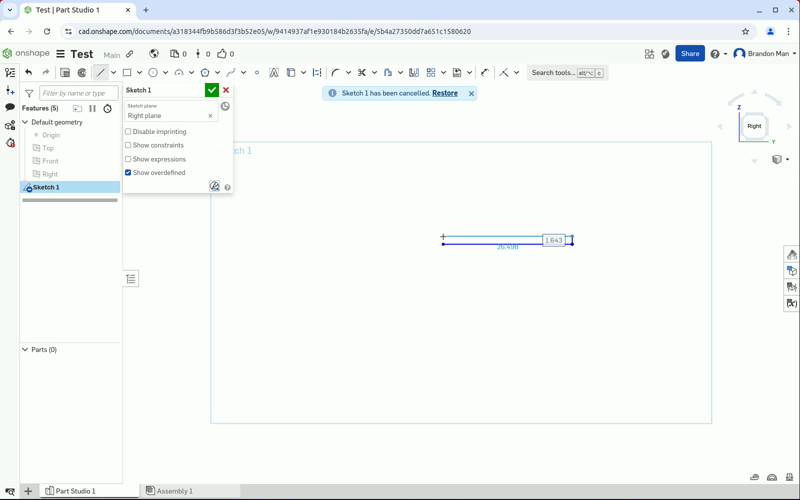
key_up(shift)
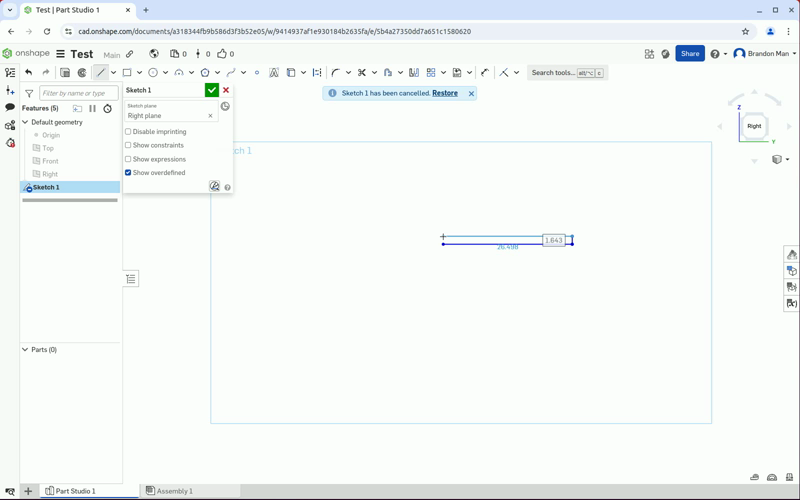
mouse_move(473, 236)
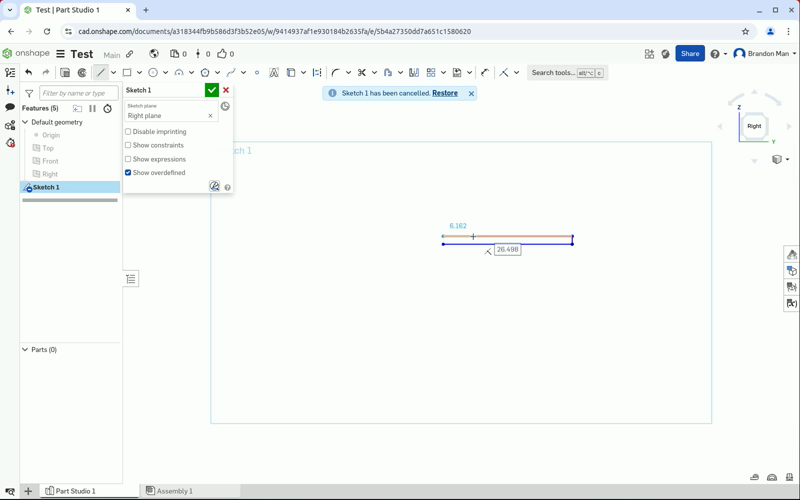
key_down(shift)
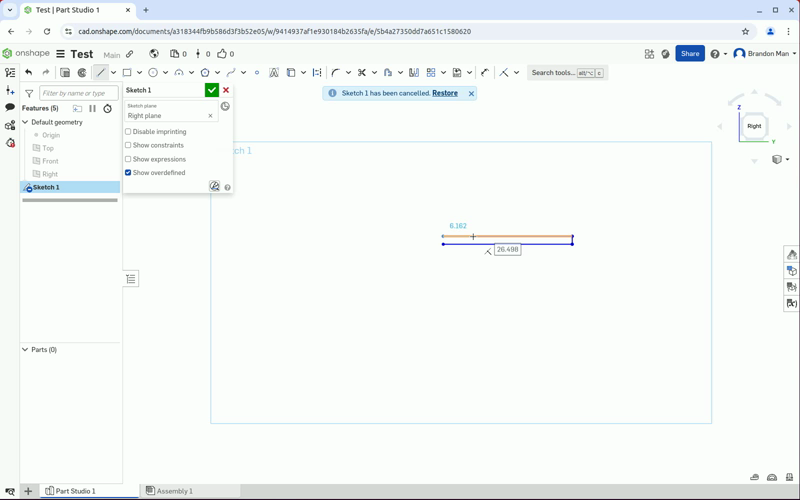
mouse_move(443, 244)
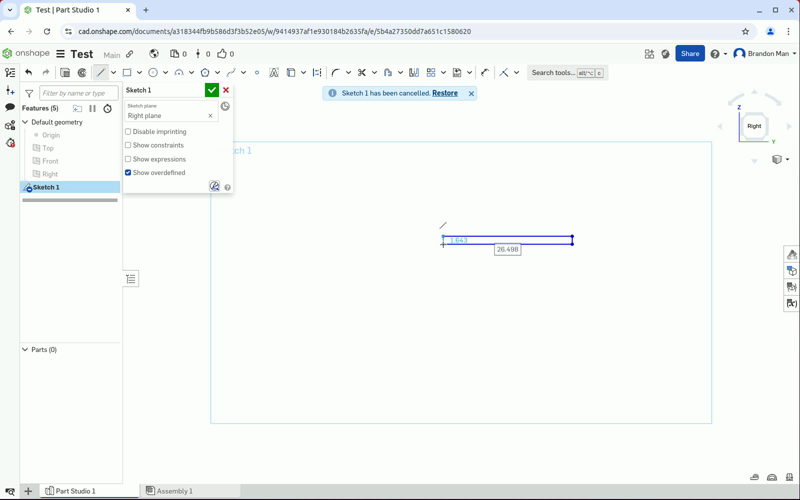
key_up(shift)
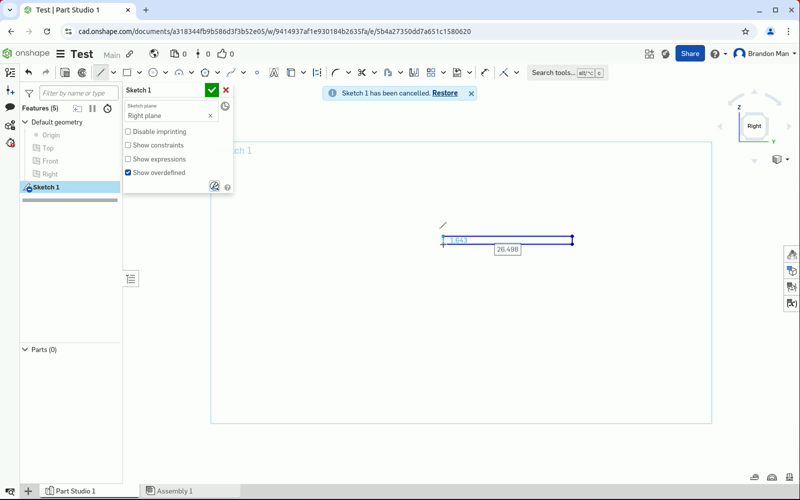
click(443, 244)
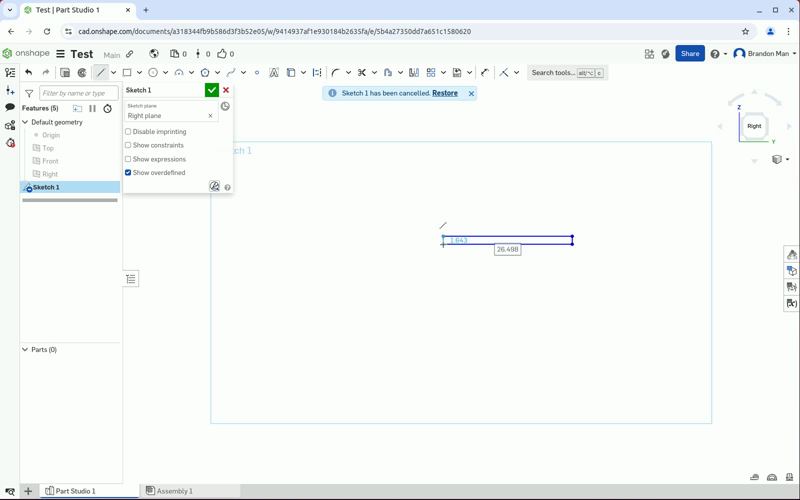
key(esc)
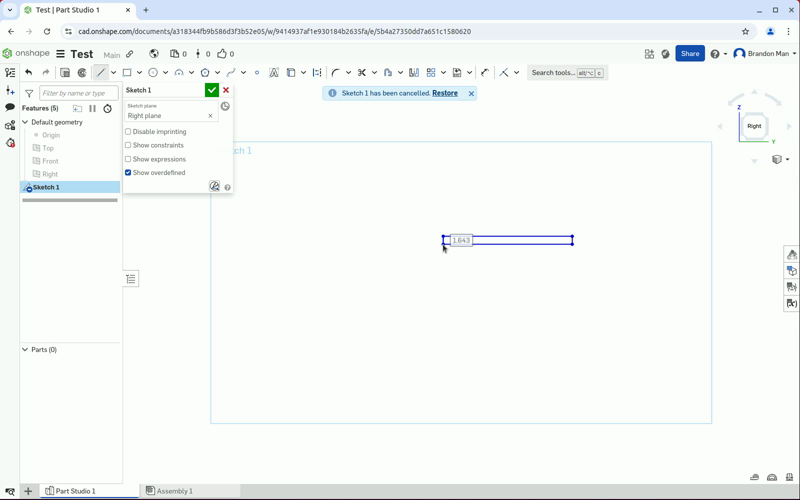
key(c)
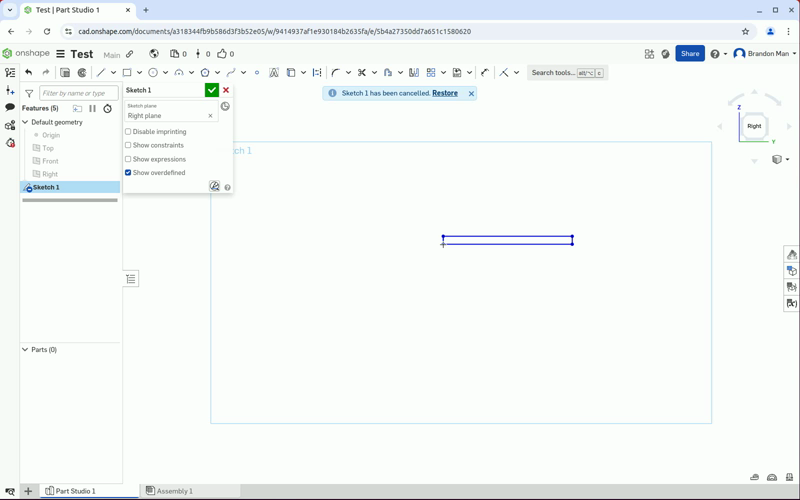
key_down(shift)
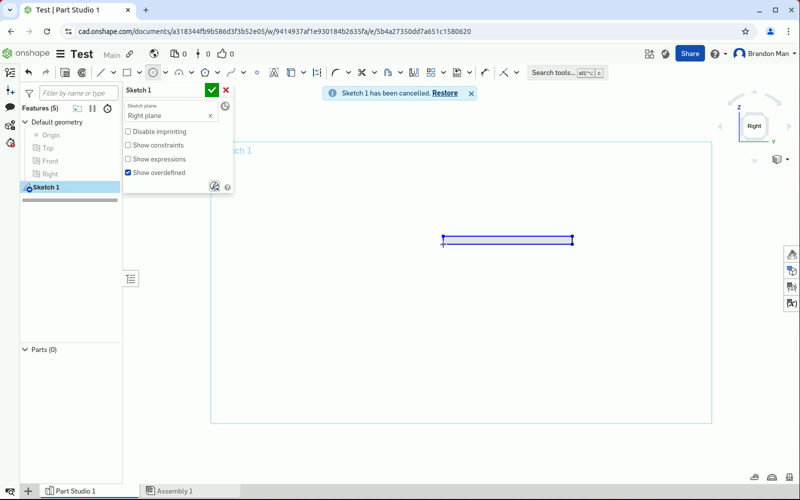
mouse_move(446, 238)
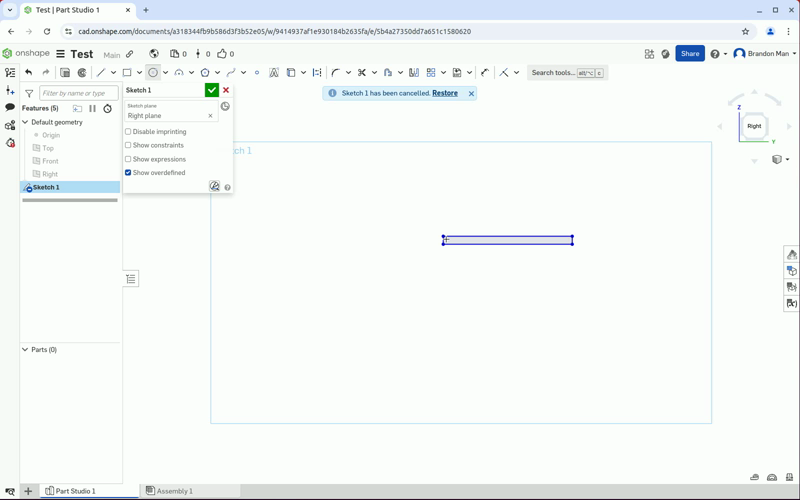
scroll(6)
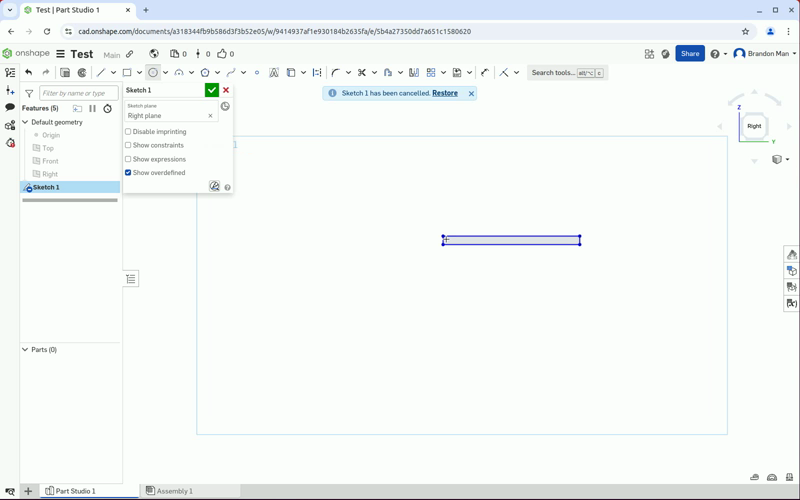
scroll(6)
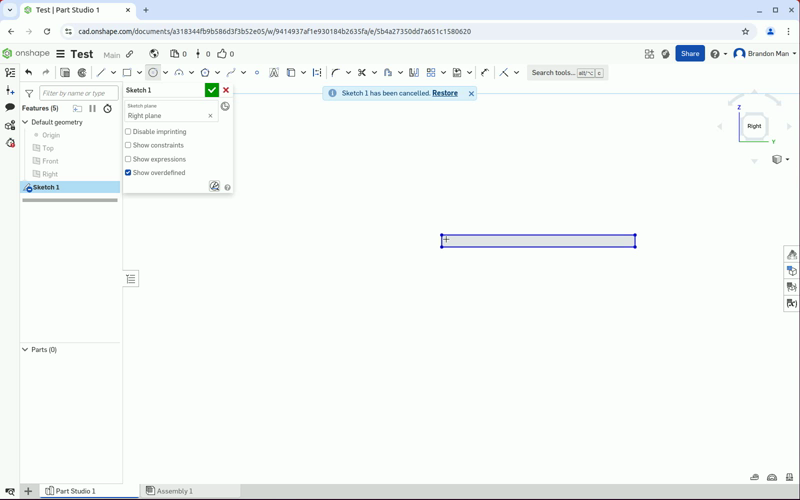
scroll(6)
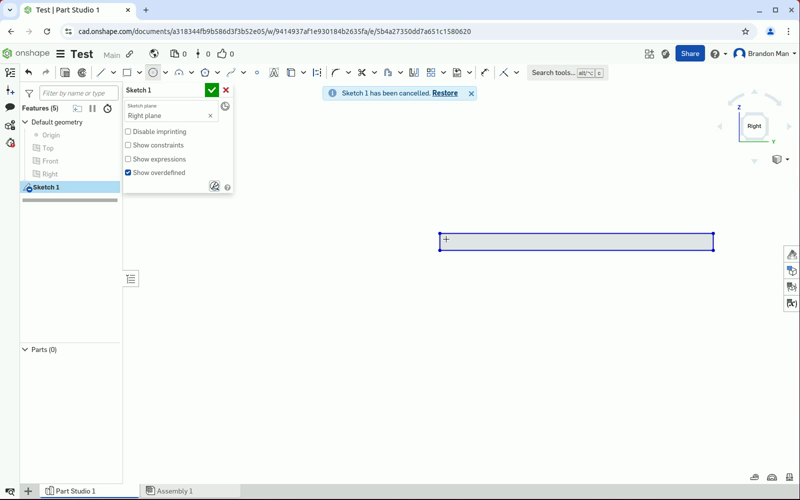
scroll(6)
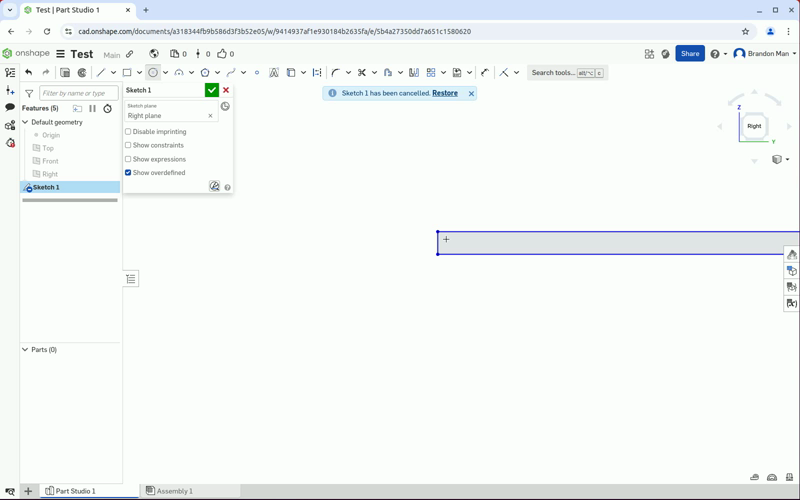
scroll(6)
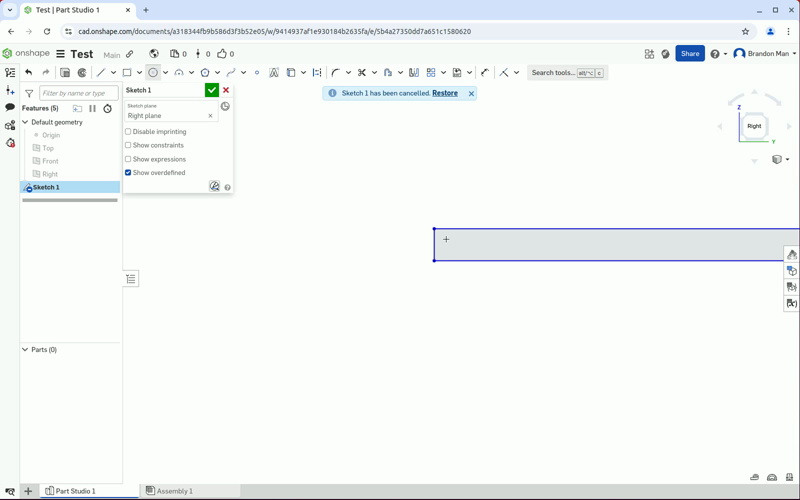
scroll(6)
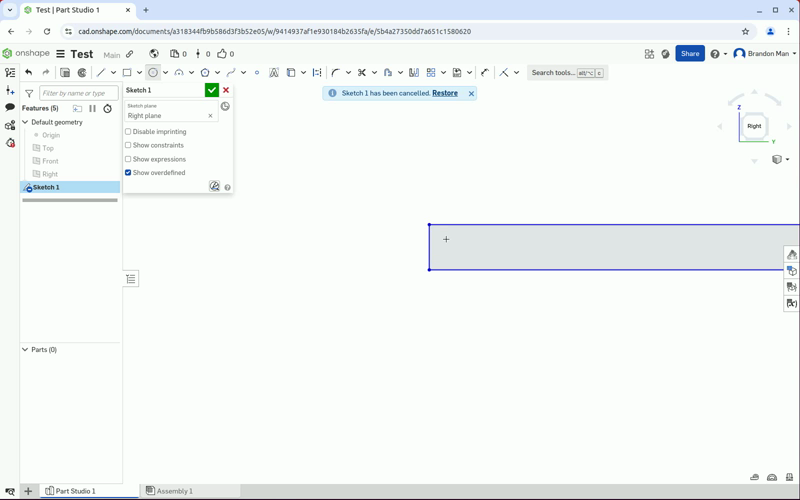
scroll(6)
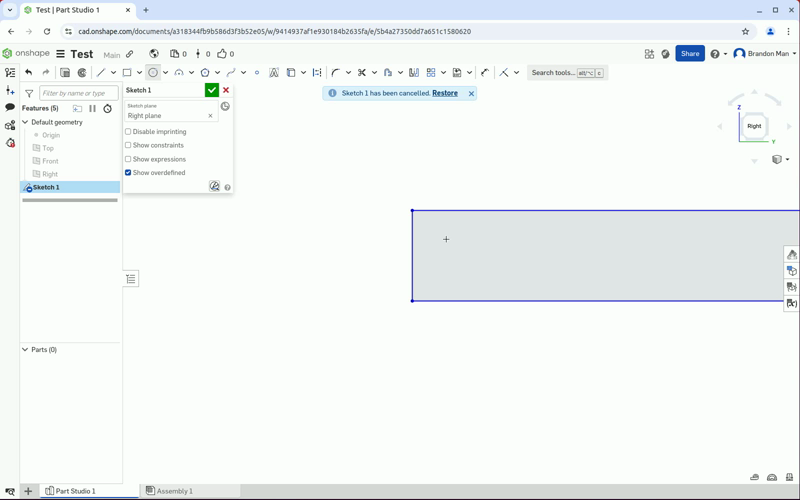
click(446, 238)
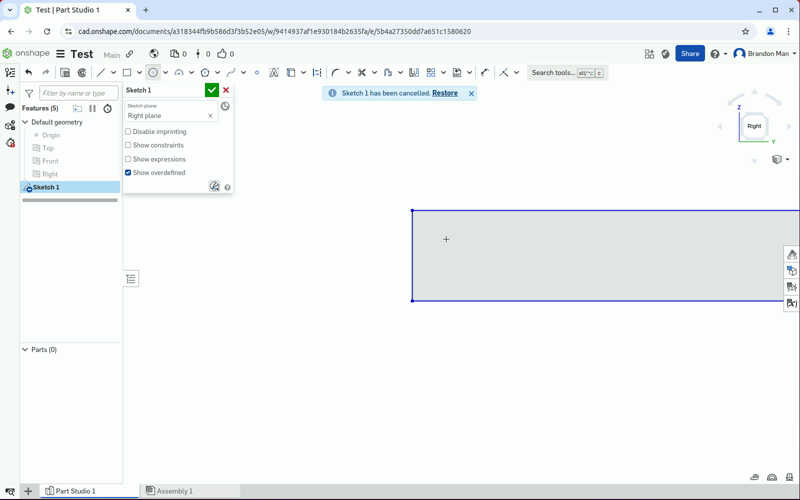
scroll(-6)
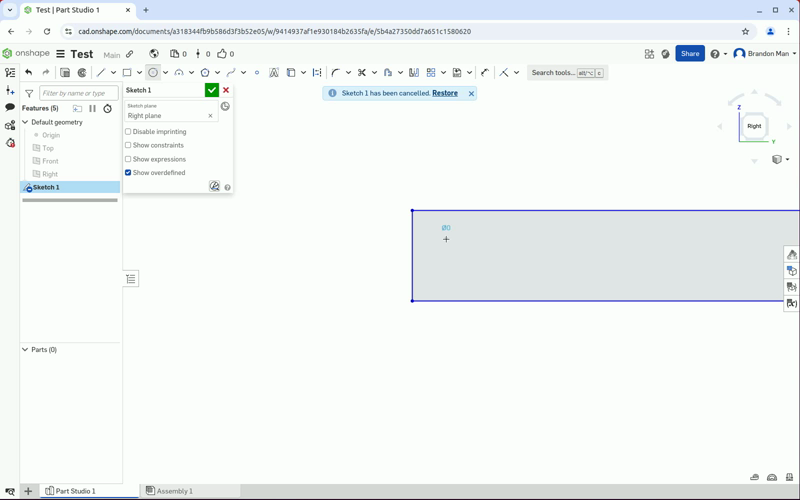
scroll(-6)
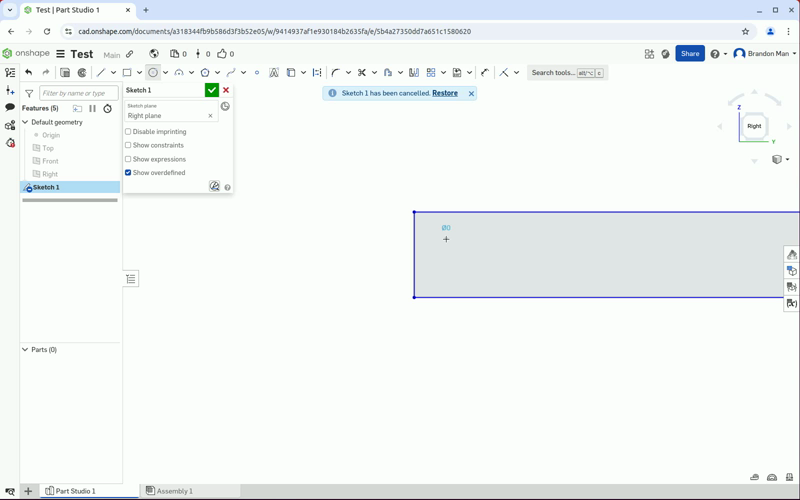
scroll(-6)
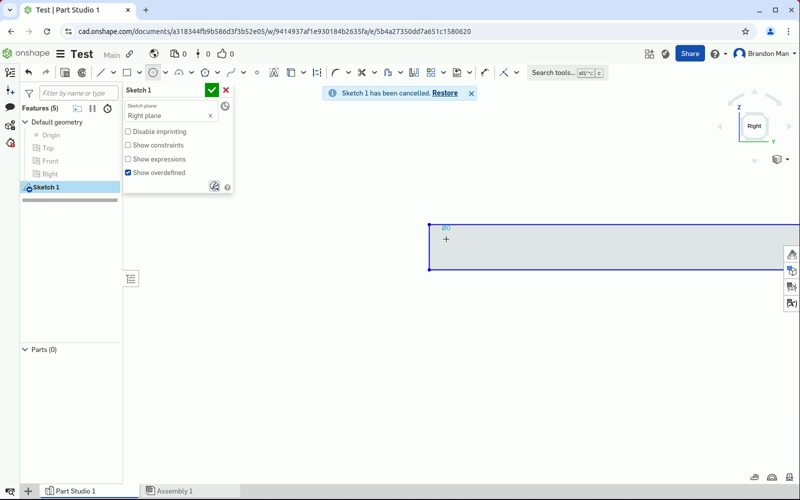
scroll(-6)
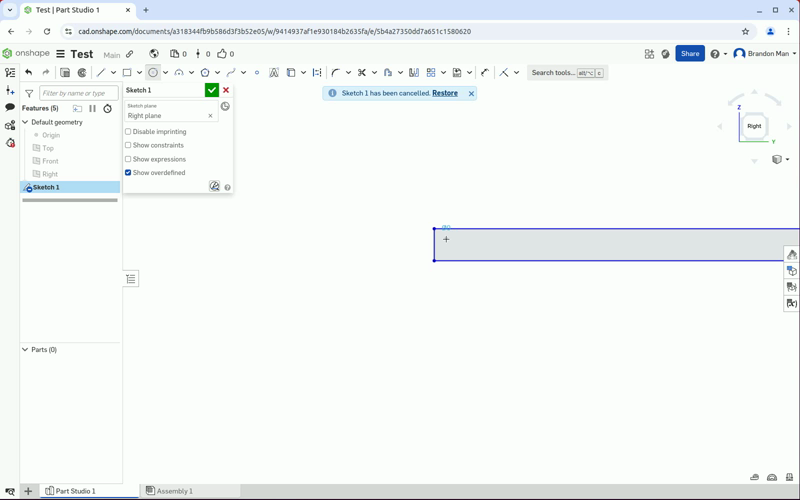
scroll(-6)
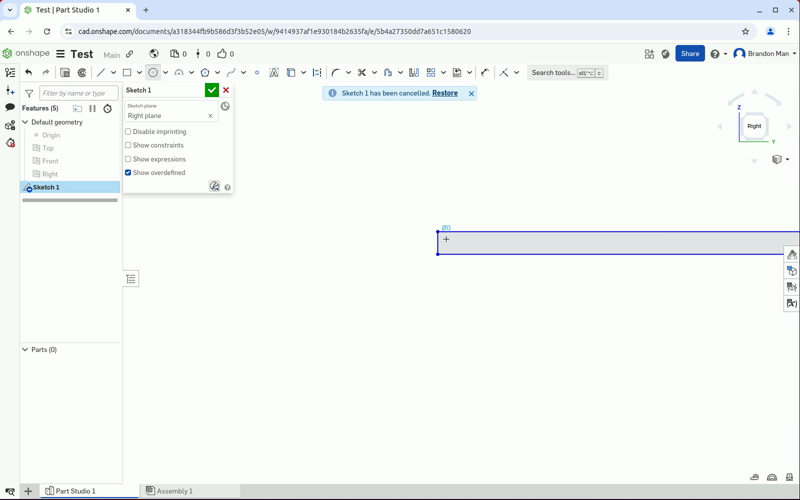
scroll(-6)
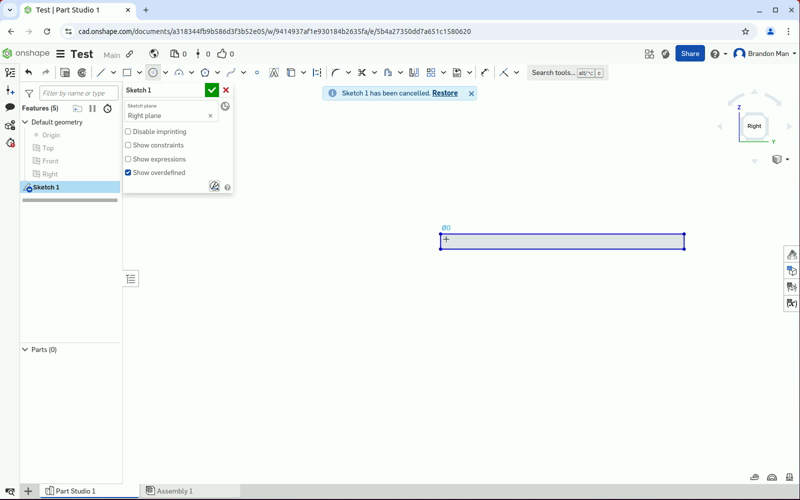
scroll(-6)
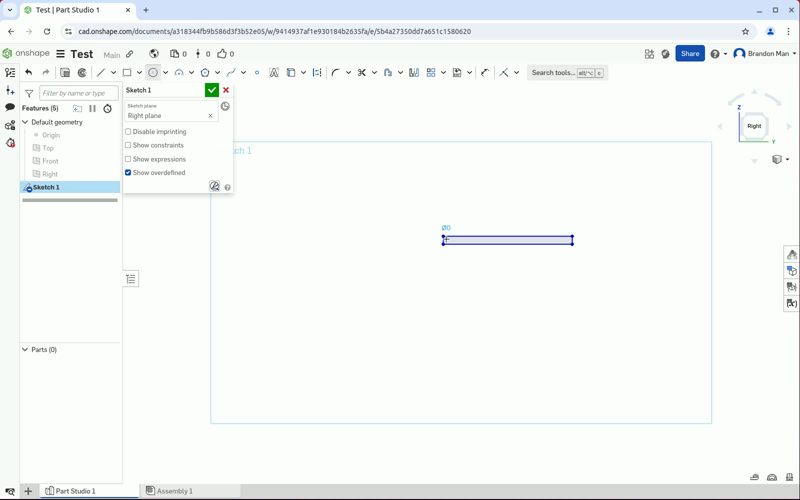
key_up(shift)
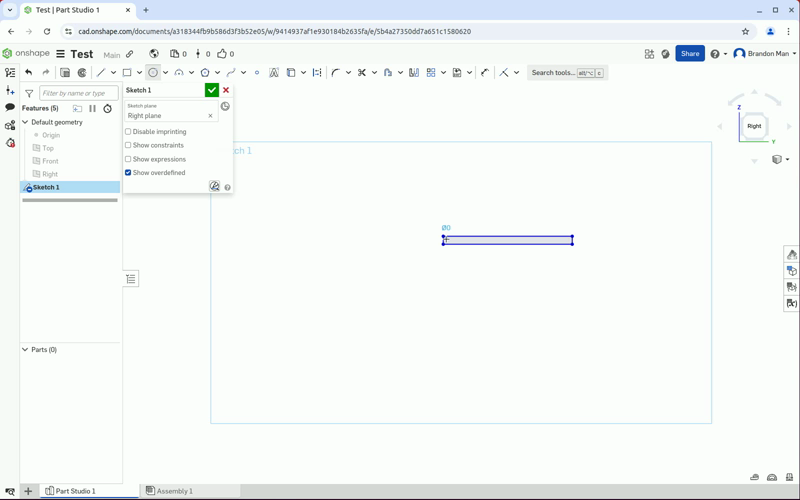
mouse_move(447, 238)
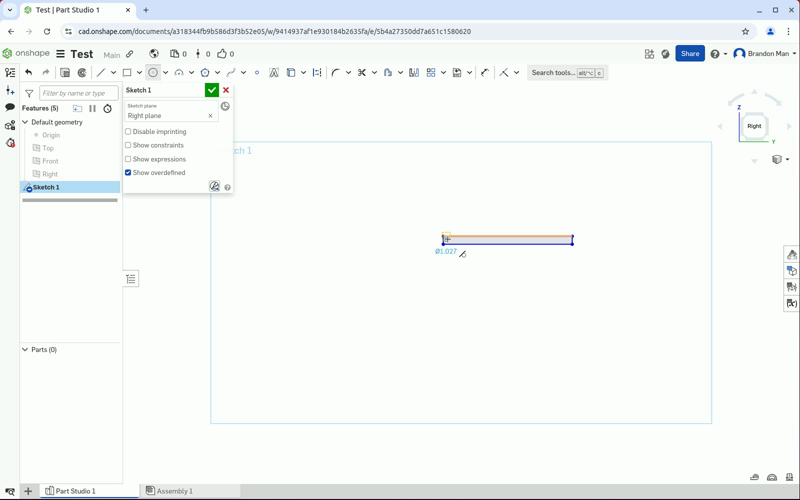
scroll(6)
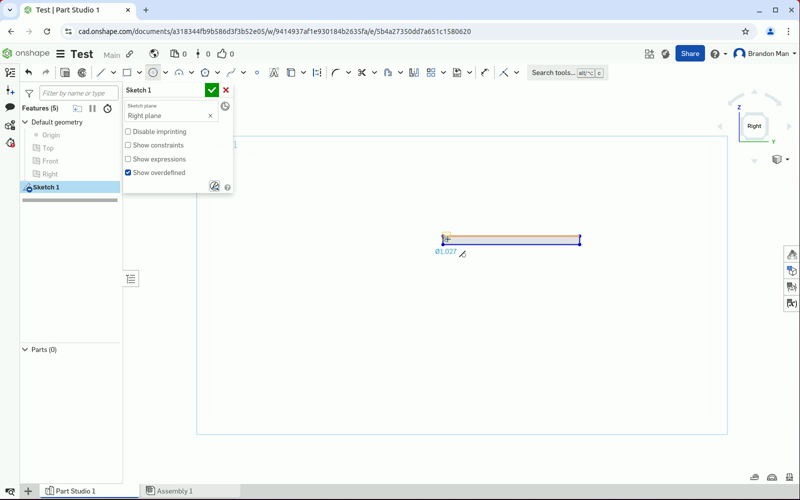
scroll(6)
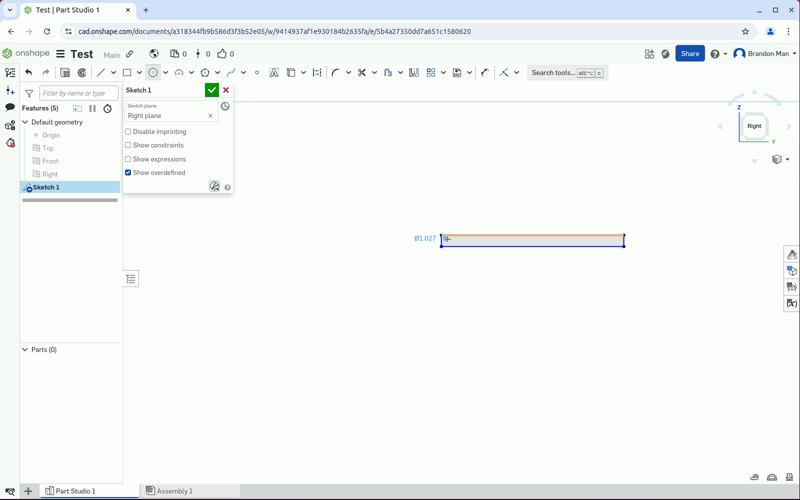
scroll(6)
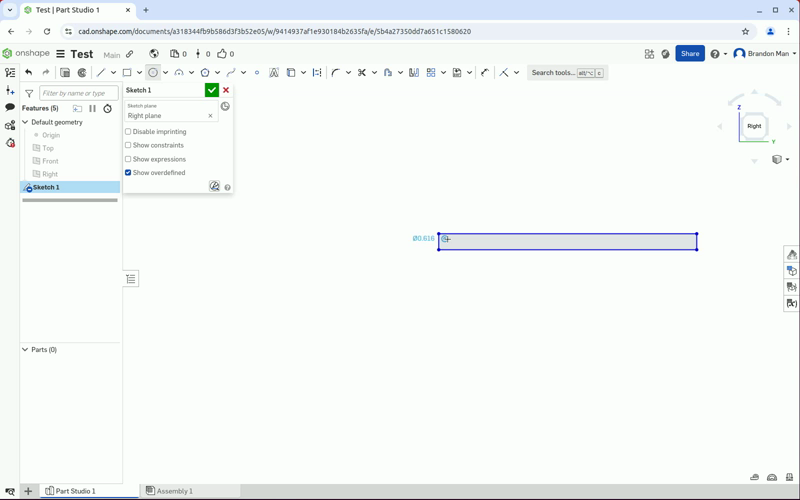
scroll(6)
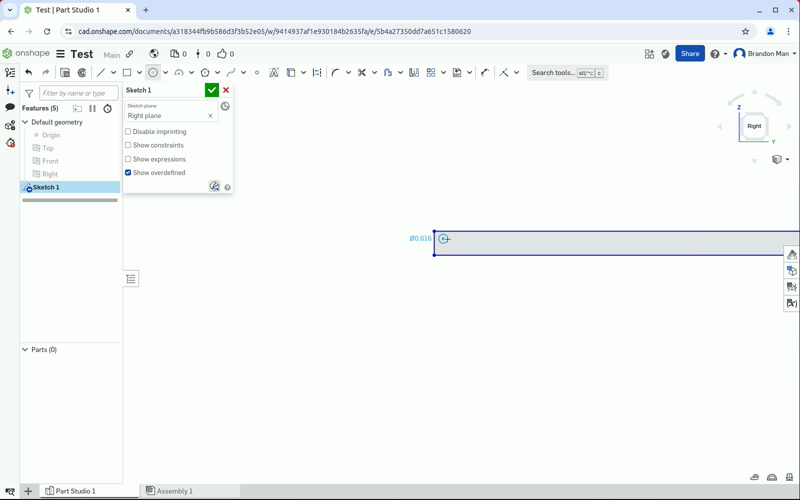
scroll(6)
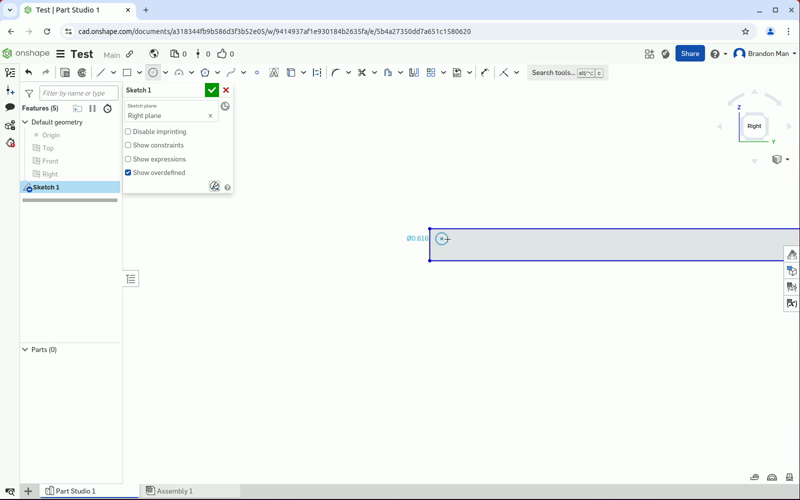
scroll(6)
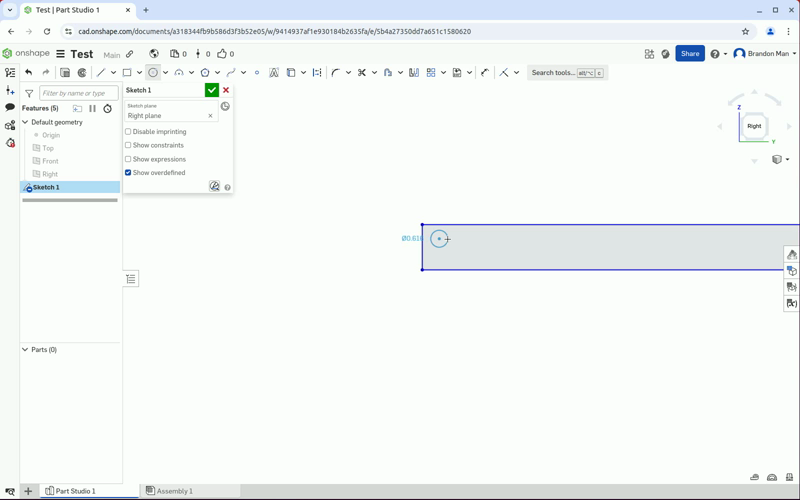
scroll(6)
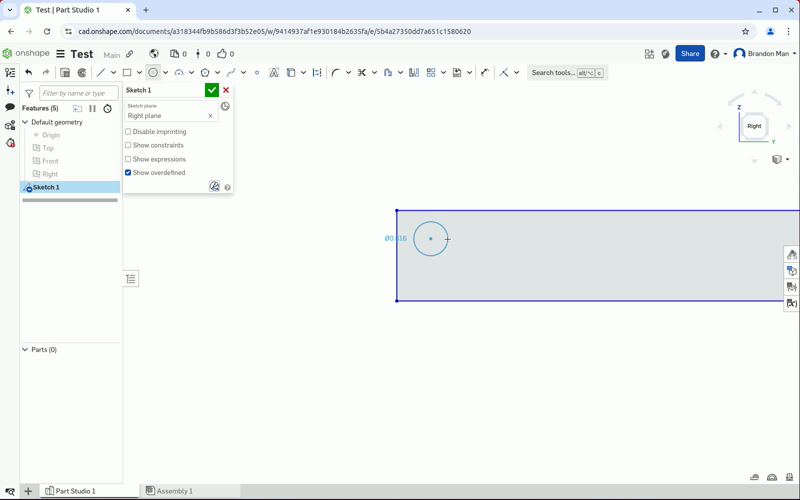
click(447, 238)
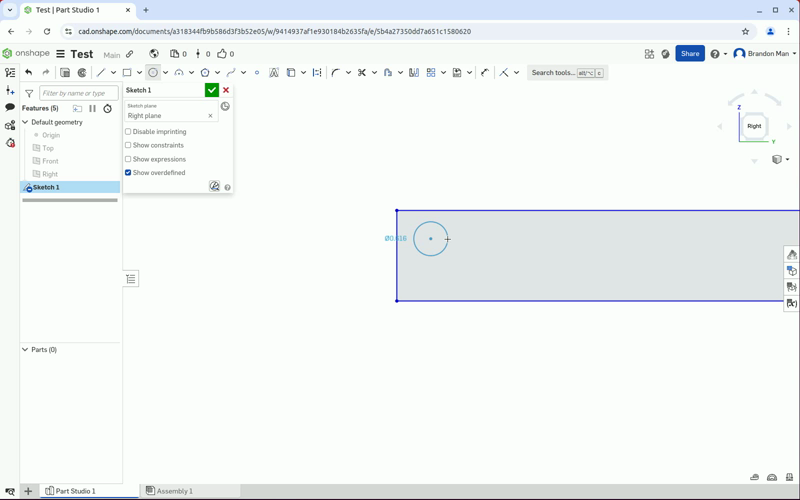
scroll(-6)
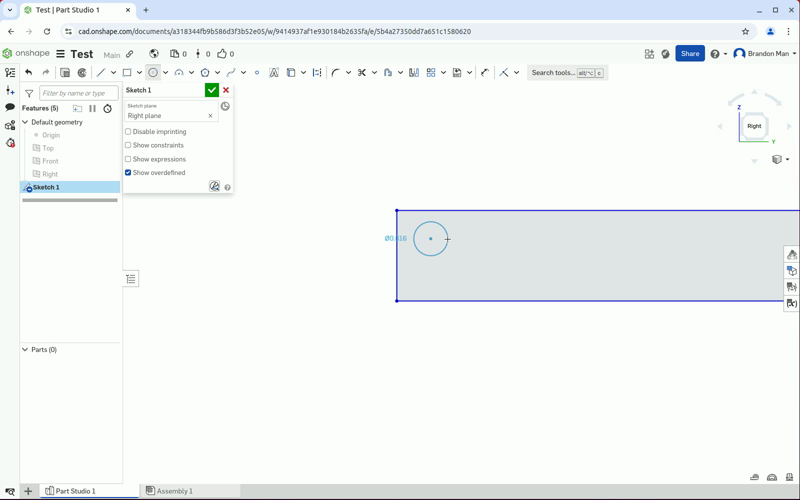
scroll(-6)
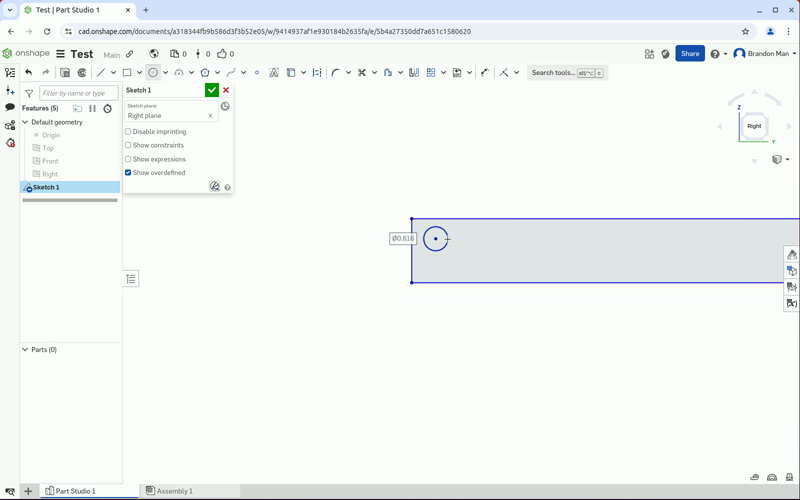
scroll(-6)
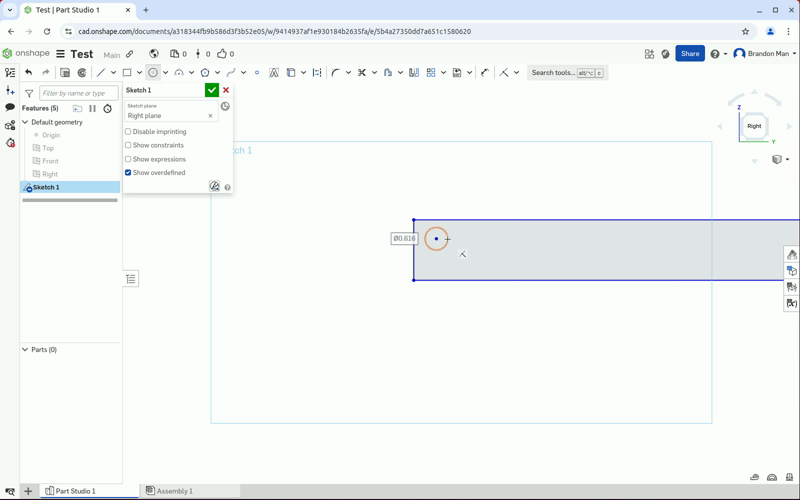
scroll(-6)
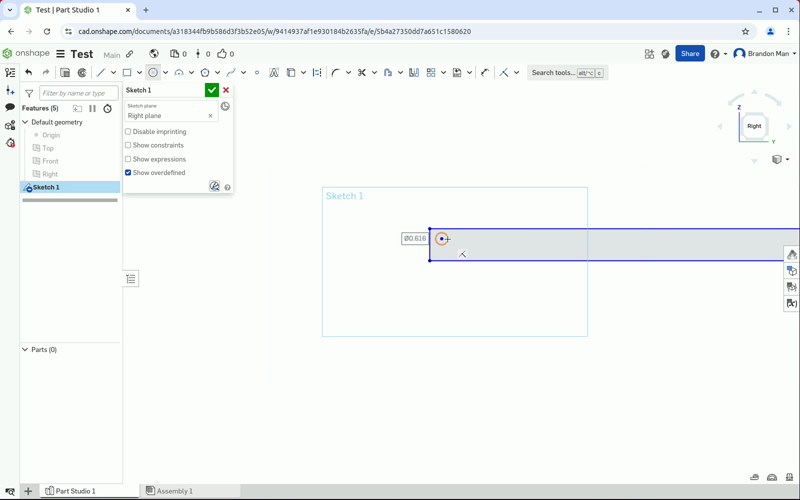
scroll(-6)
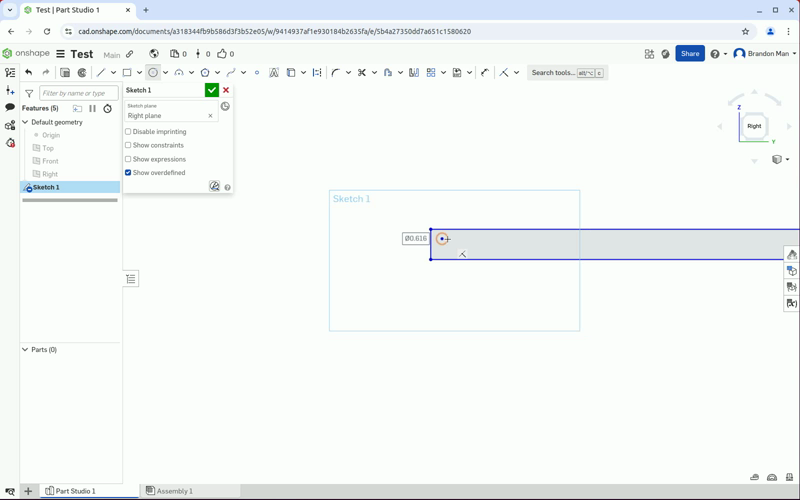
scroll(-6)
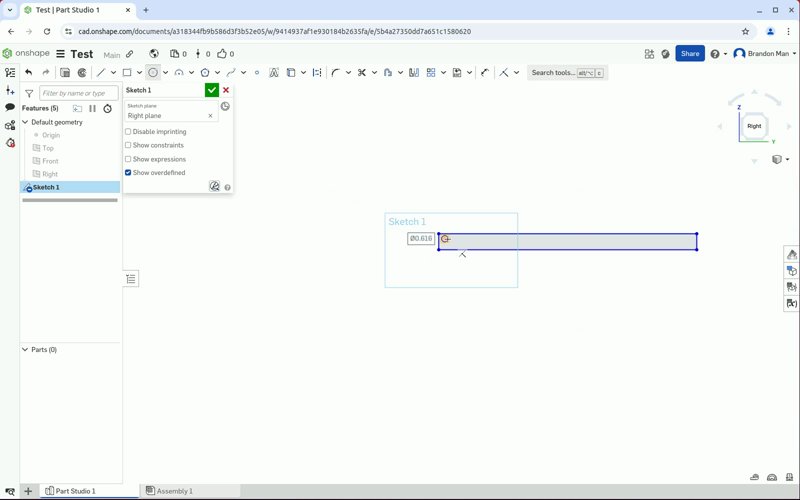
scroll(-6)
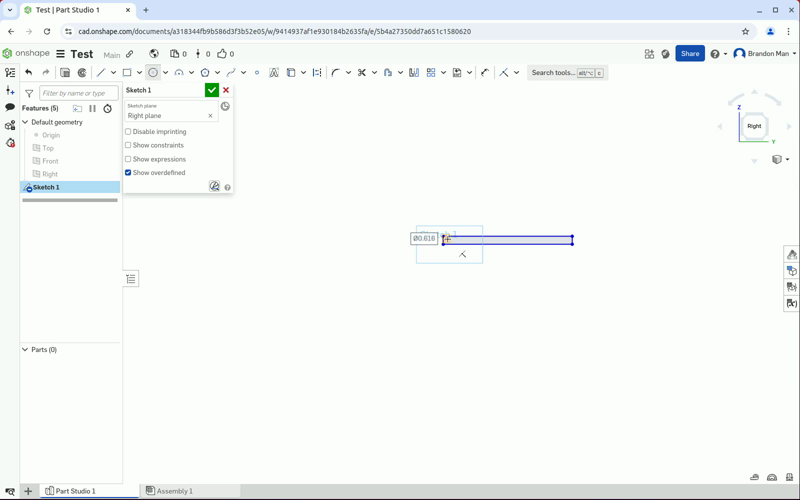
key(esc)
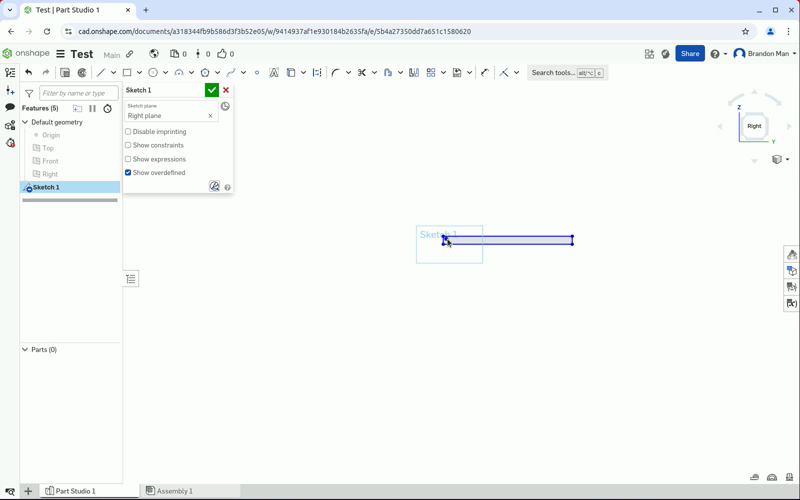
key(c)
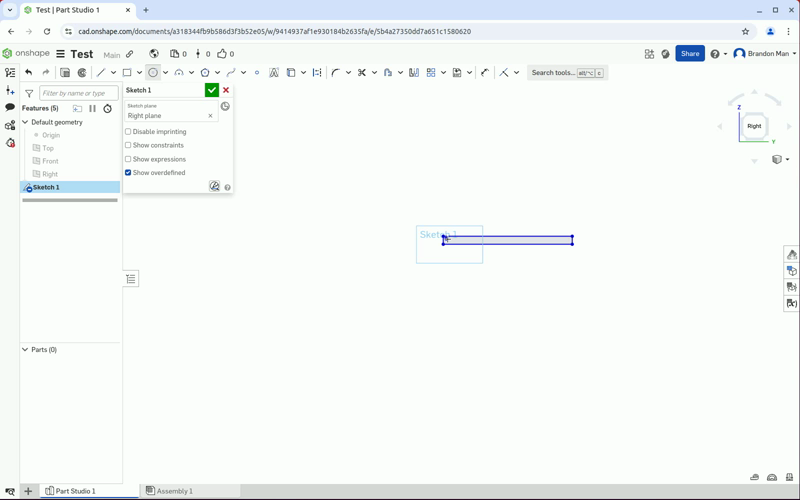
key_down(shift)
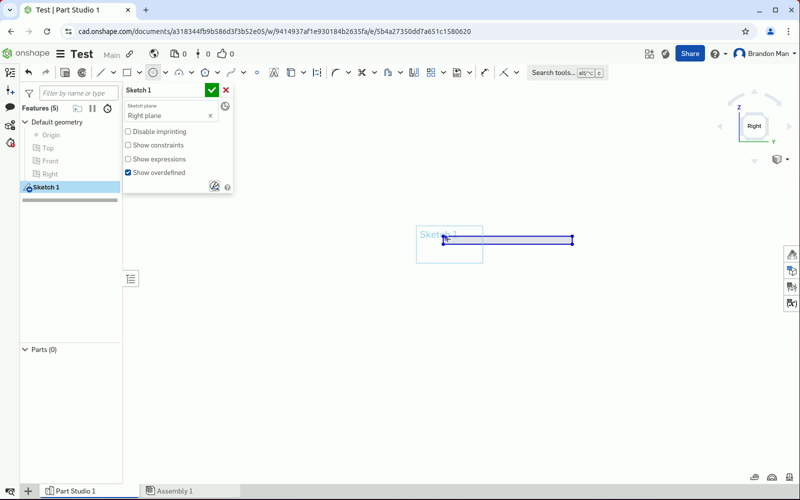
mouse_move(515, 238)
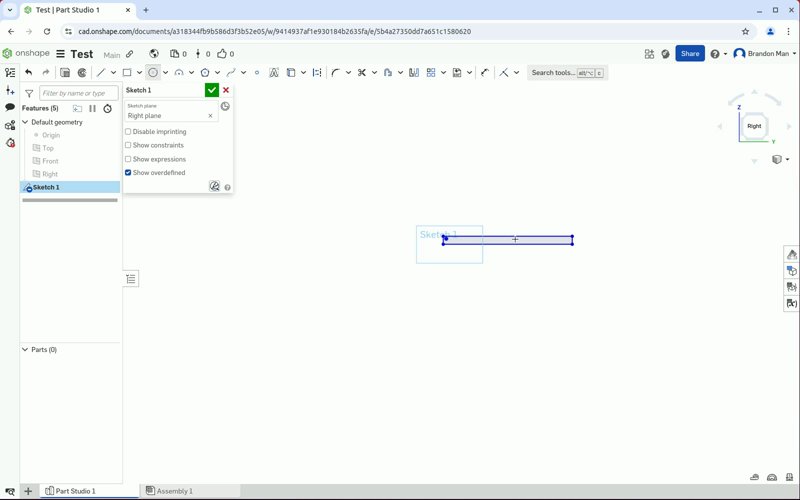
click(515, 238)
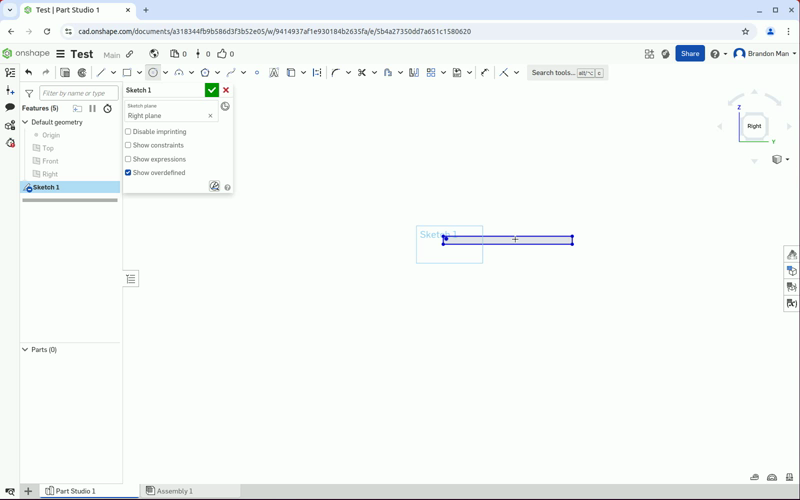
key_up(shift)
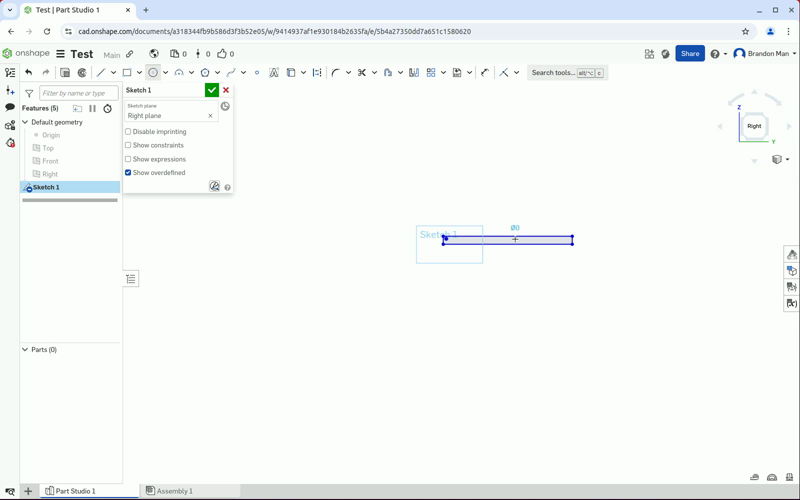
mouse_move(516, 238)
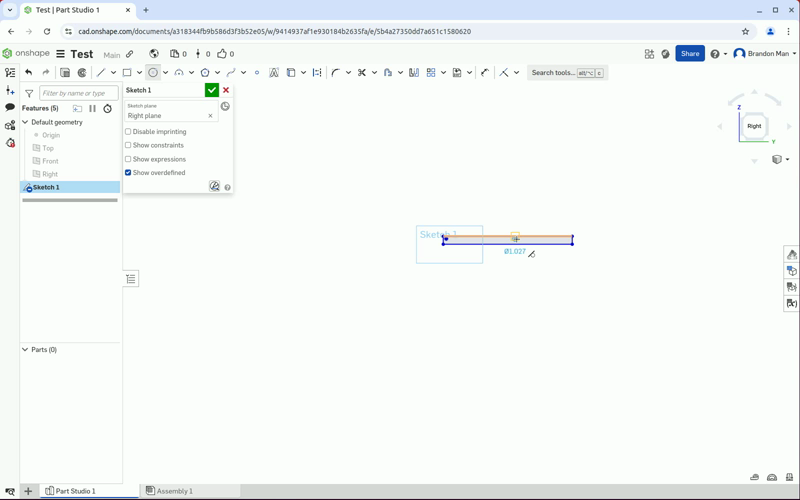
scroll(6)
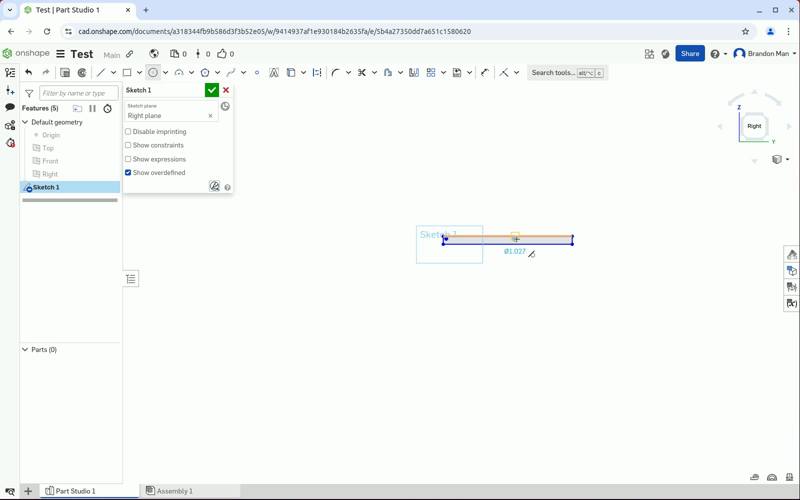
scroll(6)
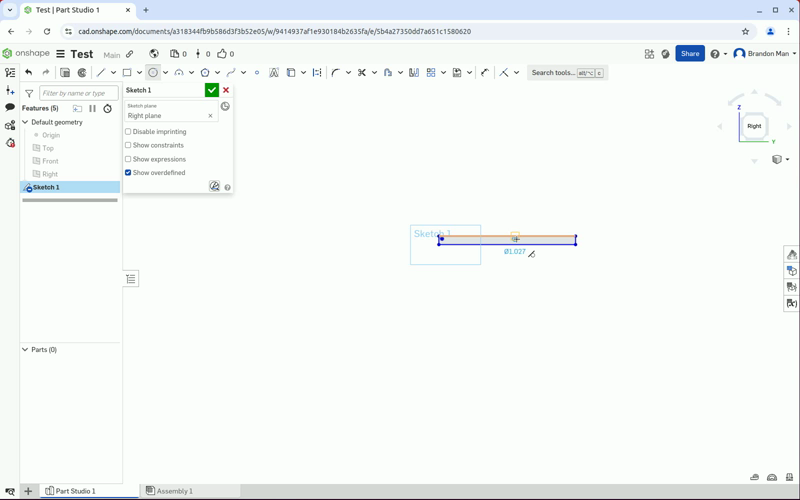
scroll(6)
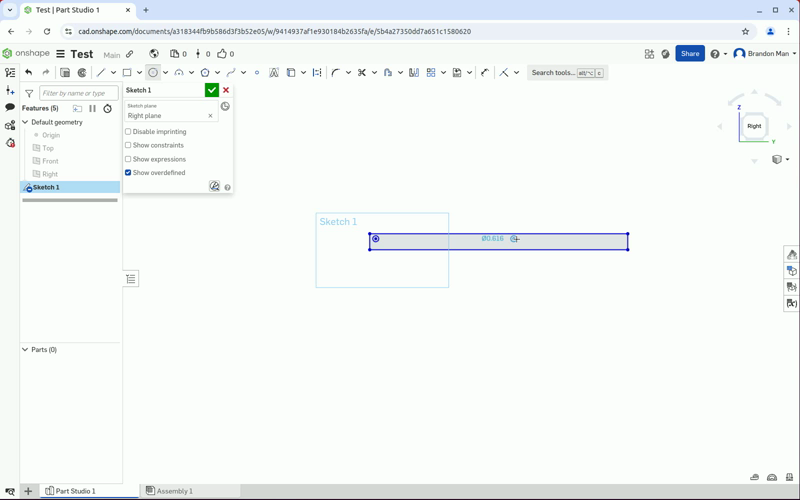
scroll(6)
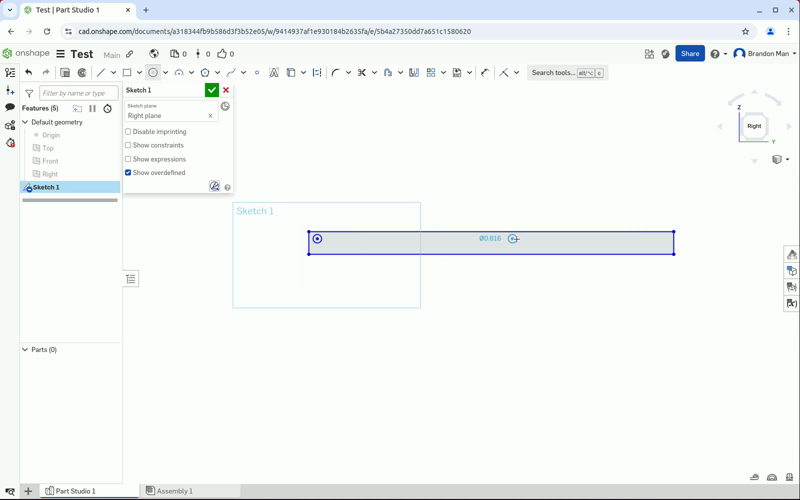
scroll(6)
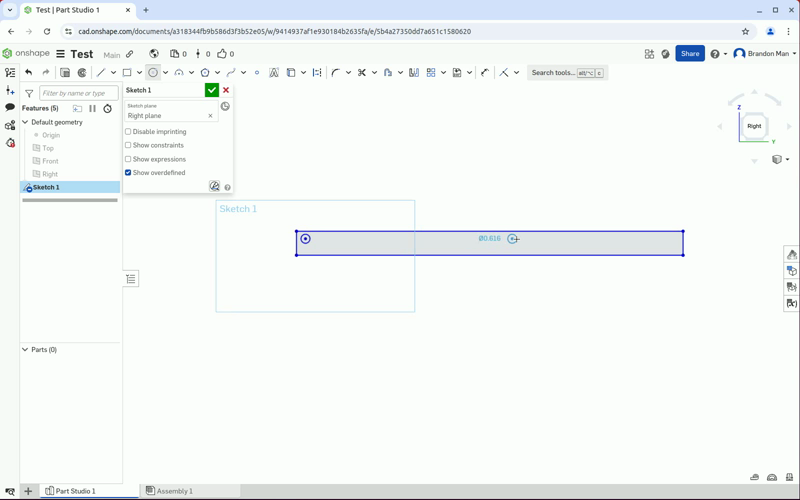
scroll(6)
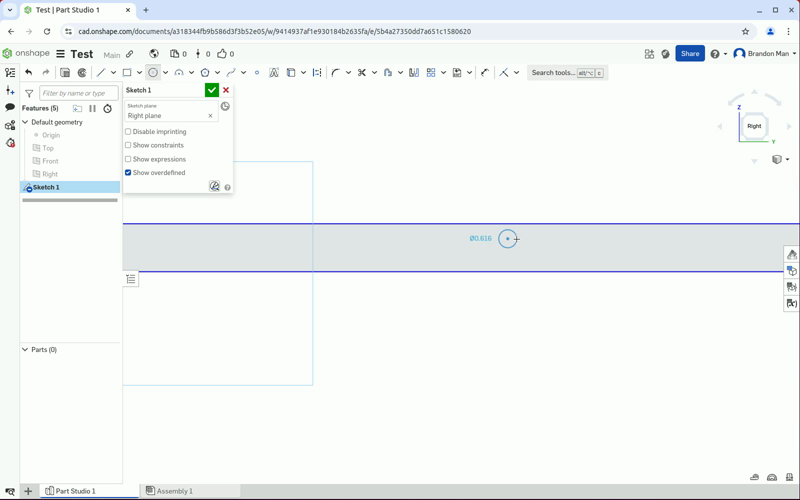
scroll(6)
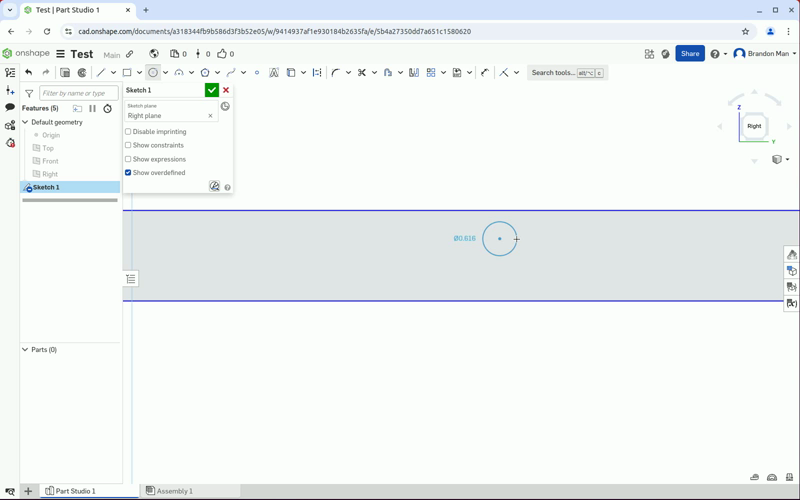
click(516, 238)
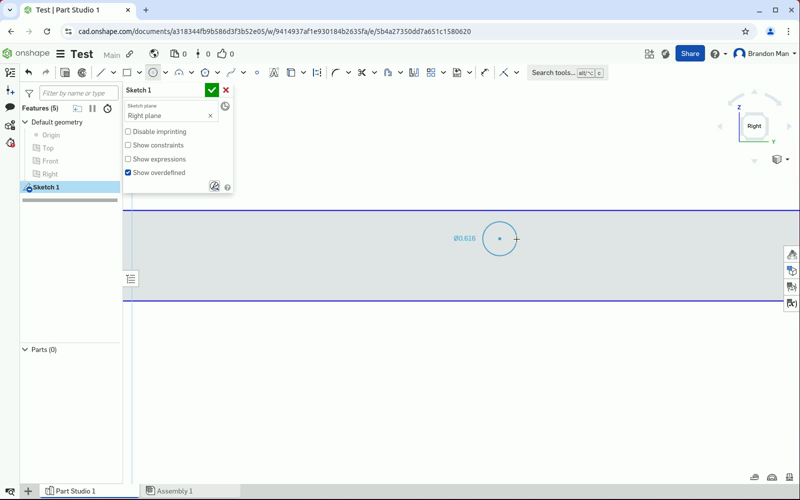
scroll(-6)
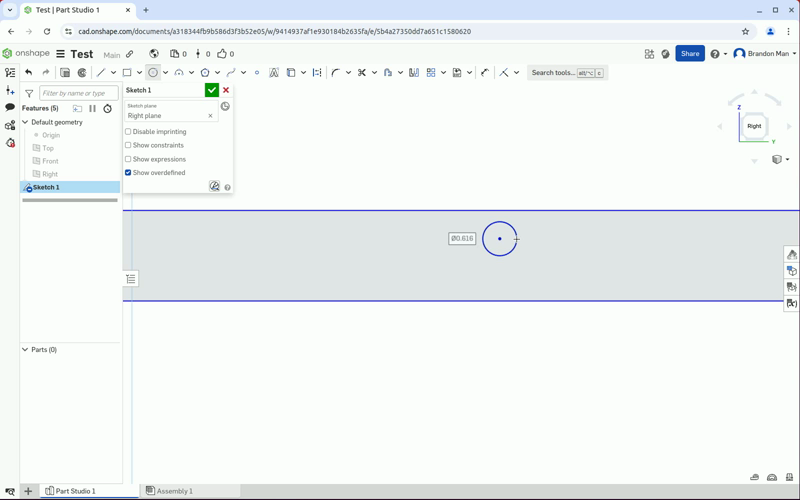
scroll(-6)
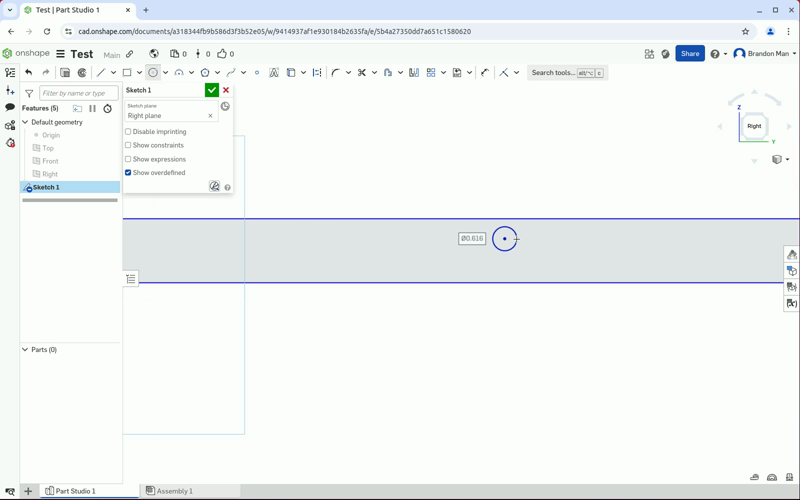
scroll(-6)
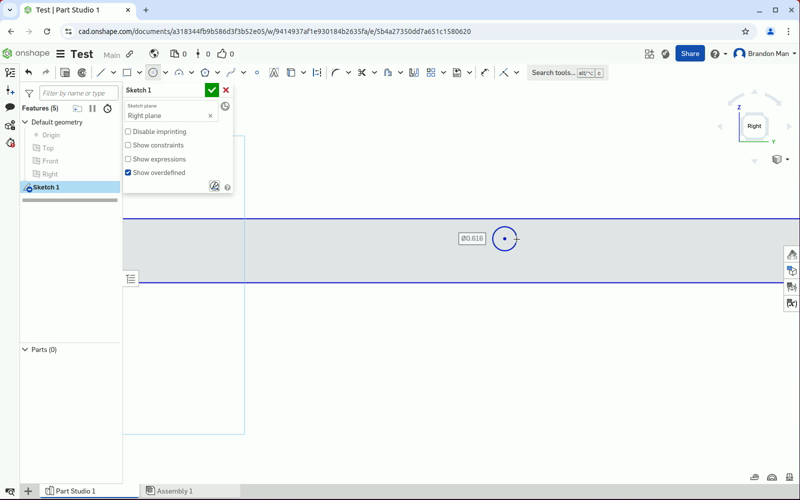
scroll(-6)
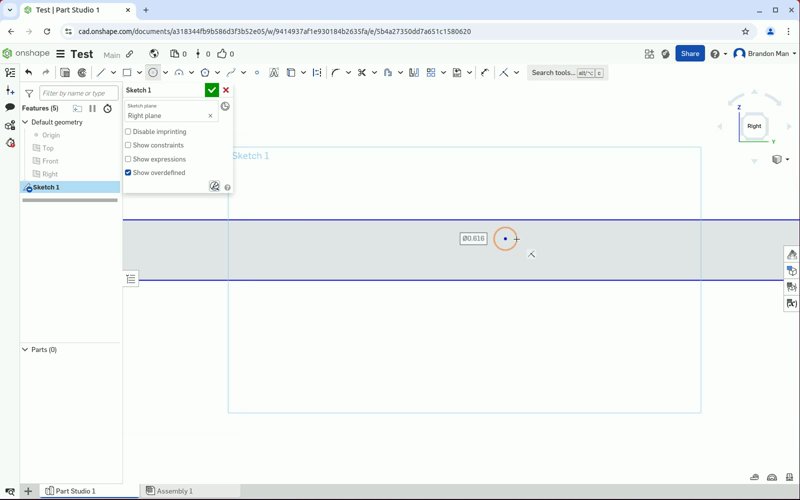
scroll(-6)
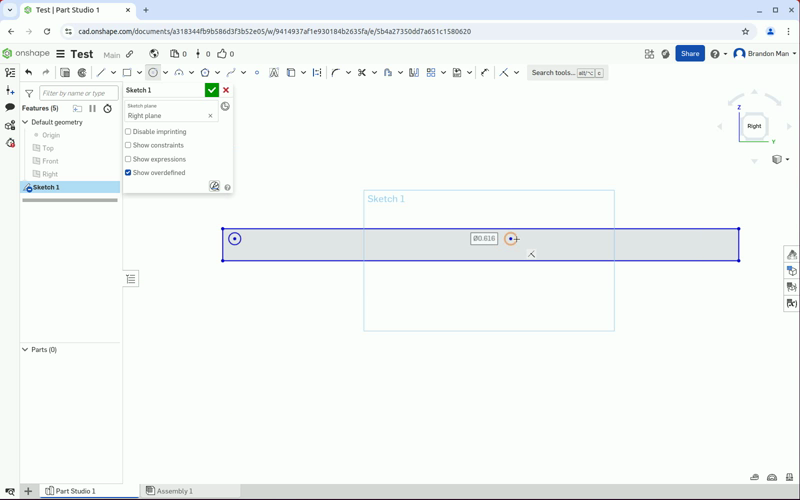
scroll(-6)
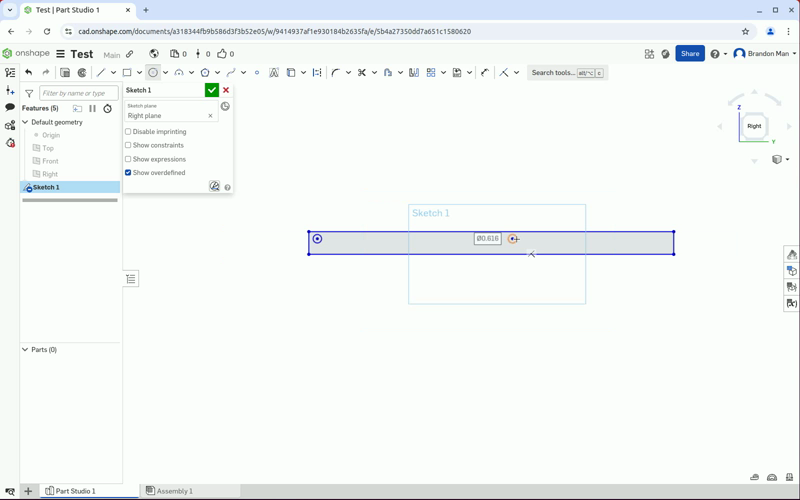
scroll(-6)
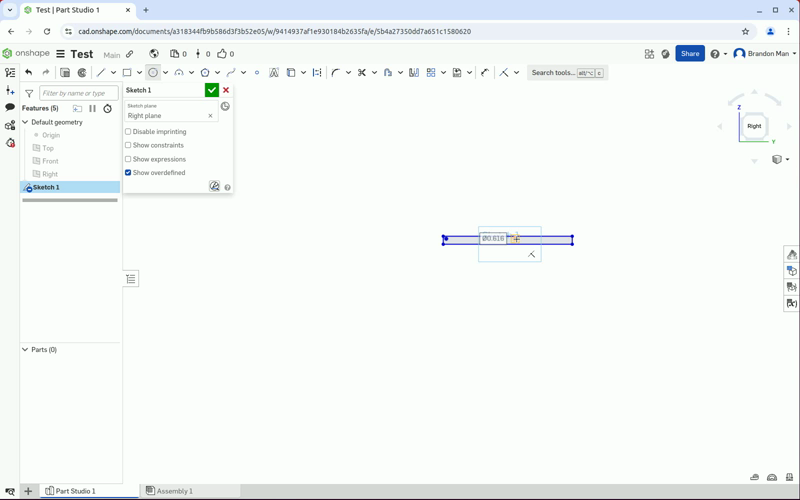
key(esc)
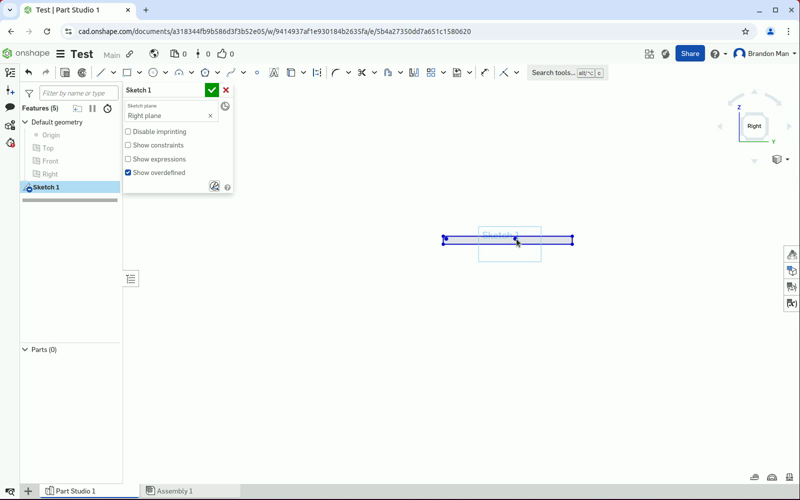
mouse_move(494, 237)
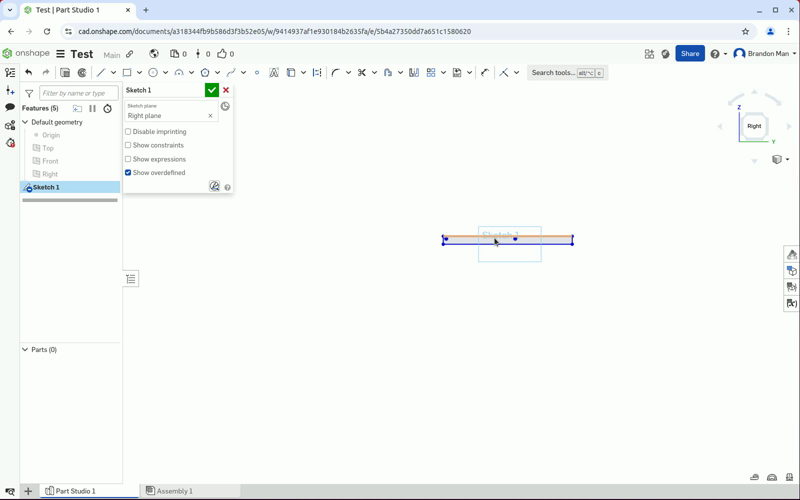
scroll(6)
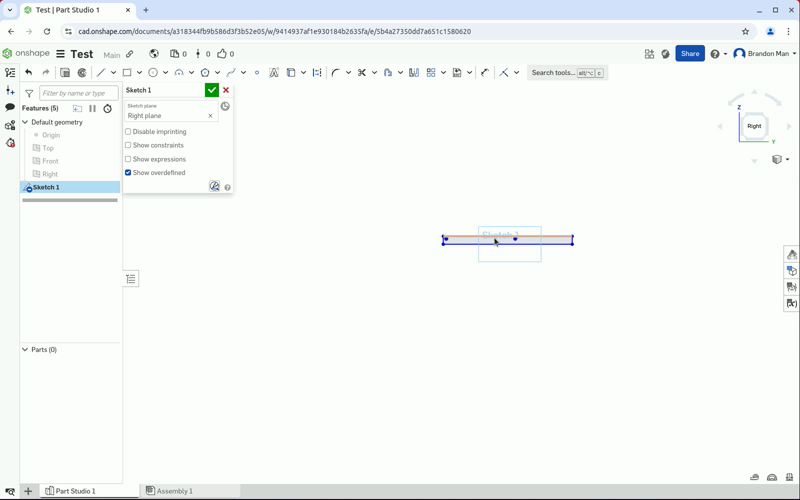
scroll(6)
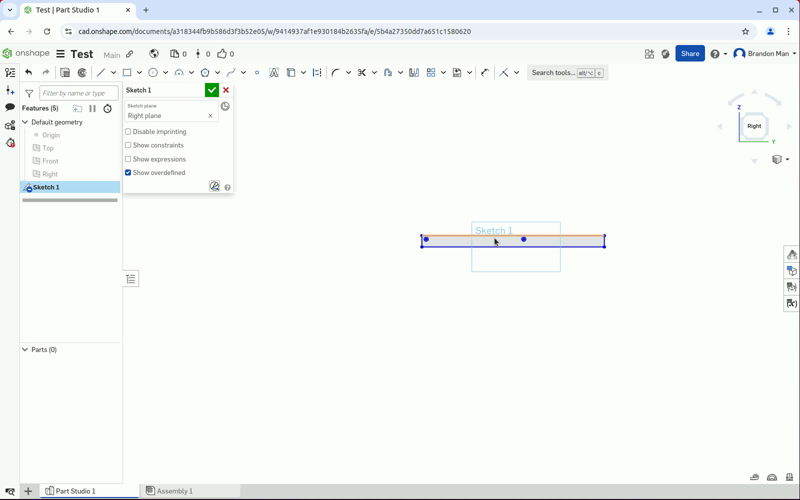
scroll(6)
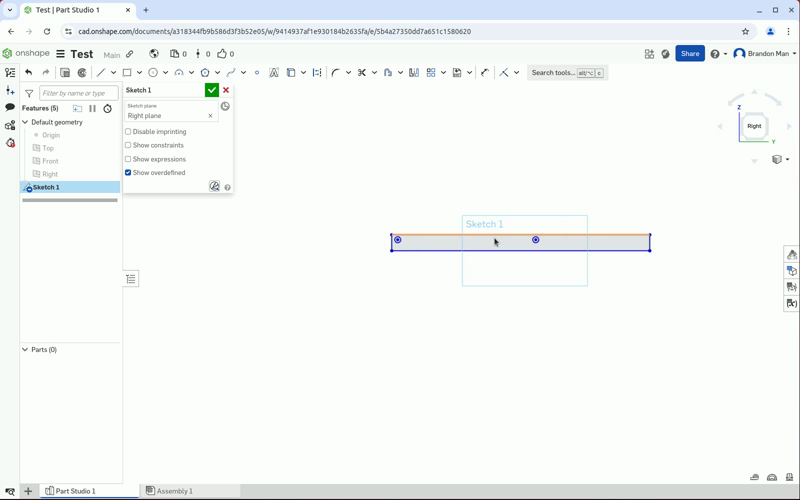
scroll(6)
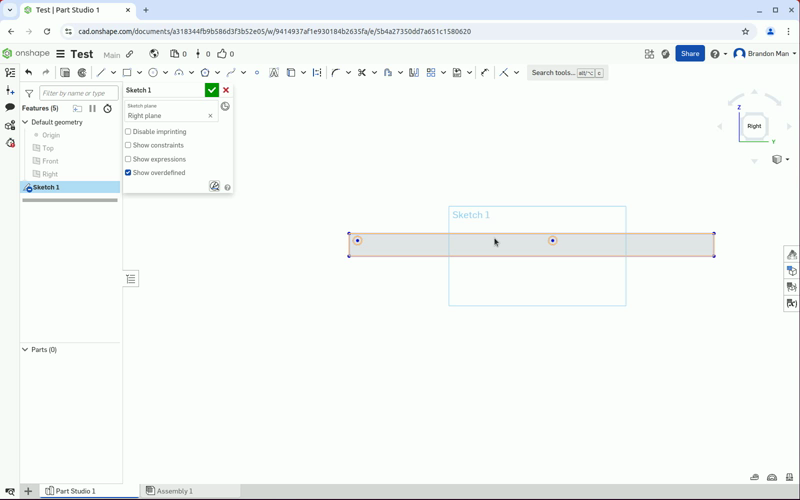
scroll(6)
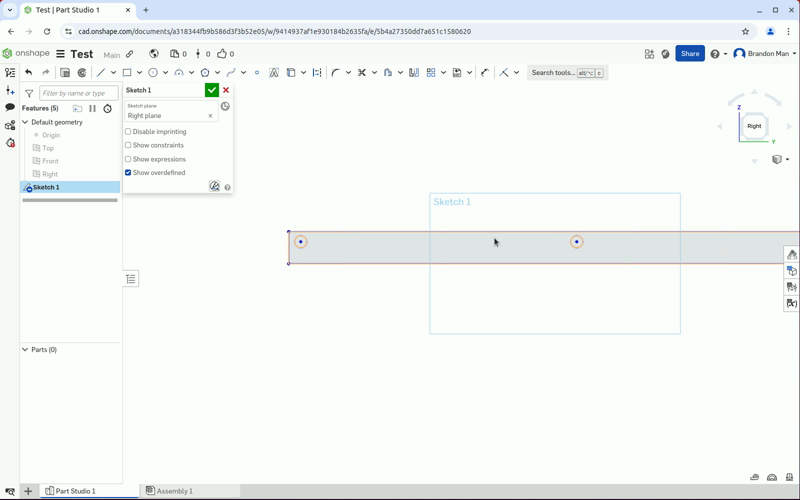
scroll(6)
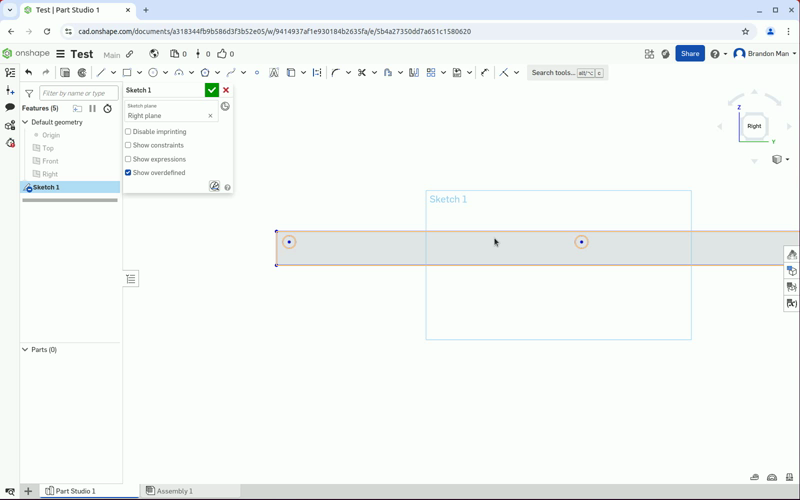
scroll(6)
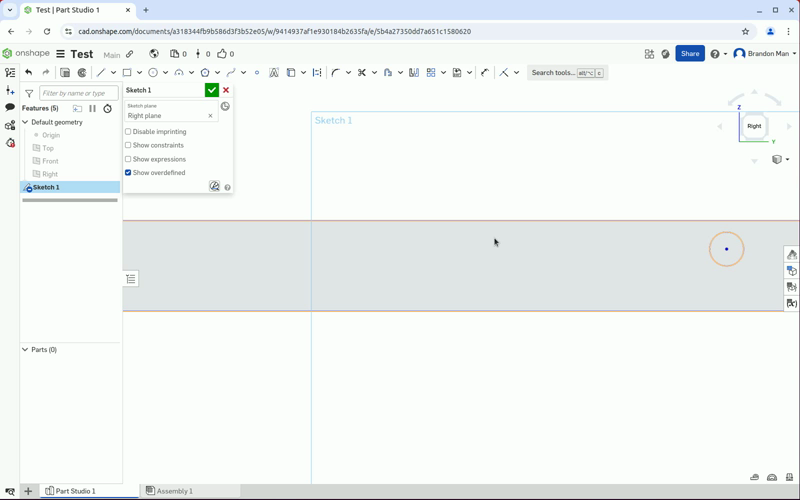
click(494, 237)
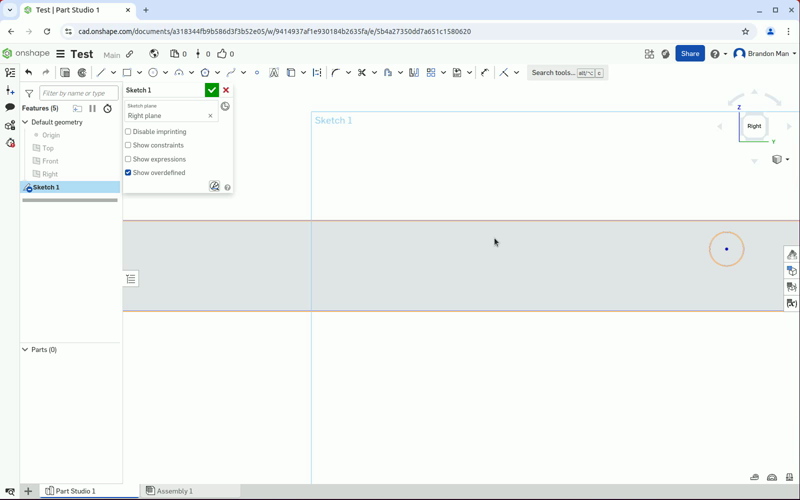
scroll(-6)
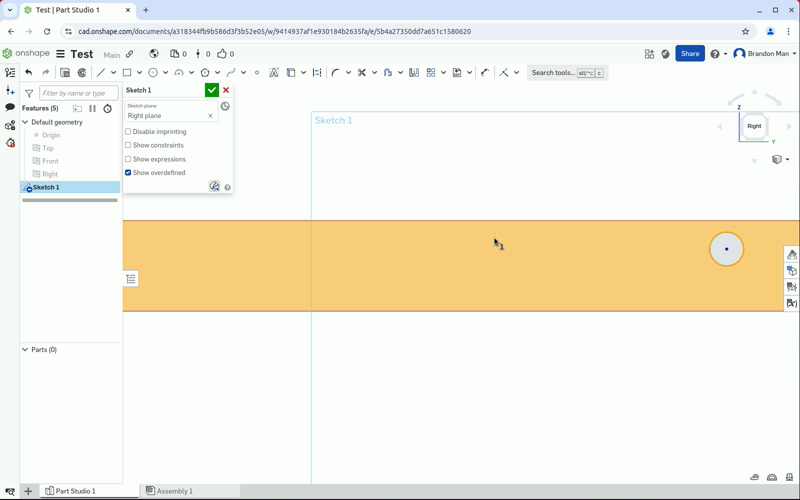
scroll(-6)
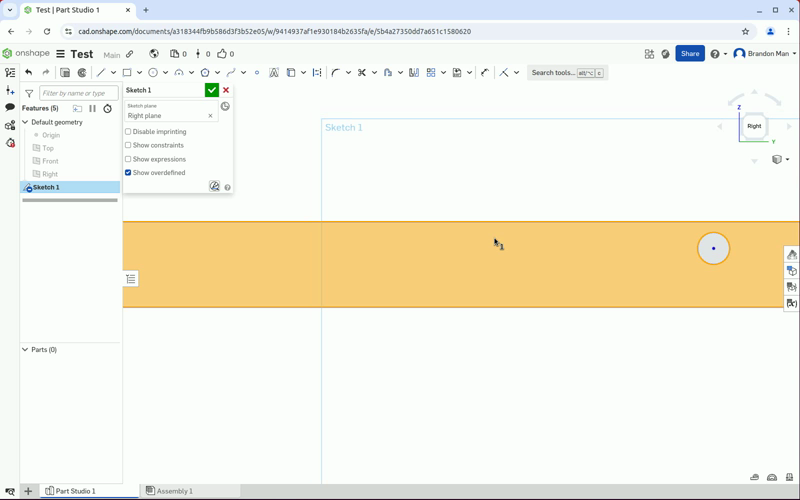
scroll(-6)
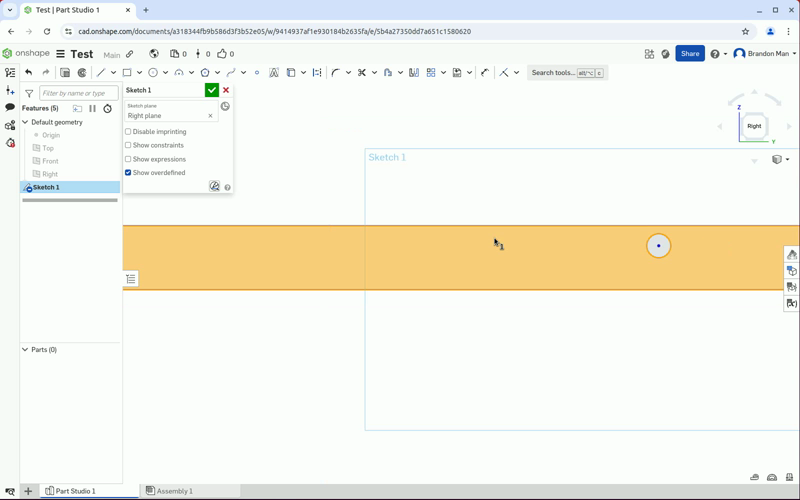
scroll(-6)
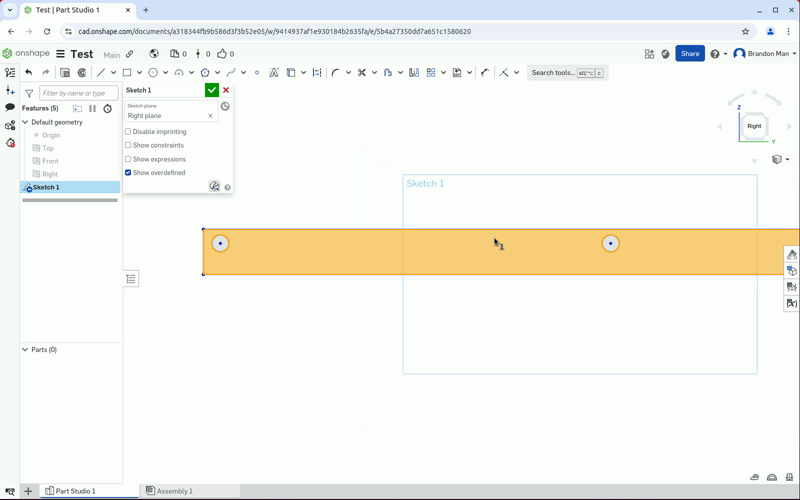
scroll(-6)
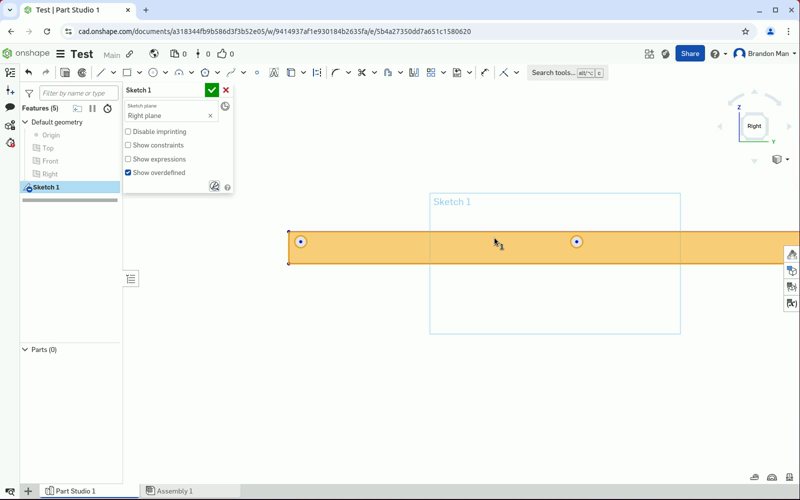
scroll(-6)
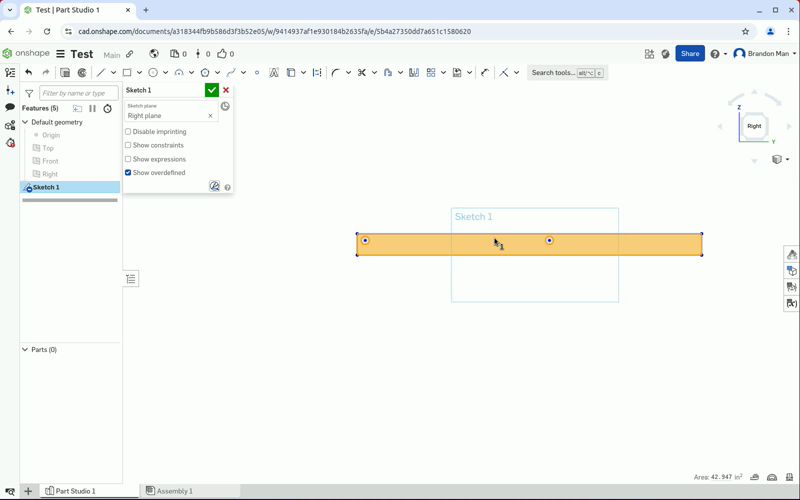
scroll(-6)
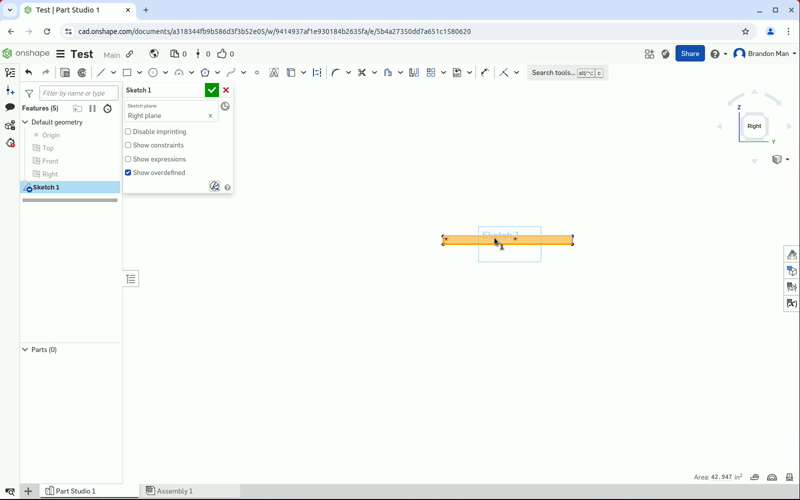
mouse_move(73, 352)
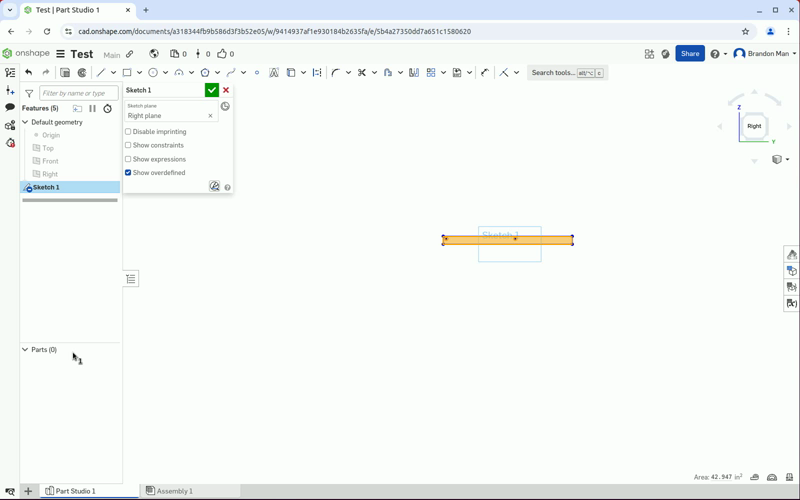
key(shift+y)
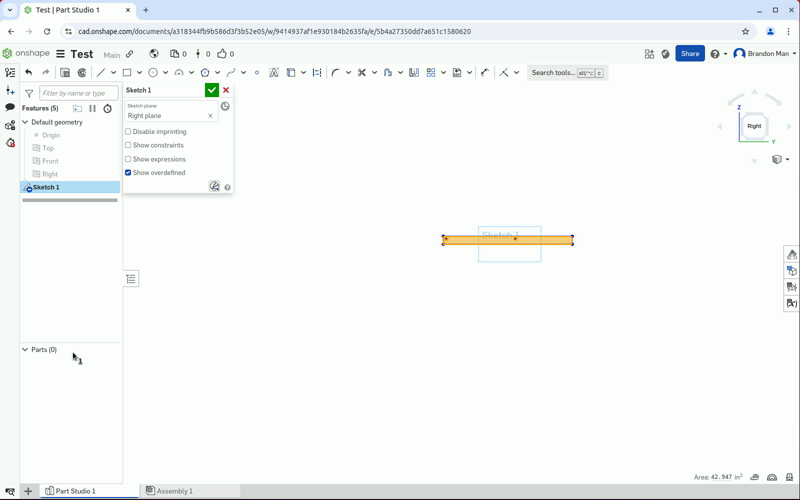
key(shift+e)
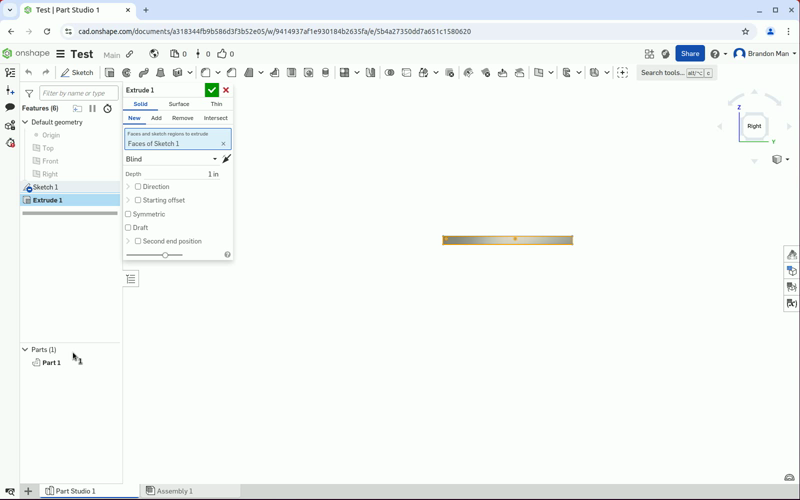
mouse_move(143, 106)
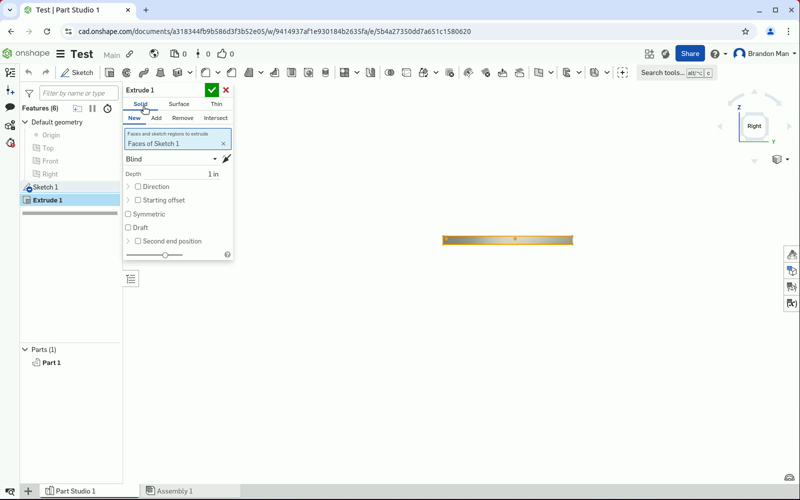
click(143, 106)
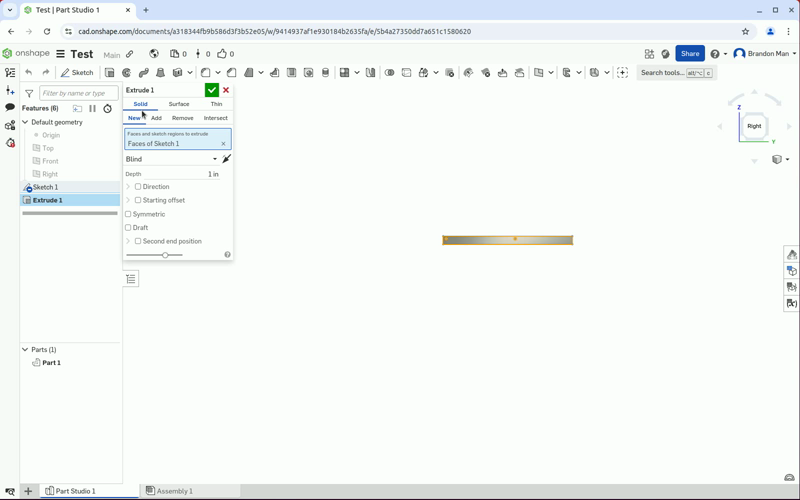
mouse_move(137, 120)
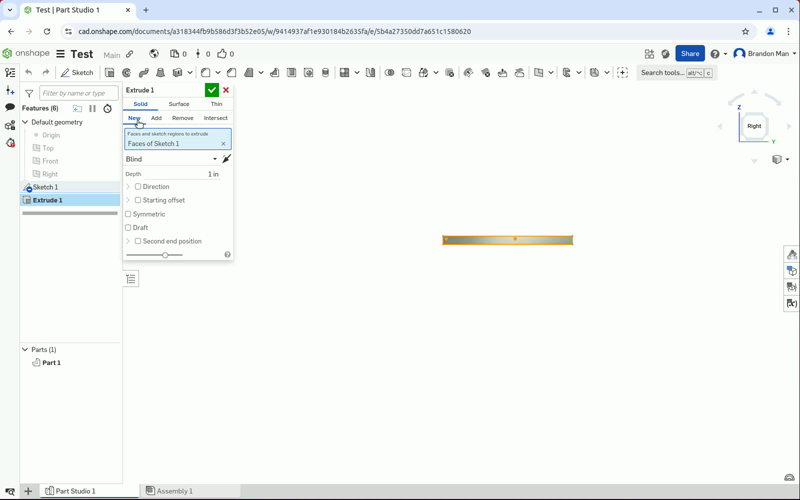
click(137, 120)
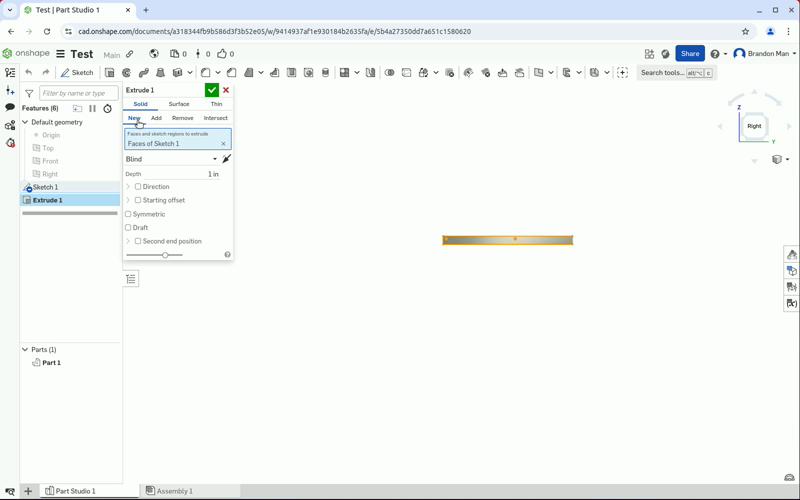
key(tab, 4)
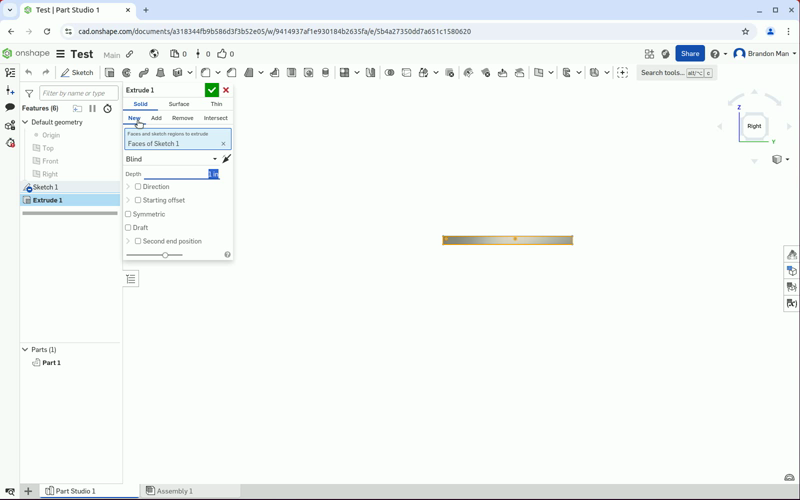
text(-0.241)
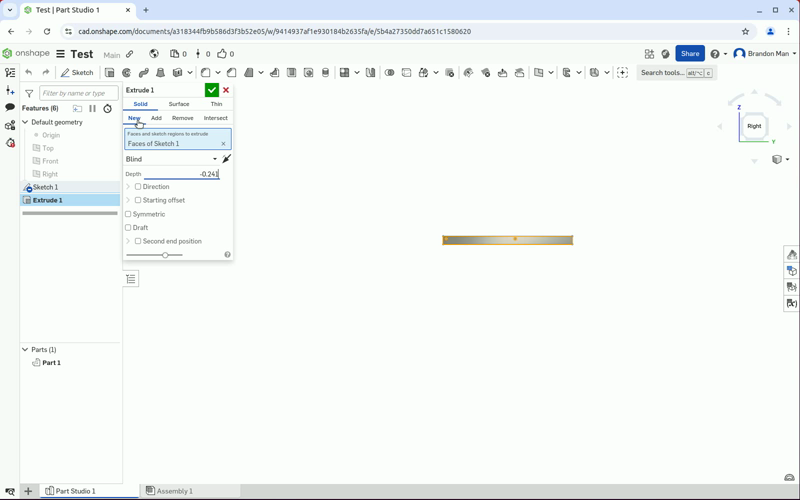
key(enter)
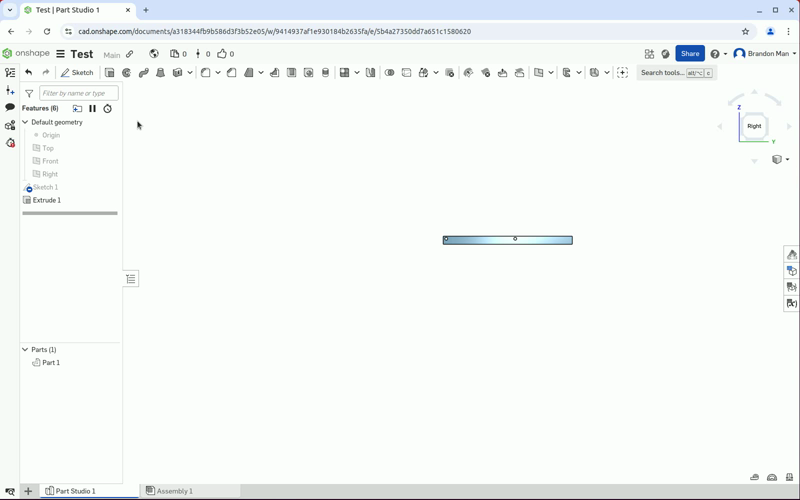
key(shift+h)
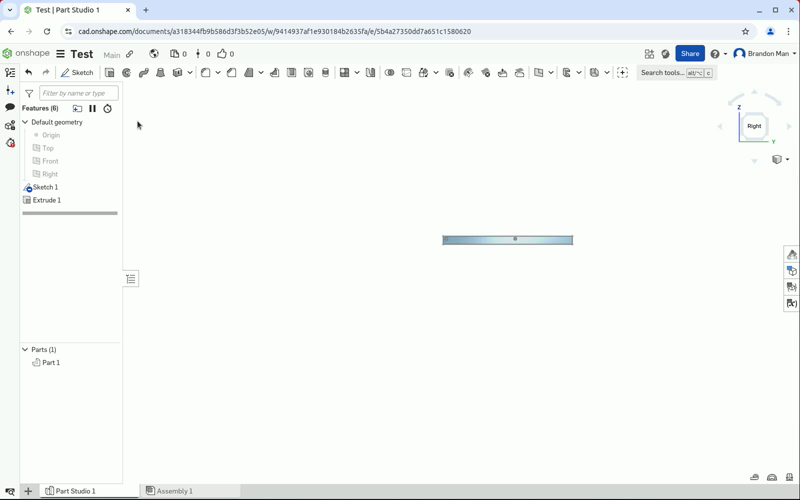
key(shift+h)
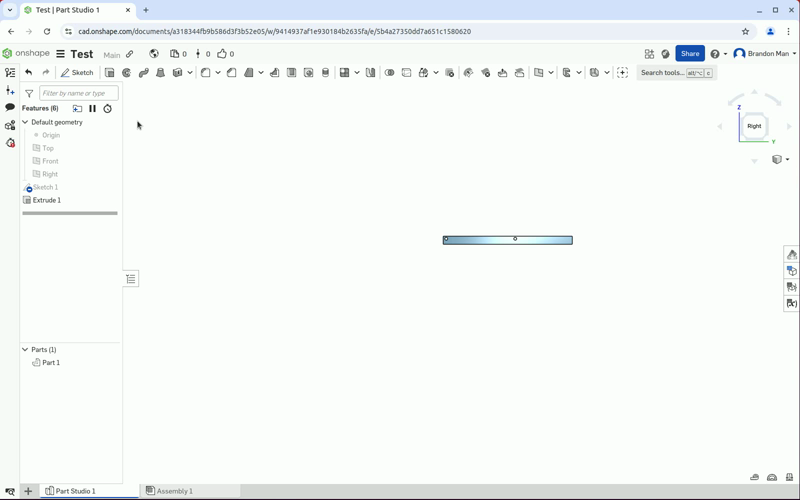
mouse_move(73, 189)
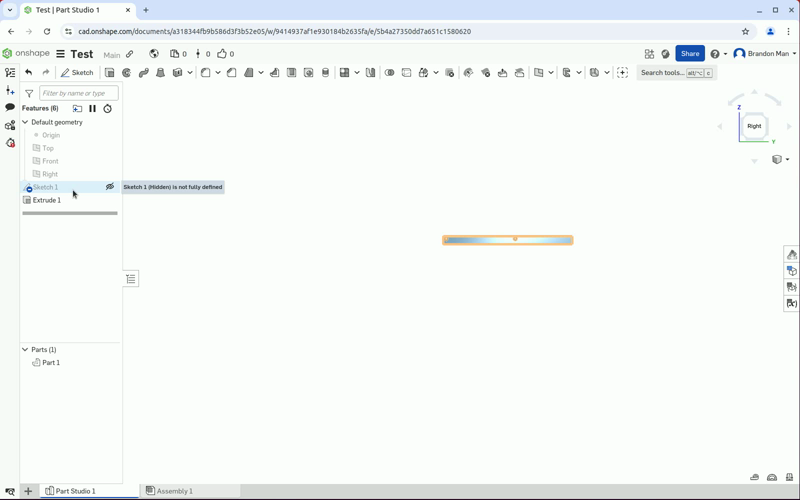
click(73, 189)
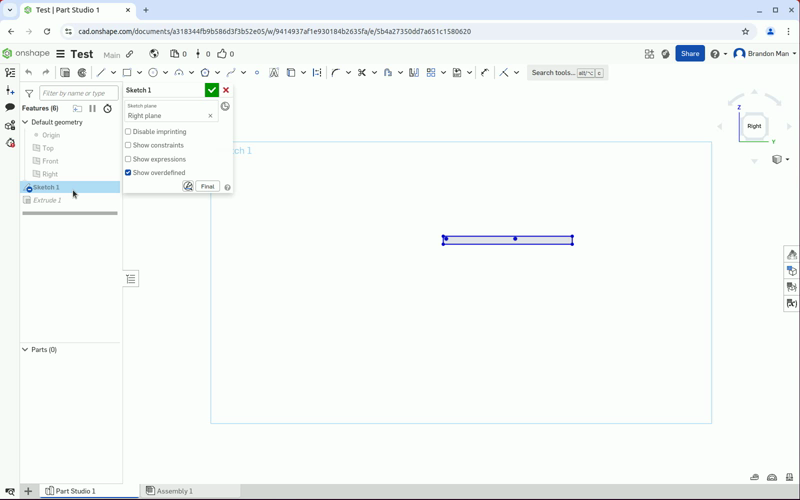
mouse_move(229, 92)
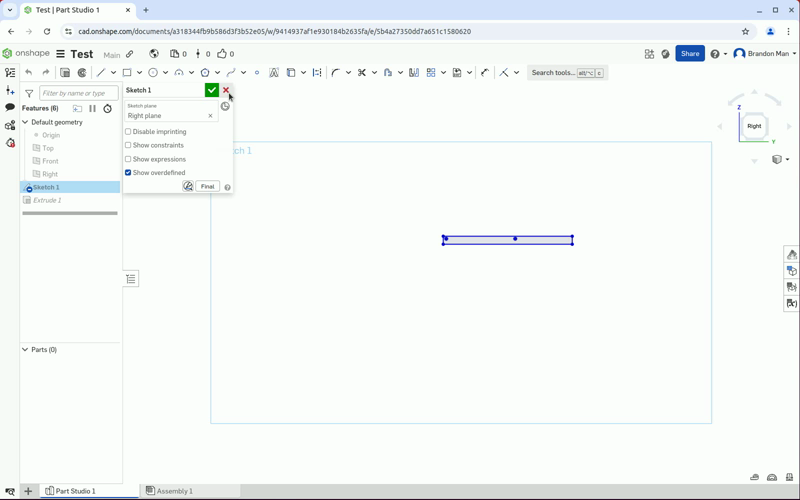
click(229, 92)
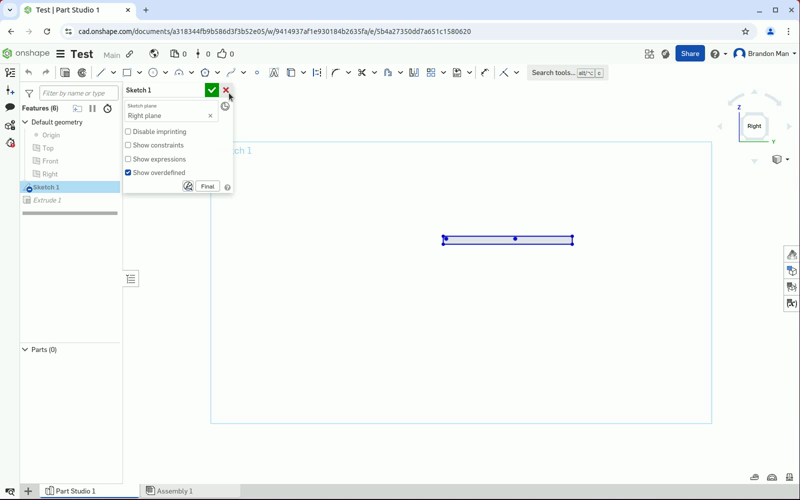
key(shift+s)
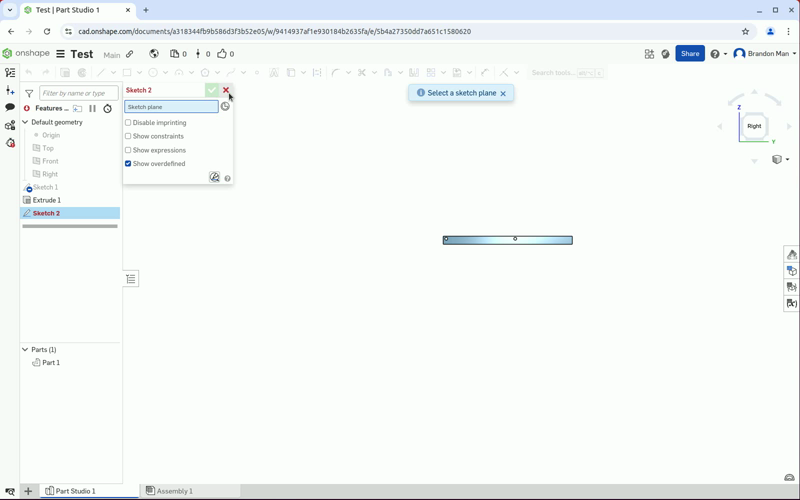
mouse_move(73, 176)
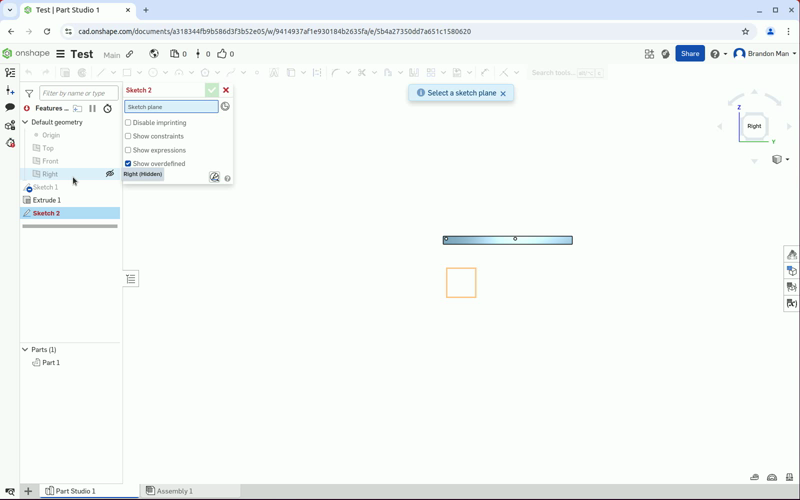
click(73, 176)
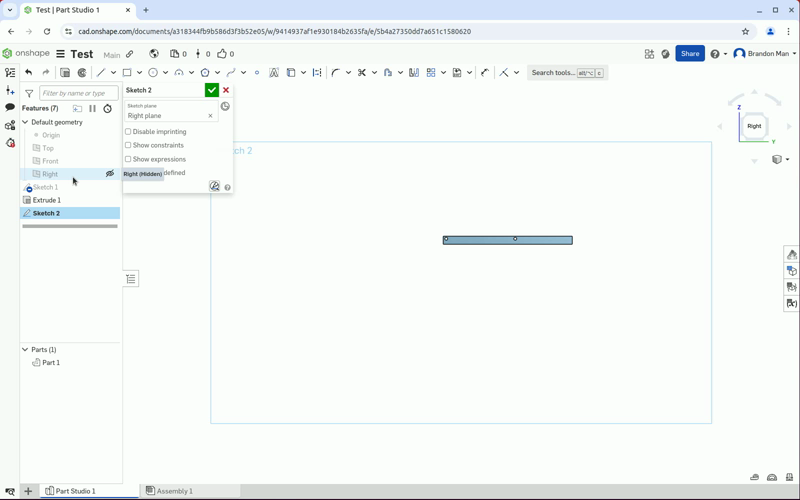
mouse_move(73, 352)
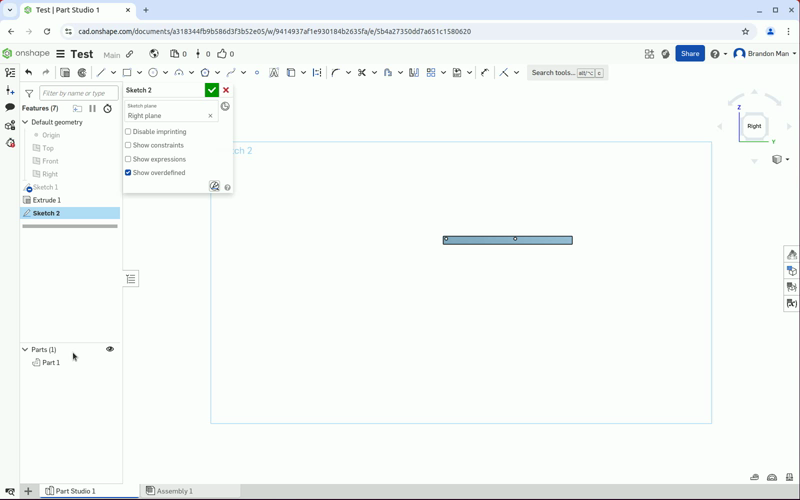
key(y)
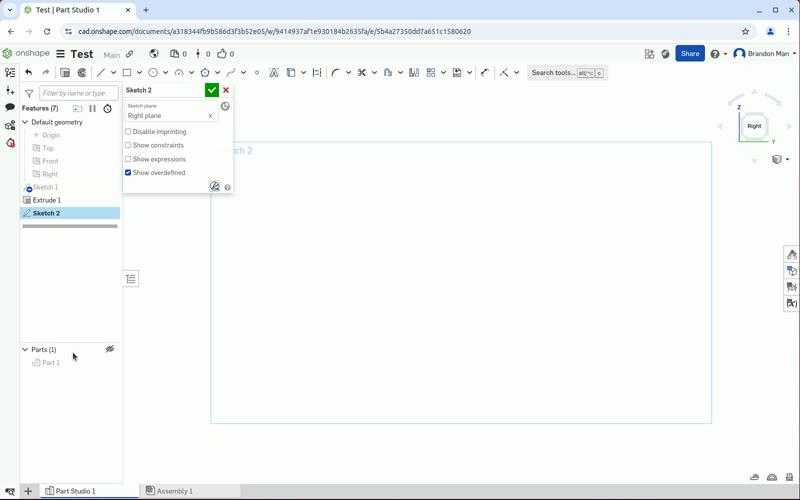
key(l)
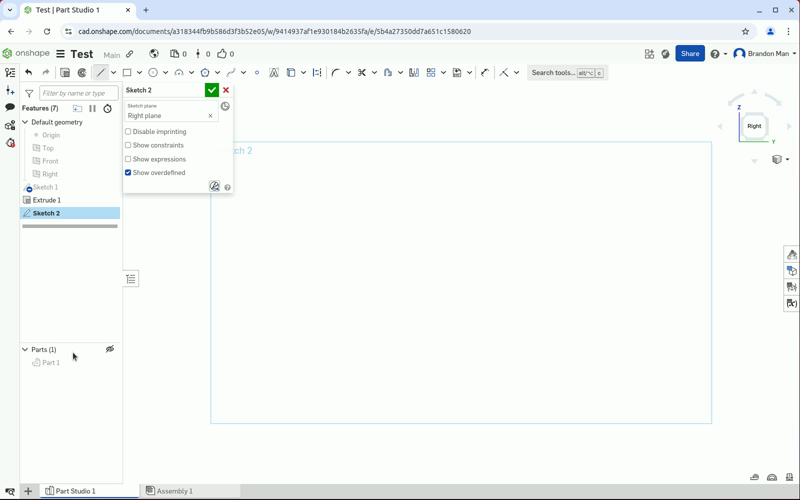
key_down(shift)
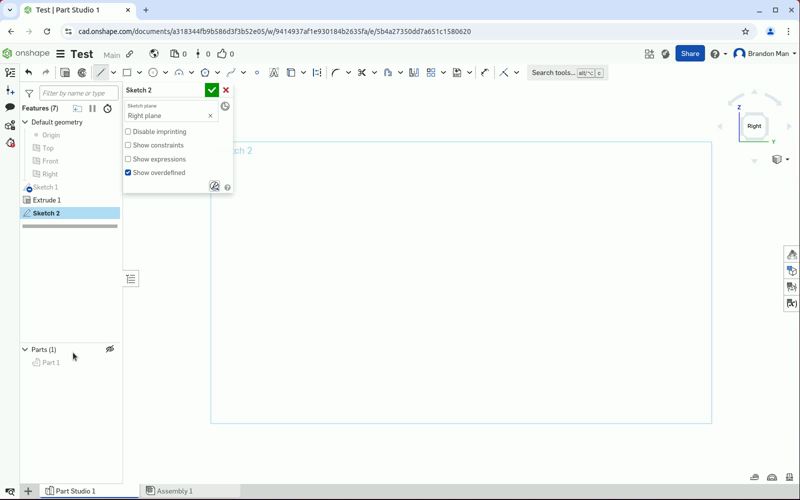
mouse_move(573, 244)
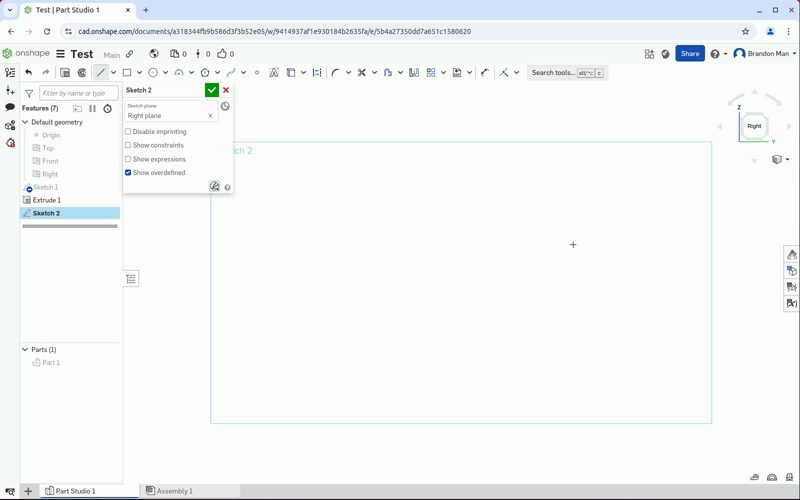
click(573, 244)
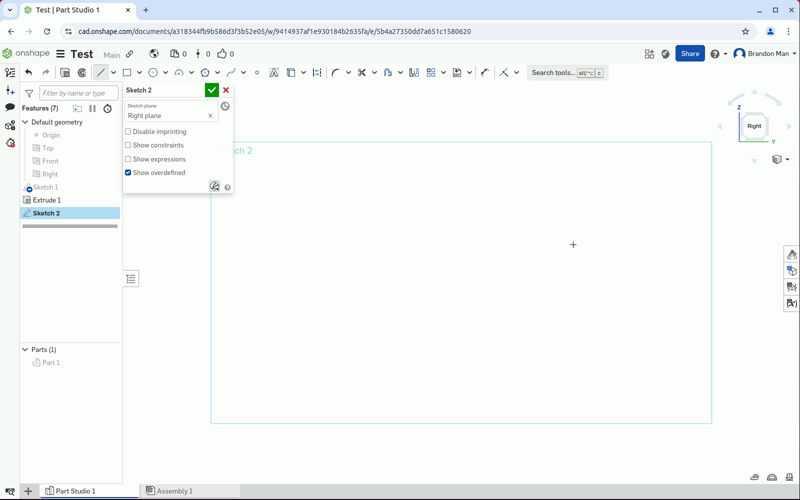
key_up(shift)
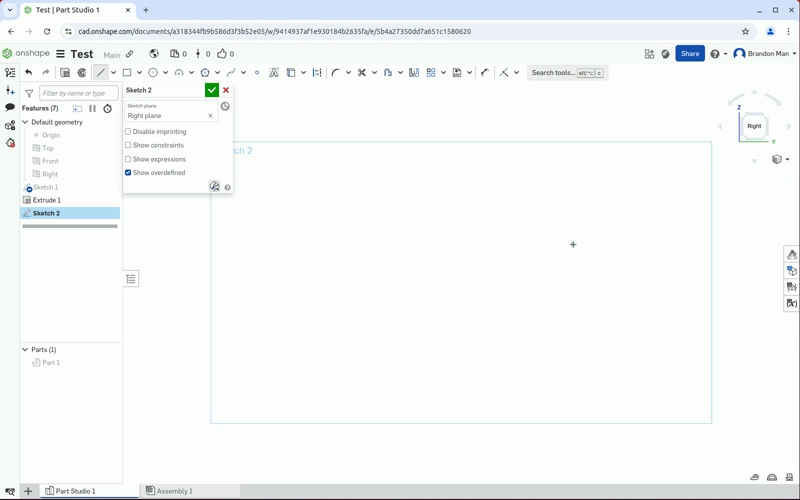
key_down(shift)
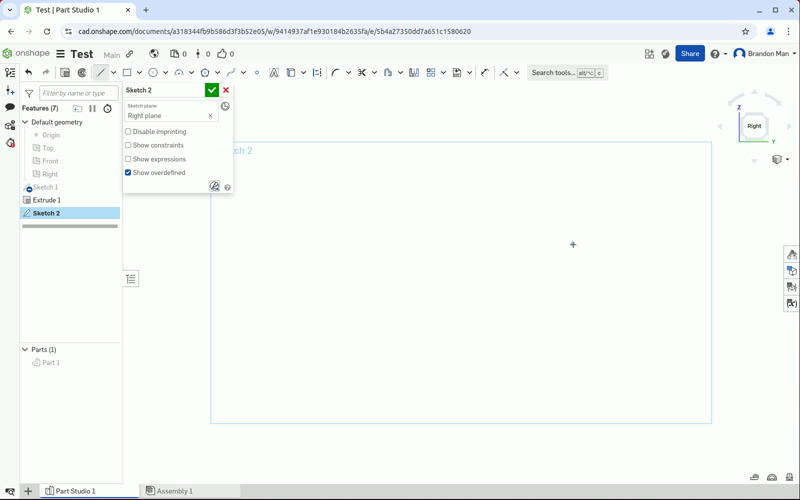
mouse_move(589, 244)
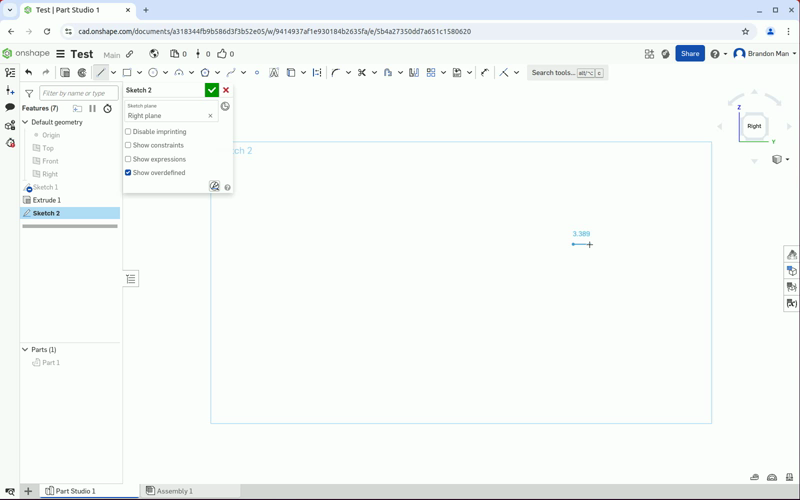
mouse_move(573, 244)
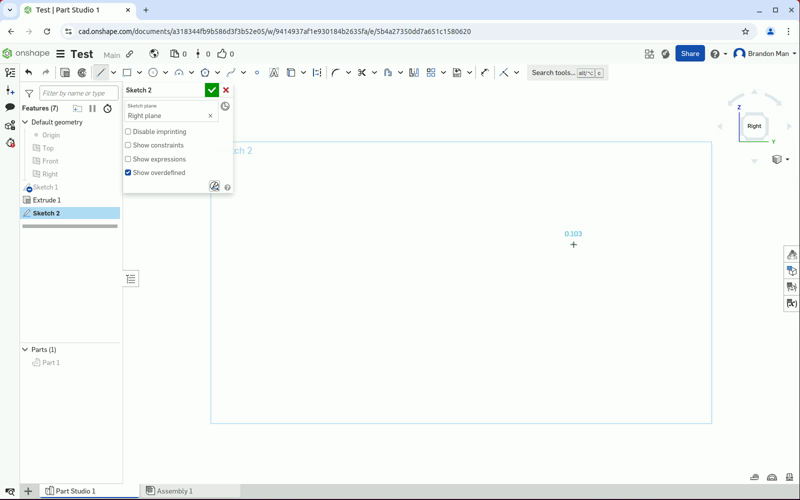
scroll(6)
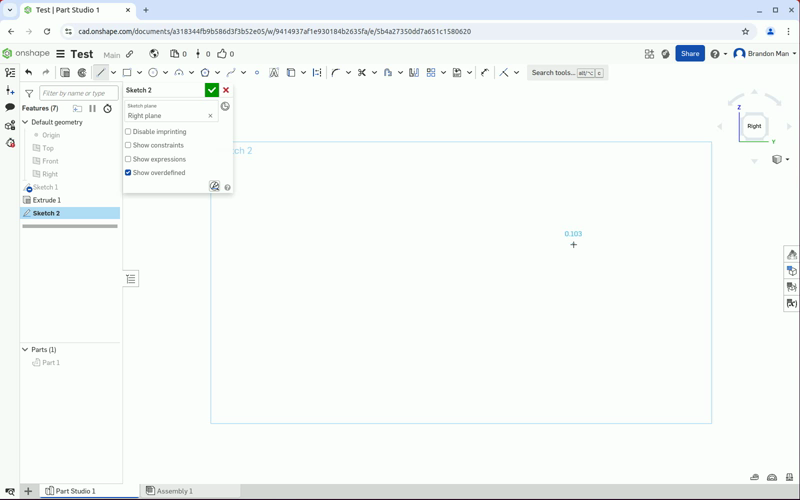
scroll(6)
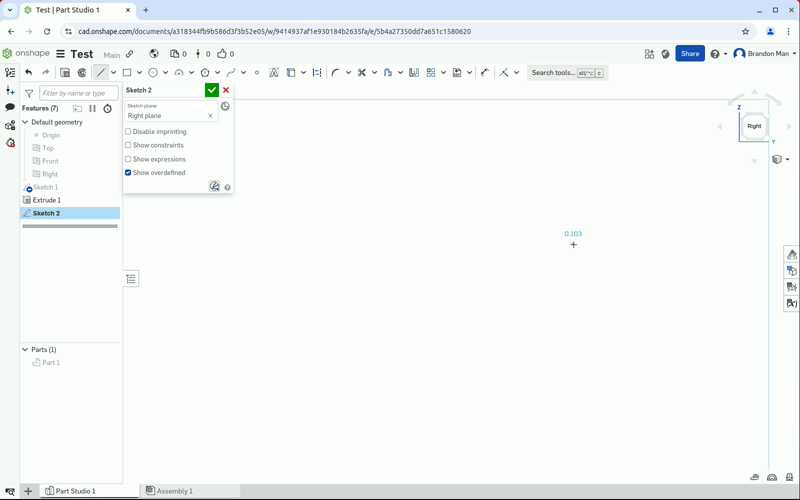
scroll(6)
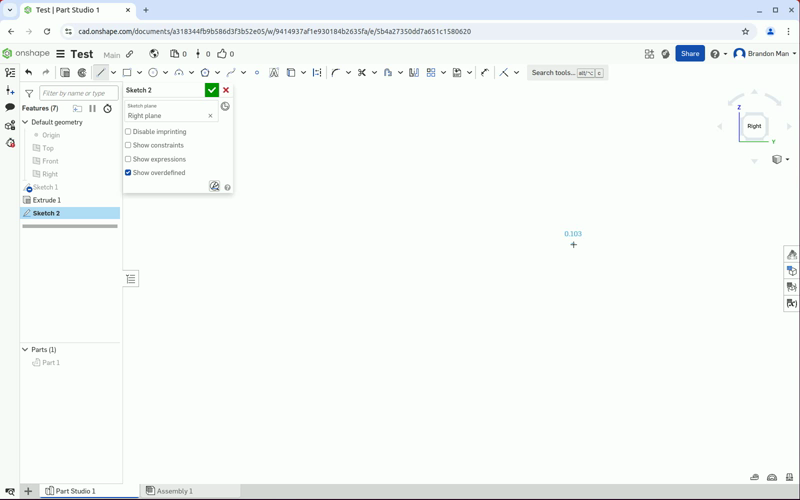
scroll(6)
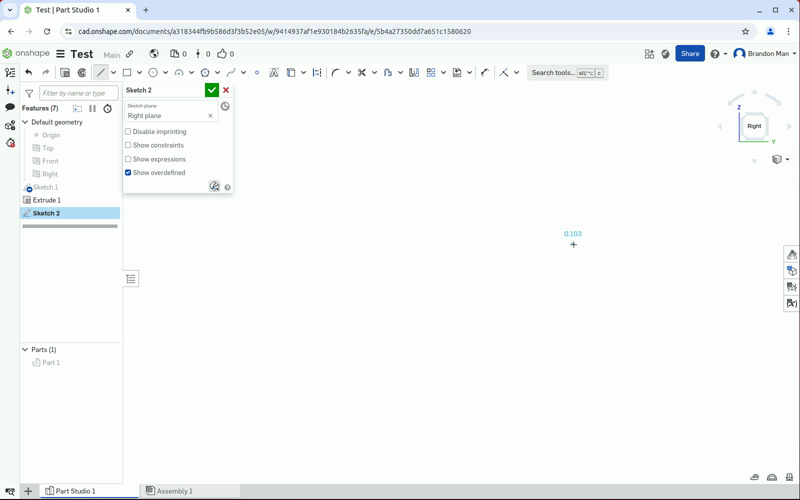
scroll(6)
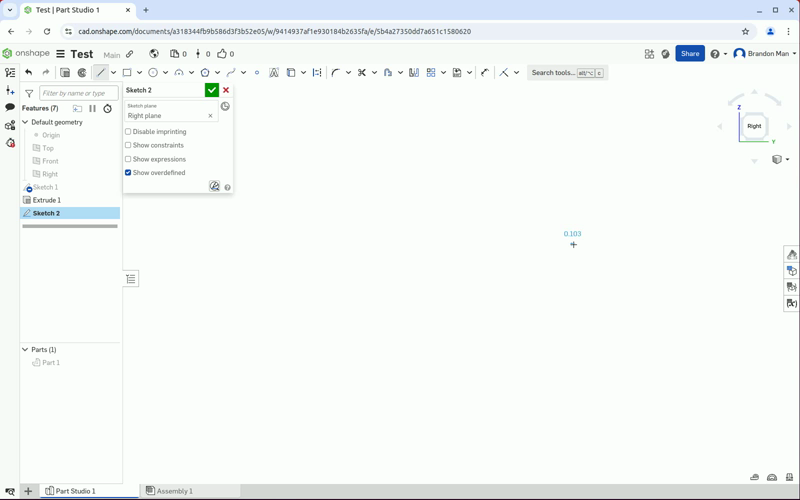
scroll(6)
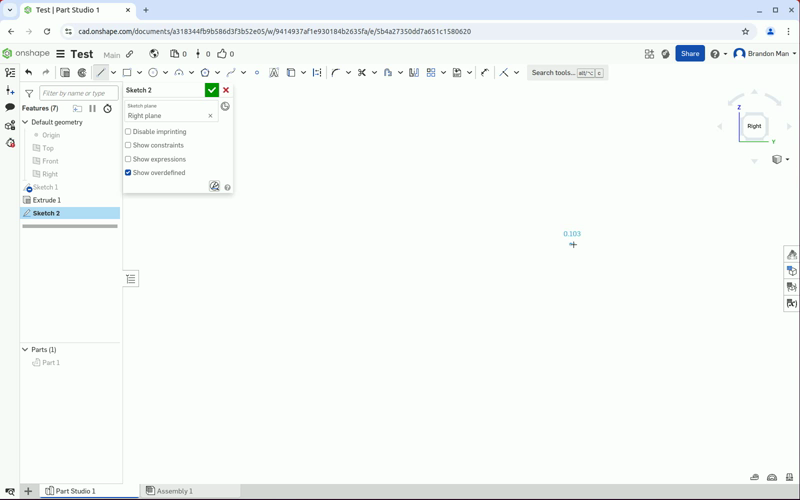
scroll(6)
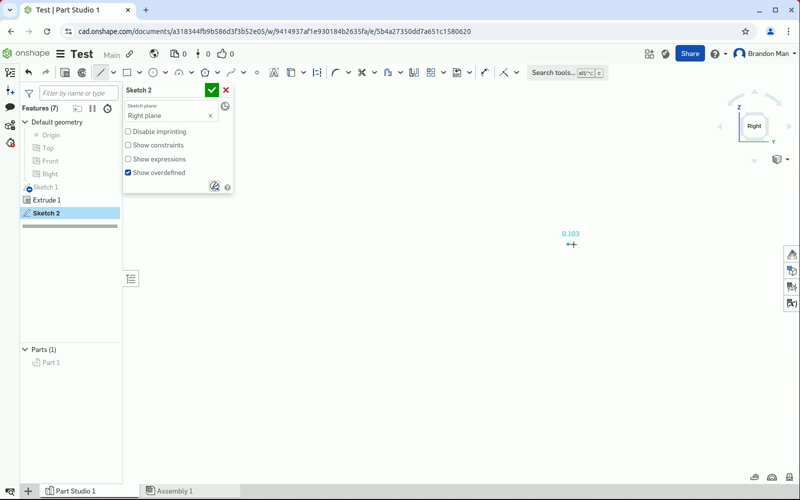
click(573, 244)
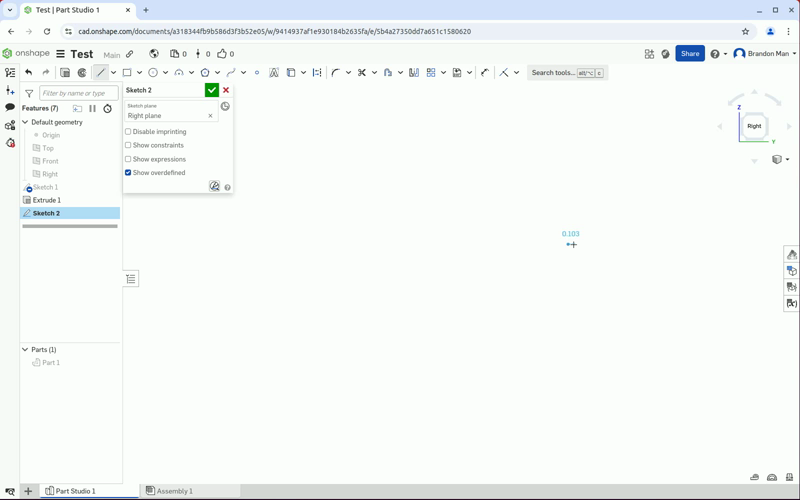
scroll(-6)
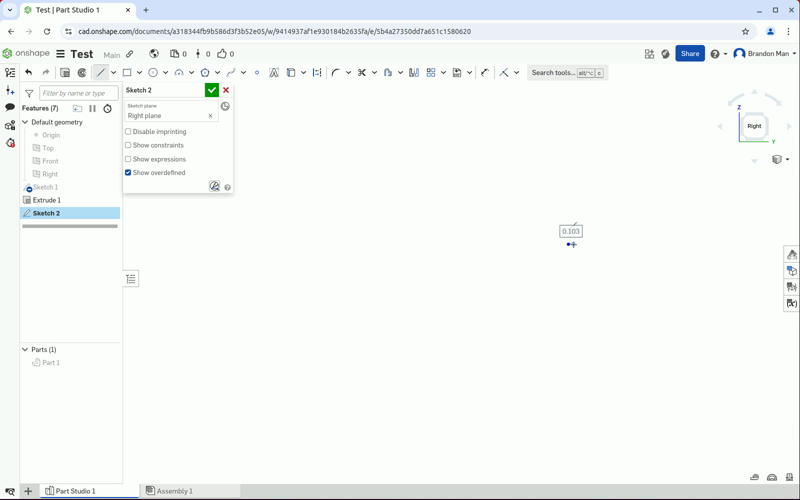
scroll(-6)
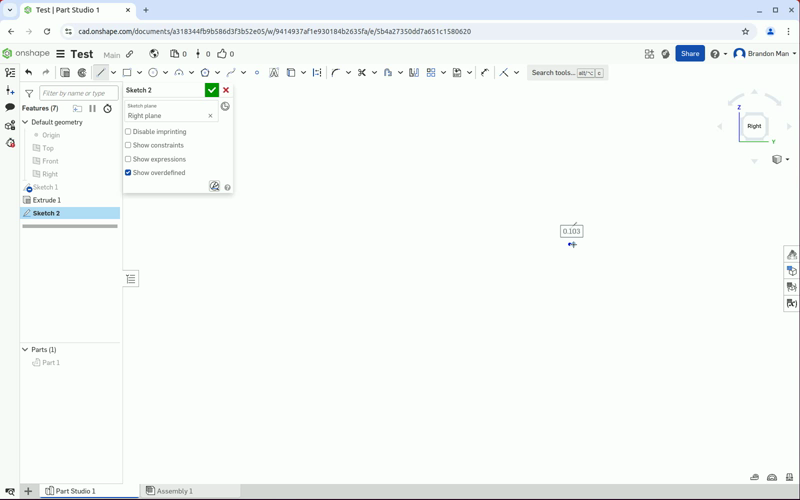
scroll(-6)
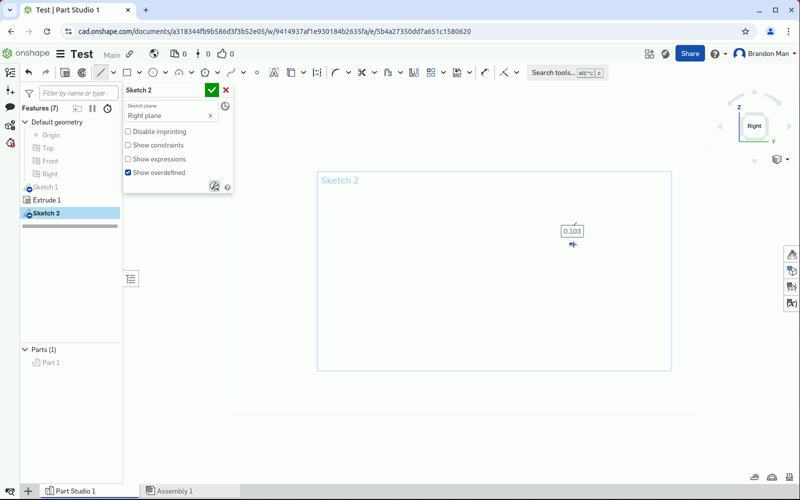
scroll(-6)
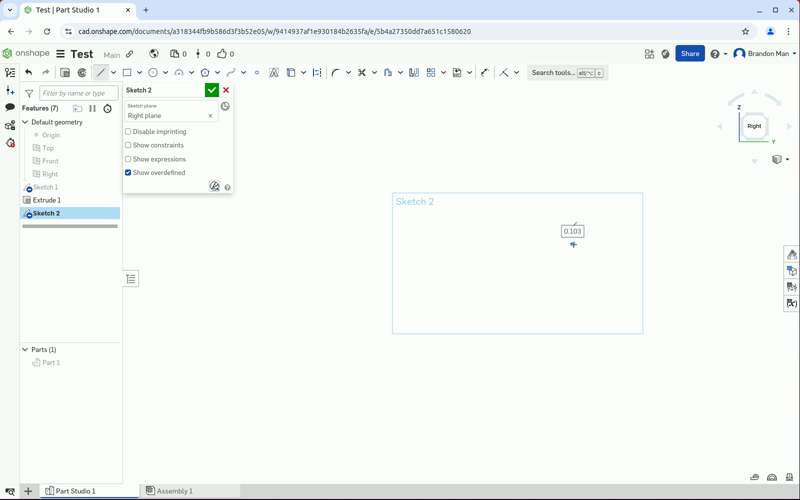
scroll(-6)
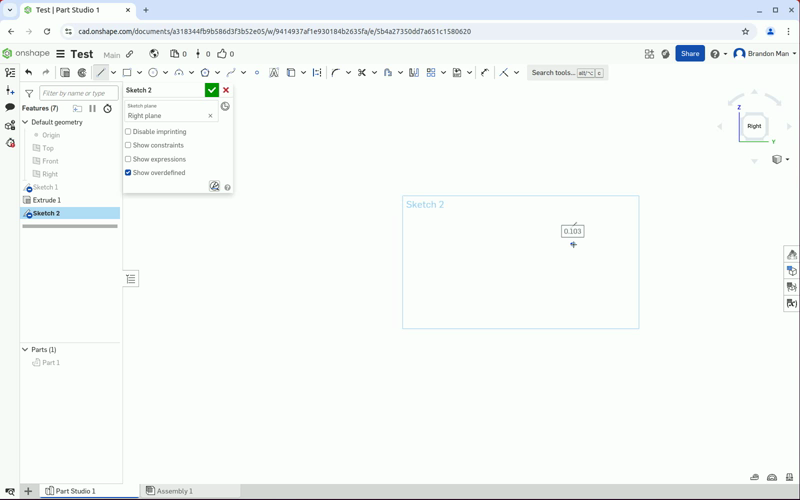
scroll(-6)
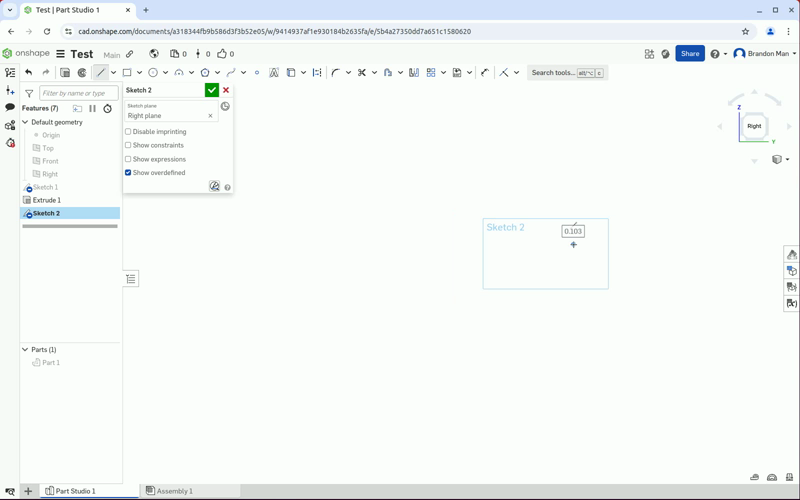
scroll(-6)
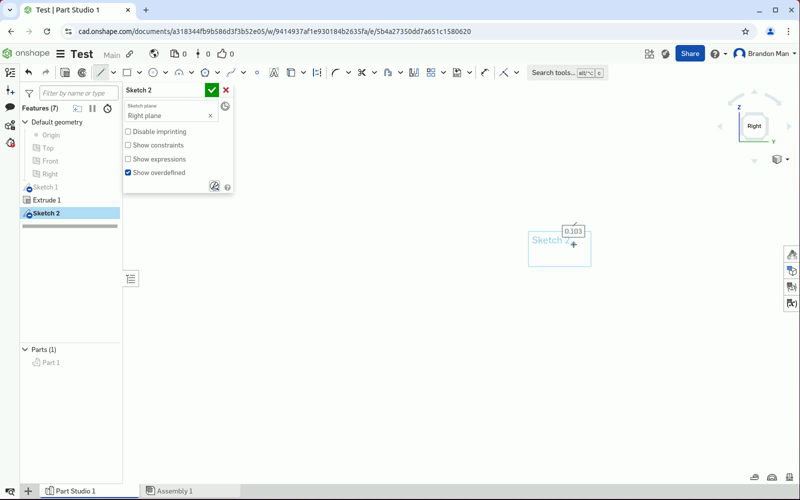
key_up(shift)
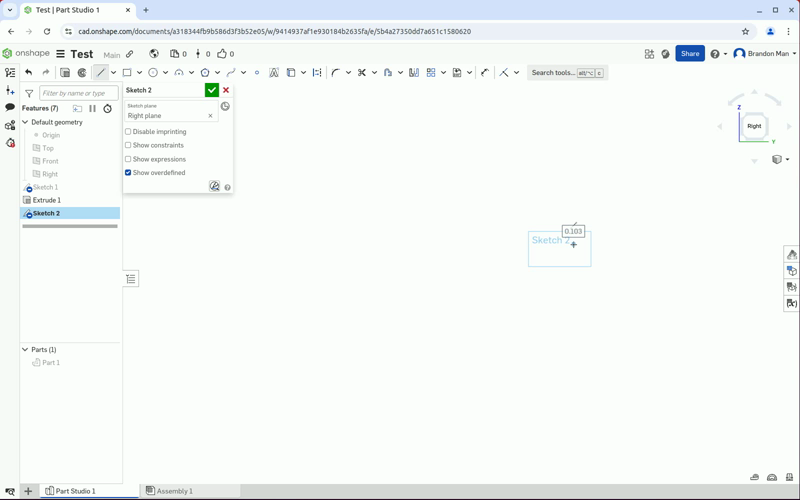
key_down(shift)
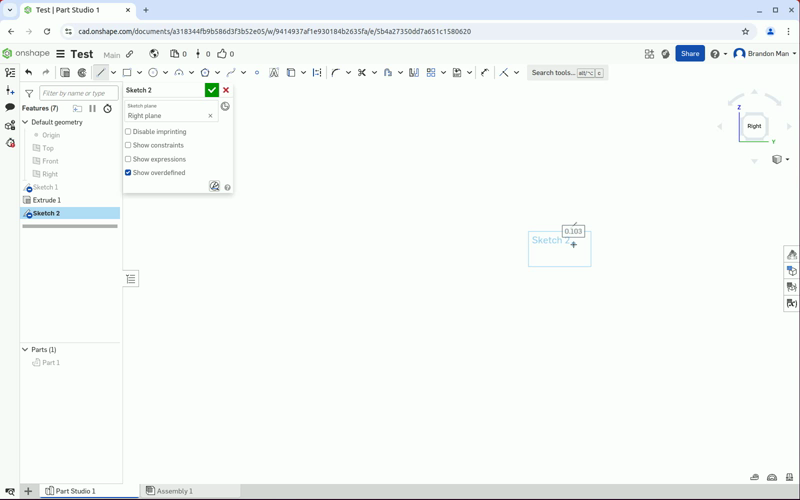
mouse_move(589, 244)
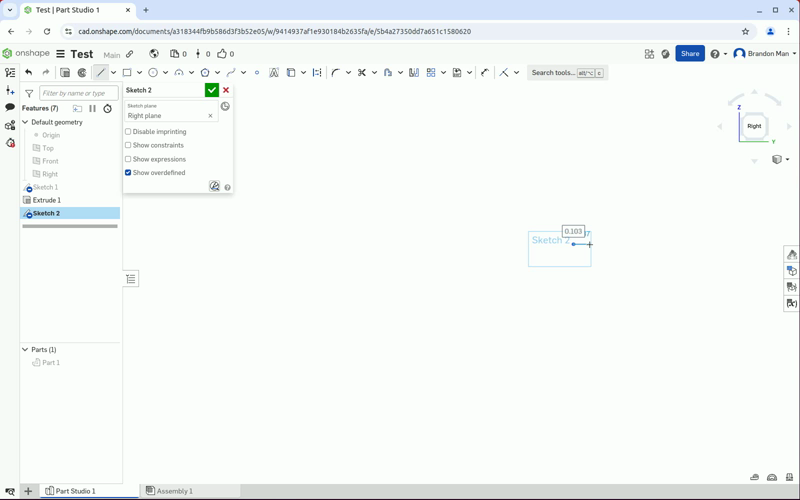
mouse_move(573, 234)
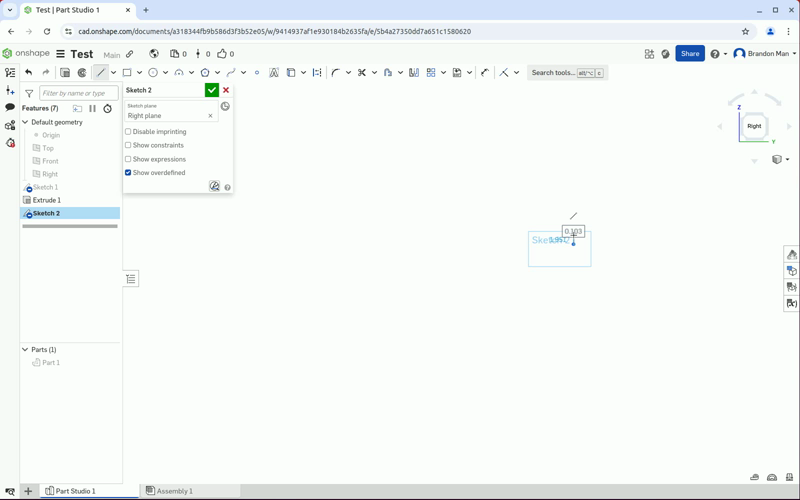
click(573, 234)
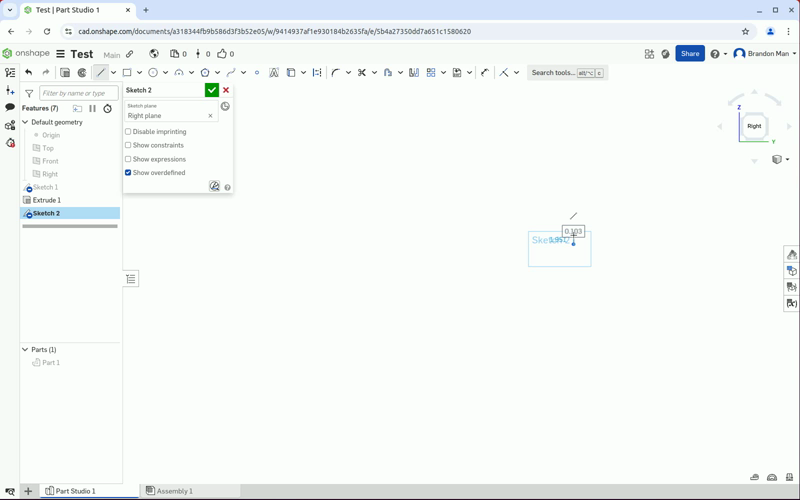
key_up(shift)
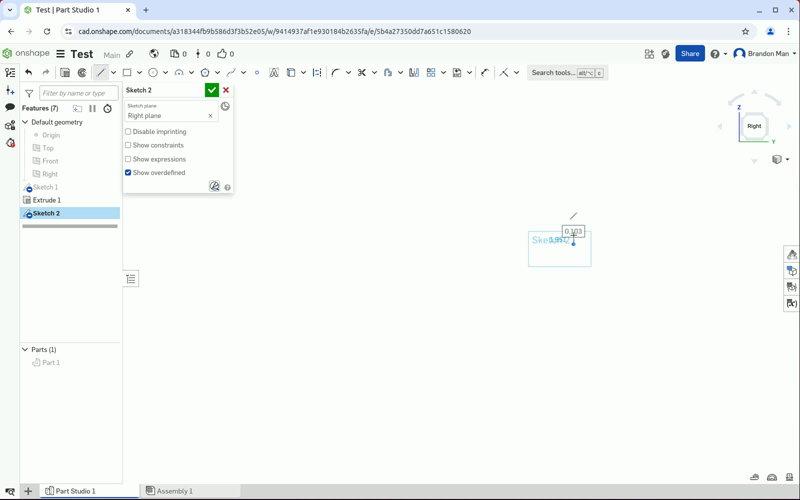
key_down(shift)
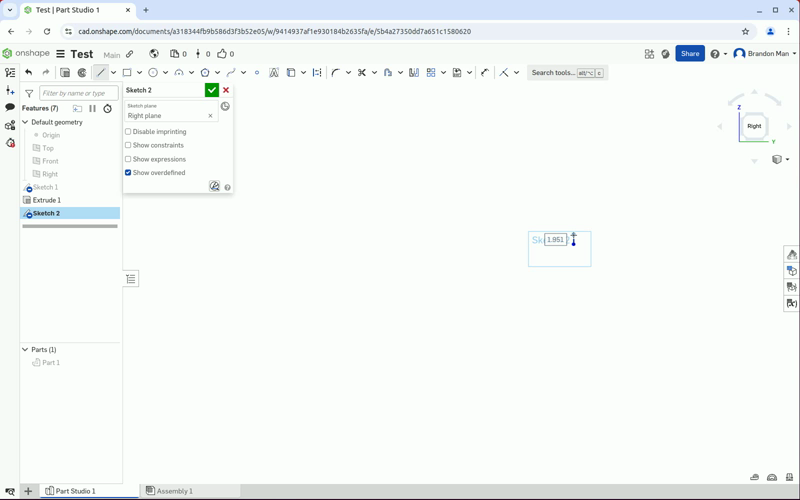
mouse_move(589, 234)
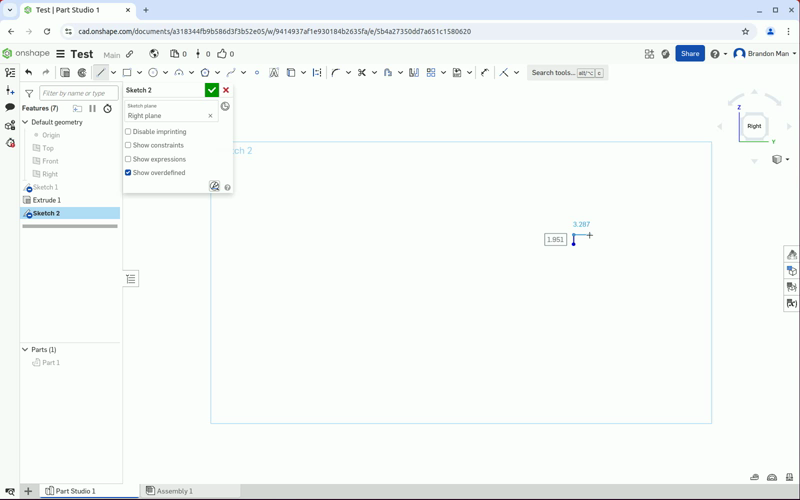
mouse_move(573, 234)
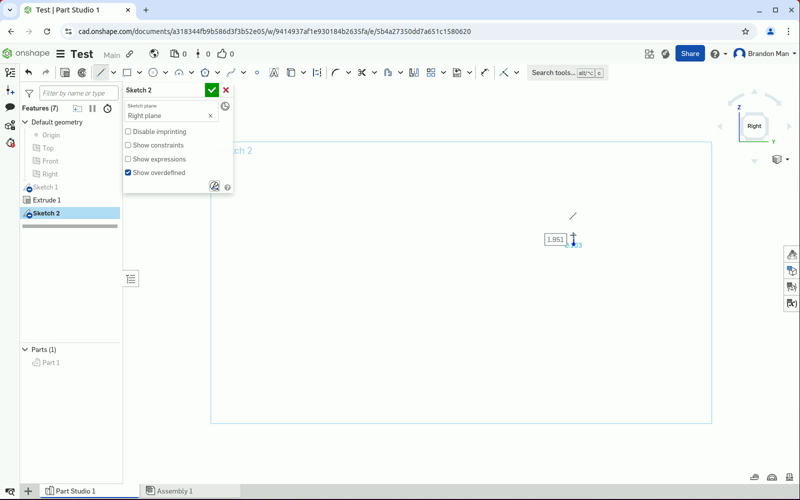
scroll(6)
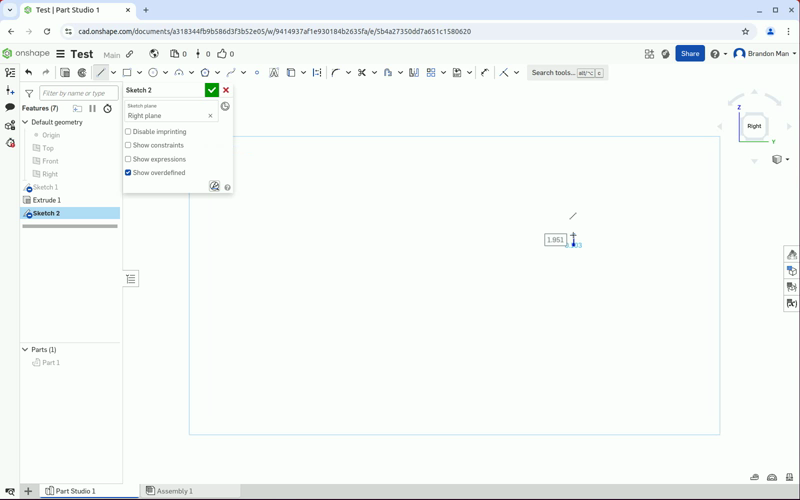
scroll(6)
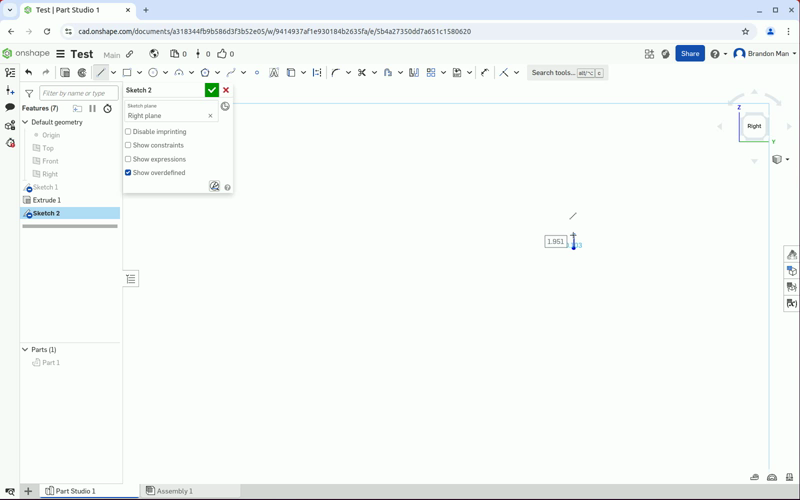
scroll(6)
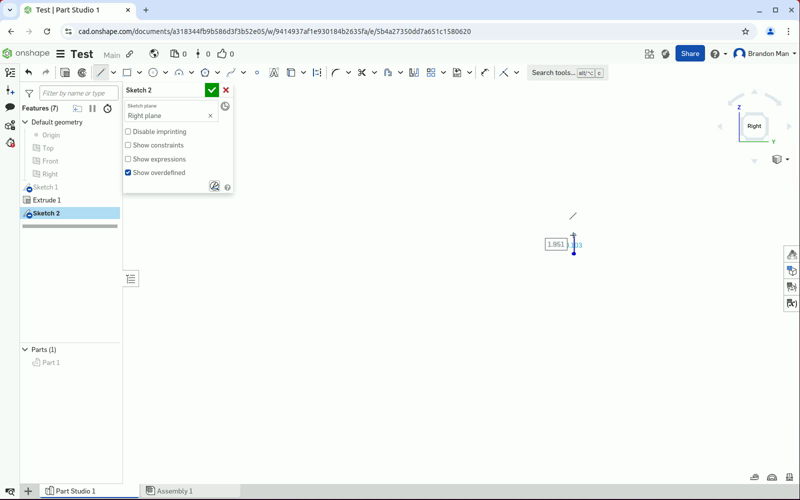
scroll(6)
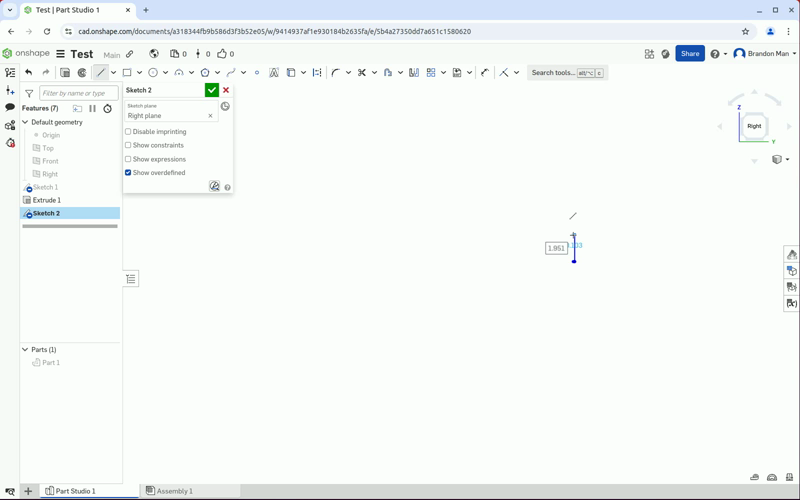
scroll(6)
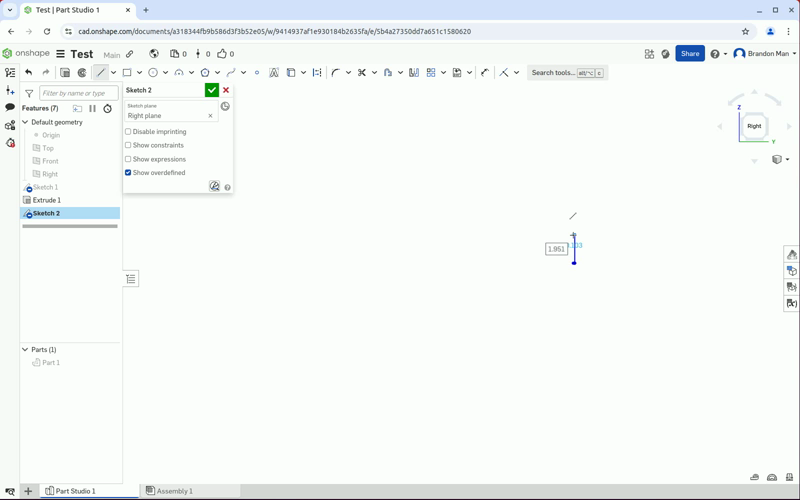
scroll(6)
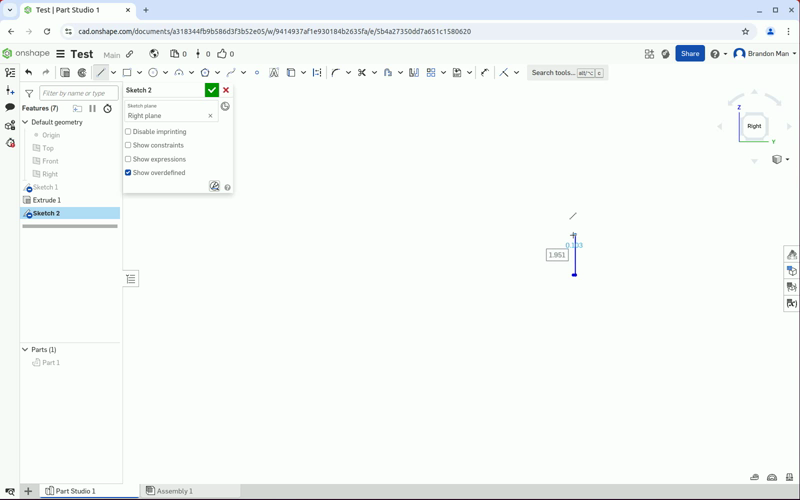
scroll(6)
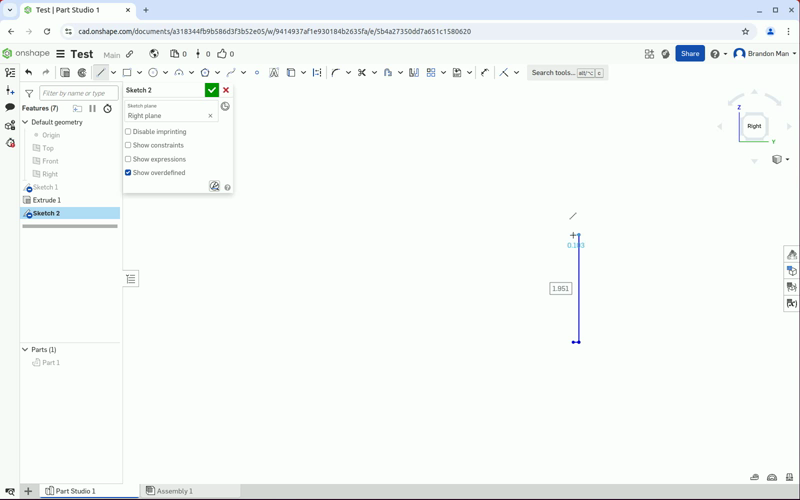
click(573, 234)
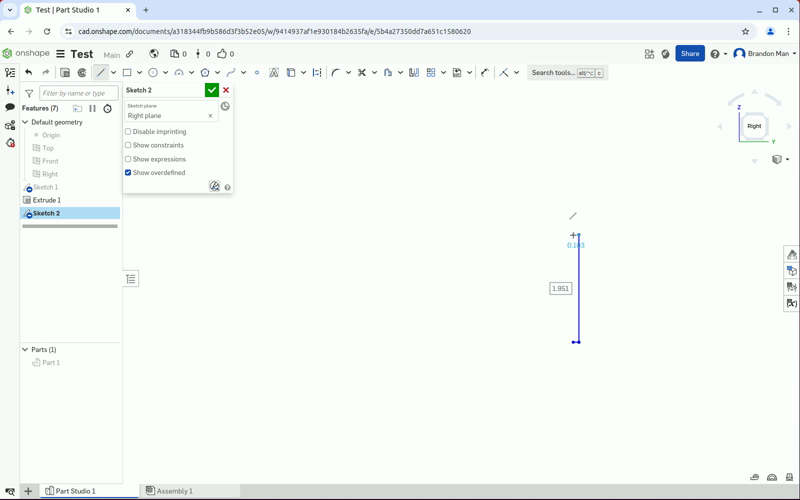
scroll(-6)
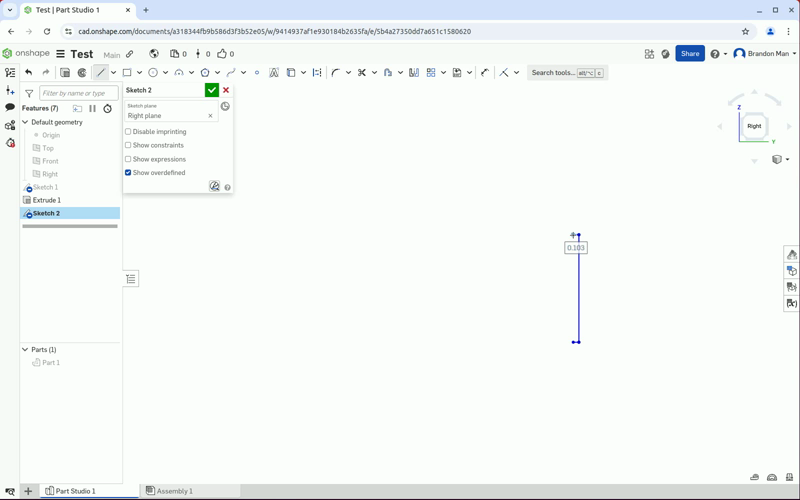
scroll(-6)
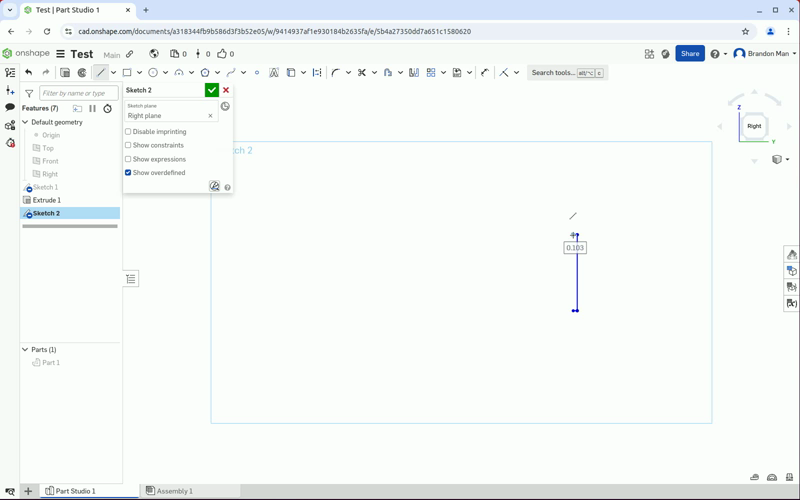
scroll(-6)
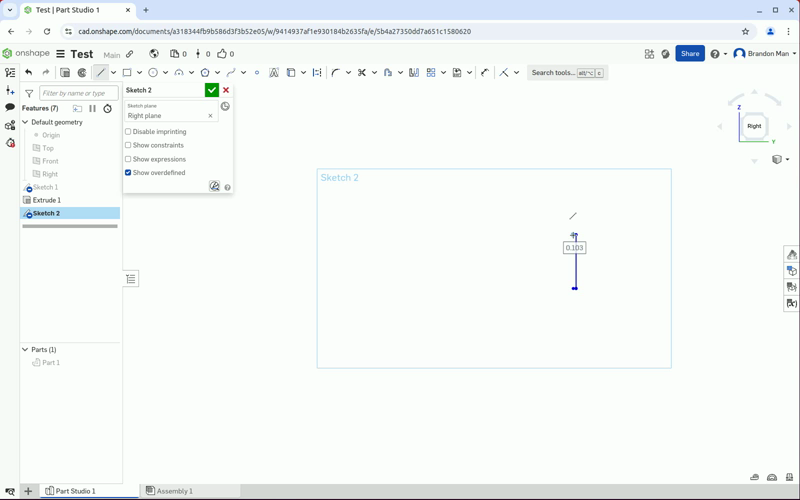
scroll(-6)
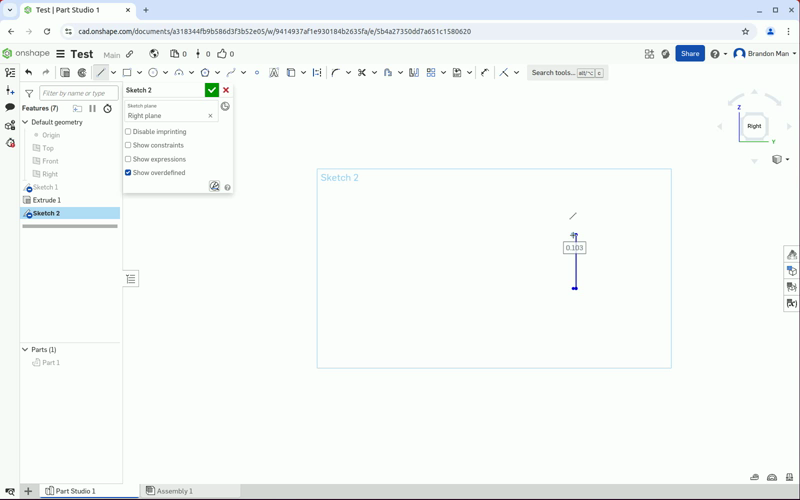
scroll(-6)
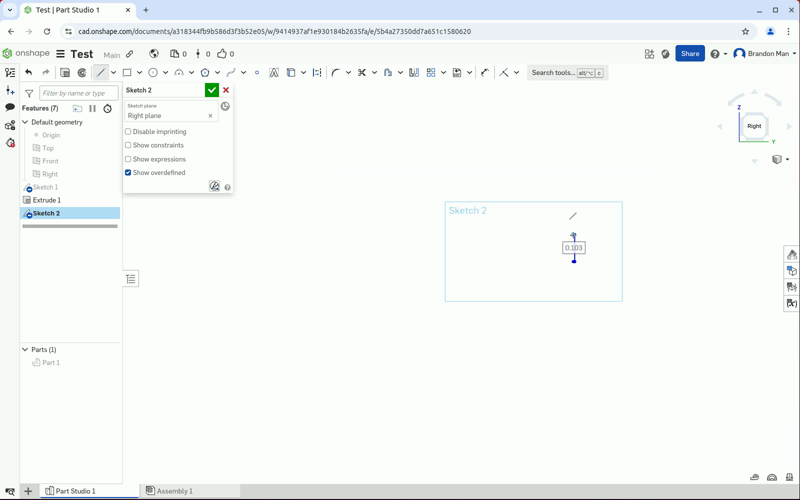
scroll(-6)
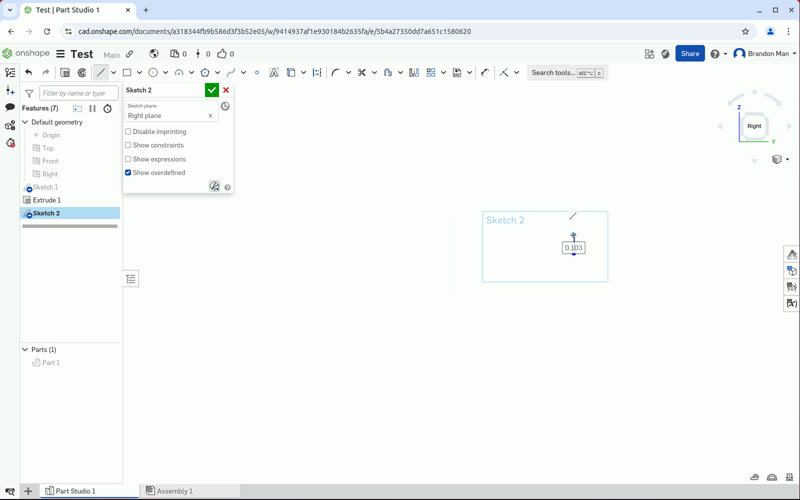
scroll(-6)
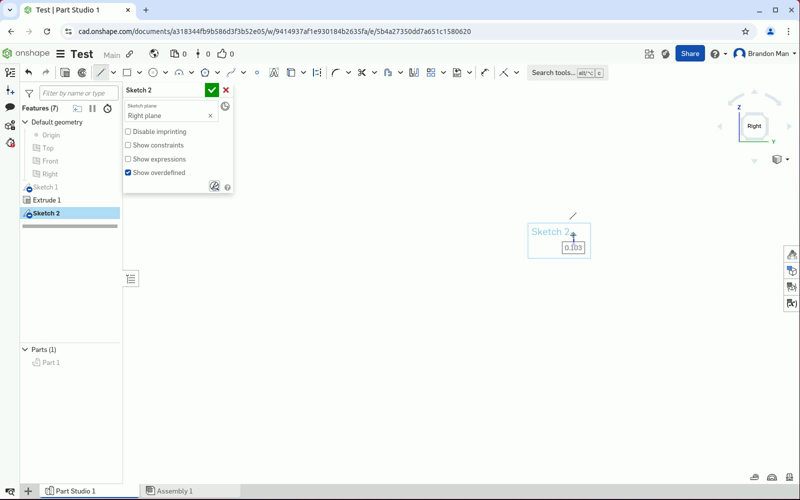
key_up(shift)
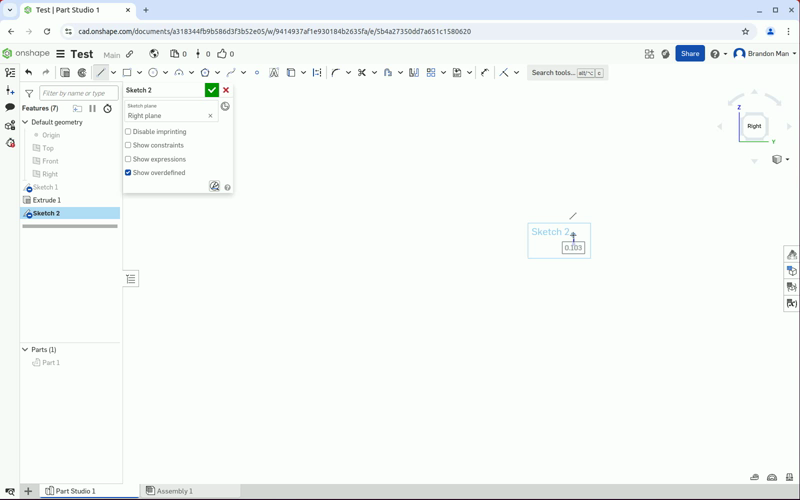
mouse_move(589, 234)
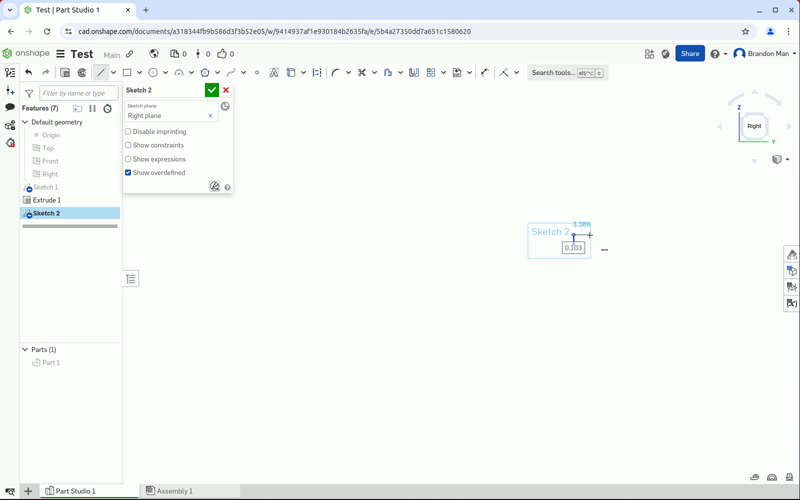
key_down(shift)
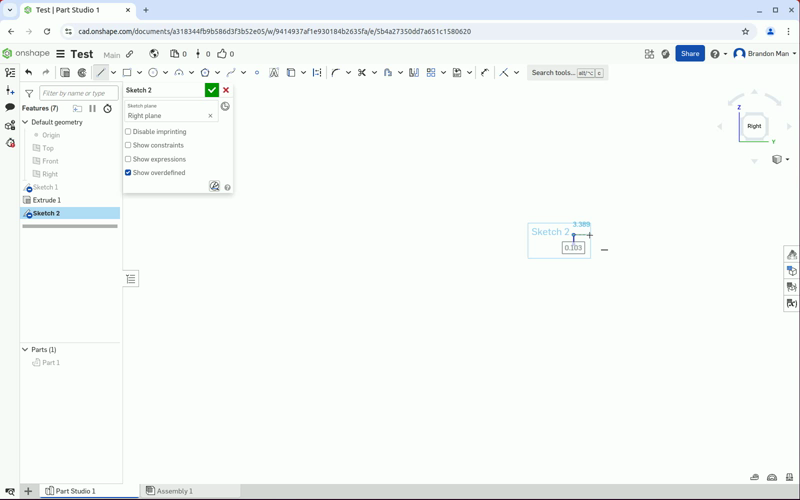
mouse_move(573, 244)
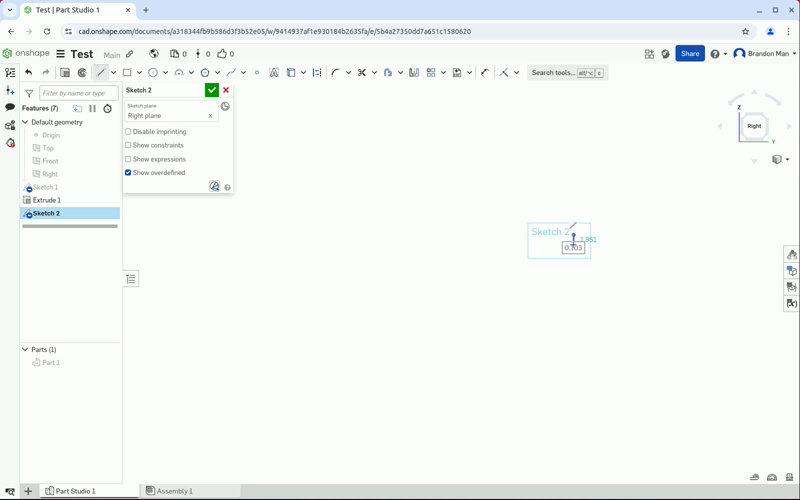
scroll(6)
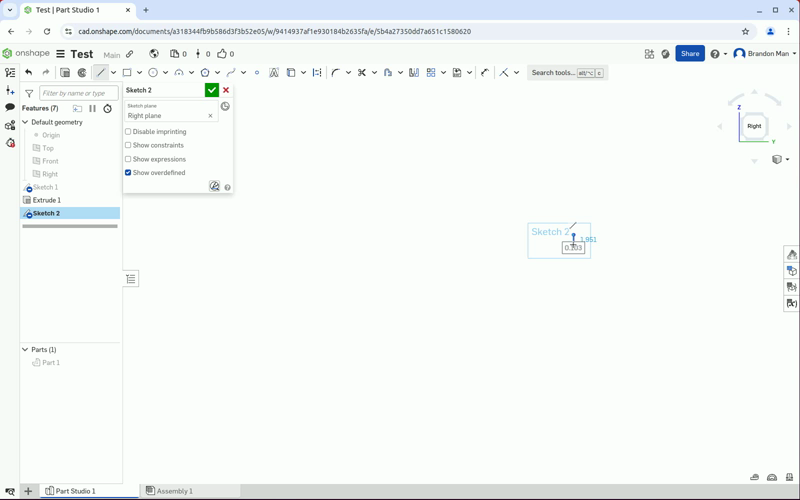
scroll(6)
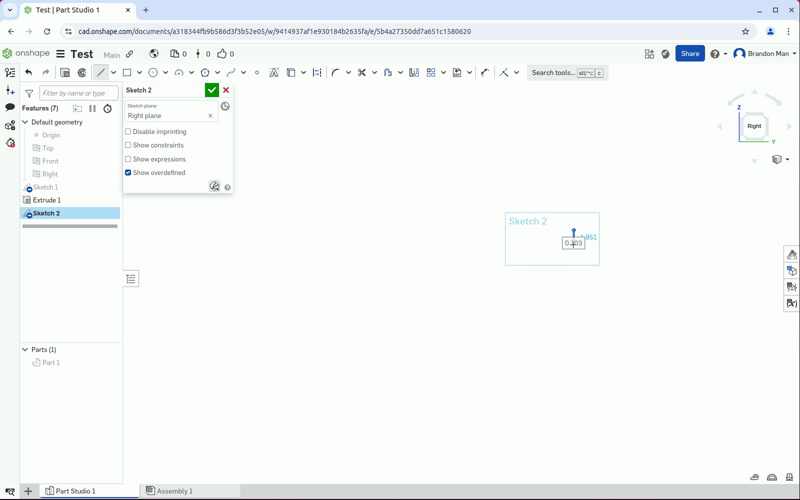
scroll(6)
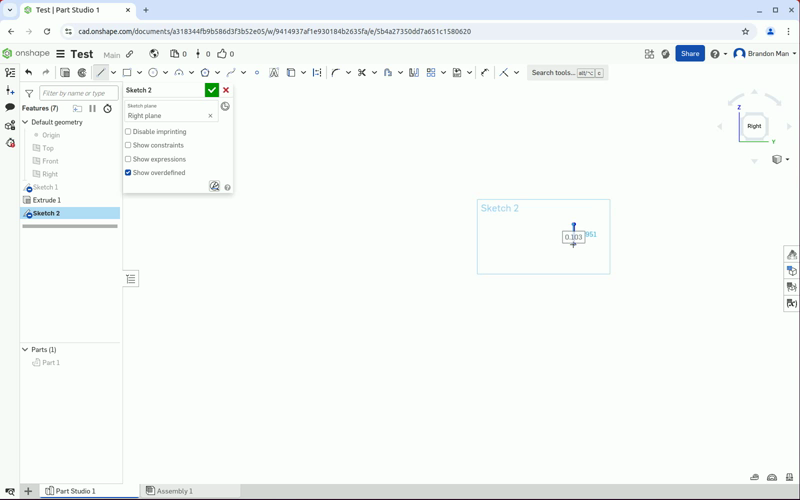
scroll(6)
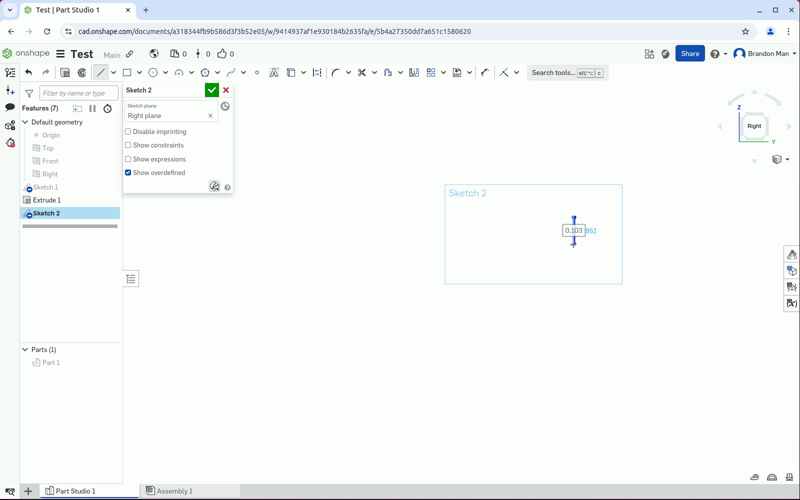
scroll(6)
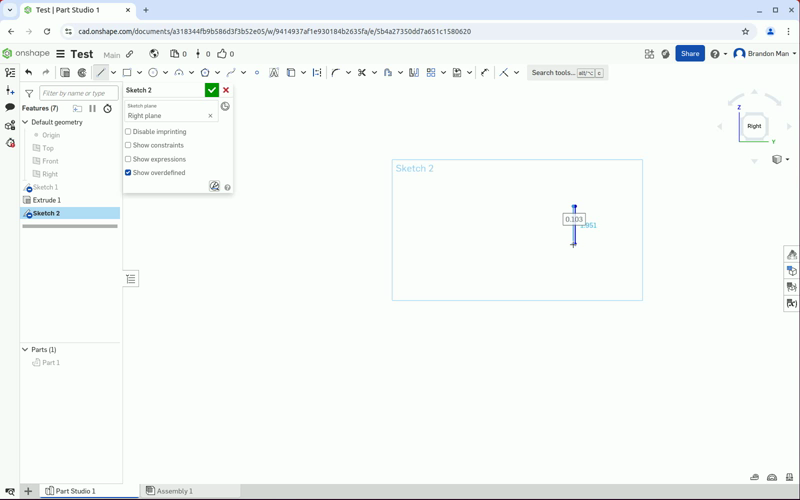
scroll(6)
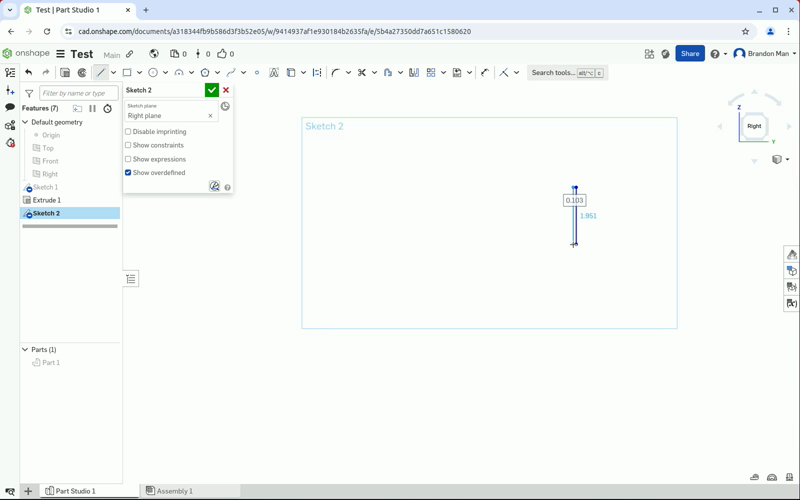
scroll(6)
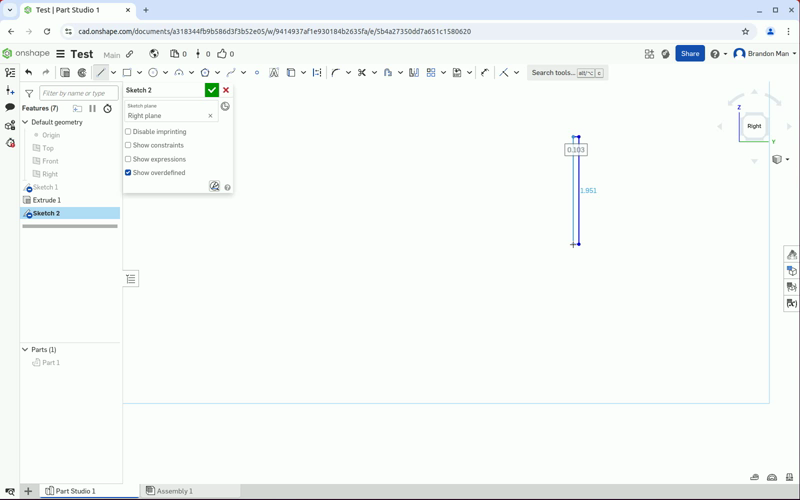
key_up(shift)
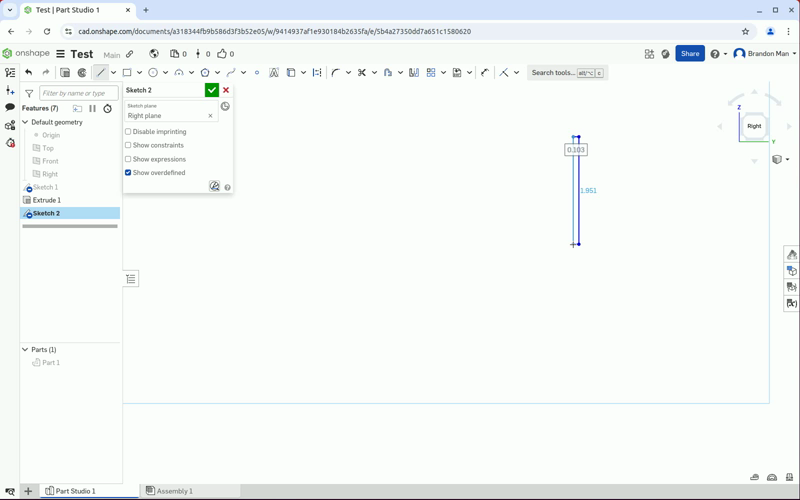
click(573, 244)
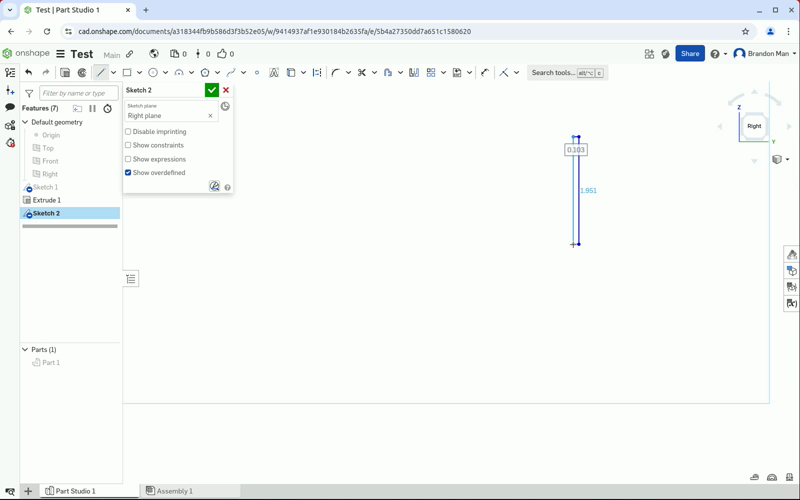
scroll(-6)
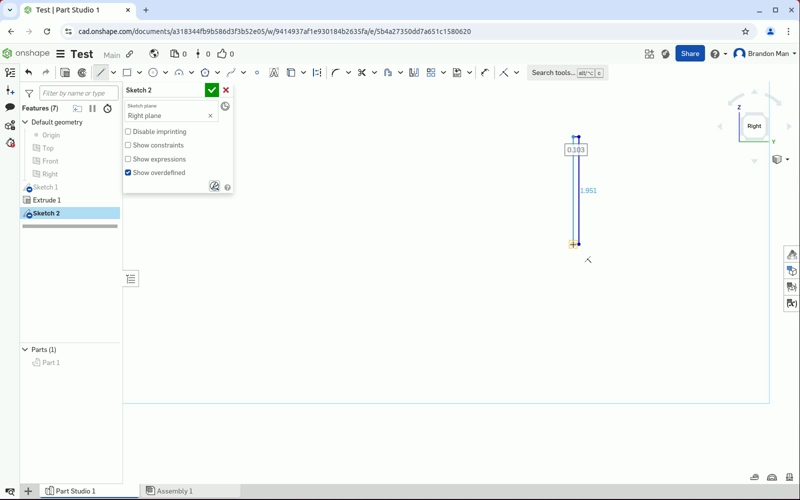
scroll(-6)
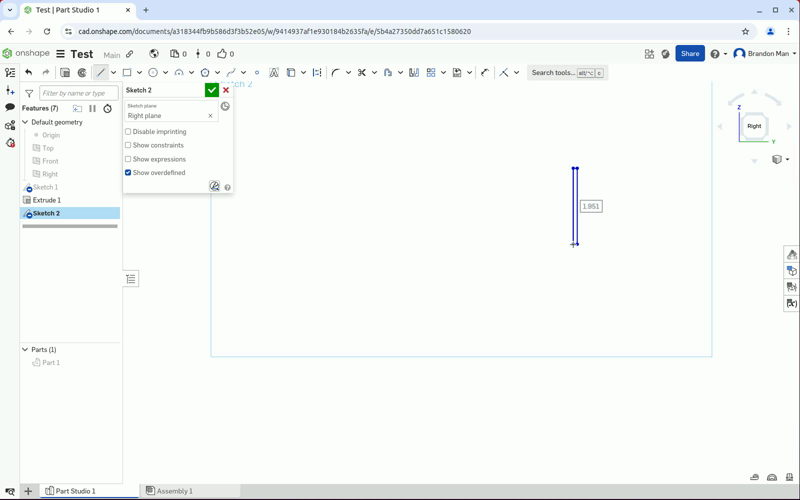
scroll(-6)
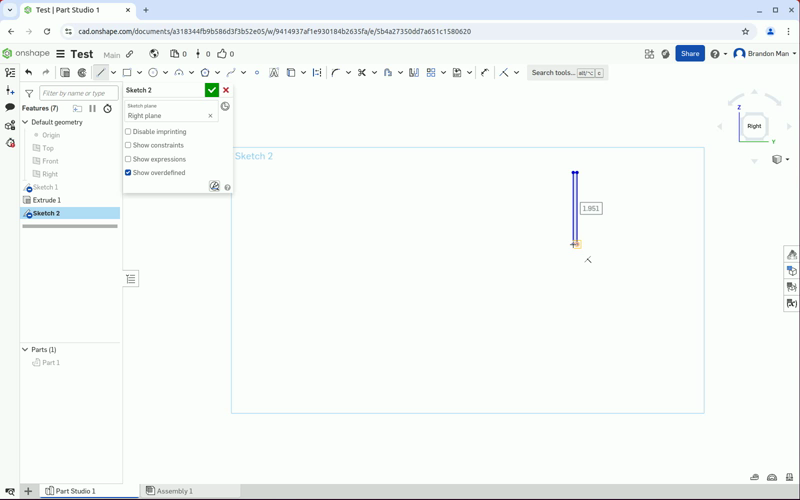
scroll(-6)
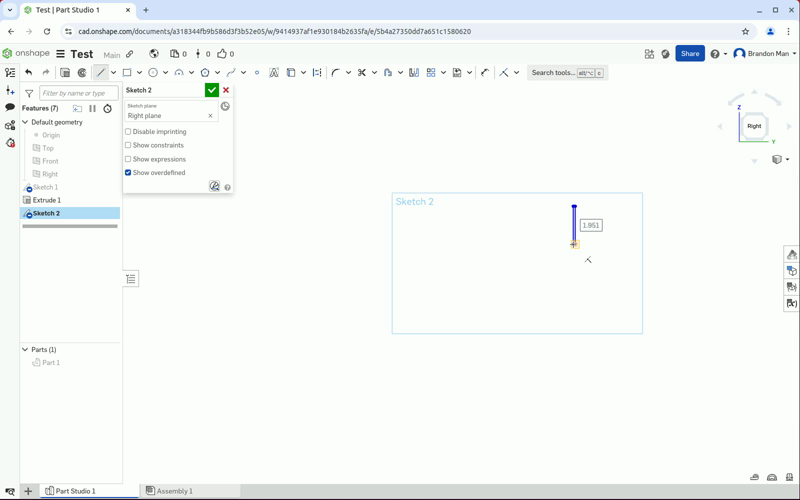
scroll(-6)
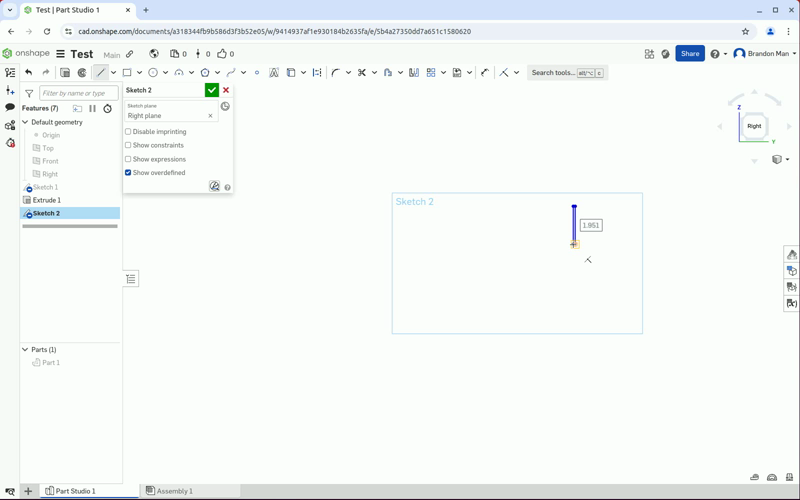
scroll(-6)
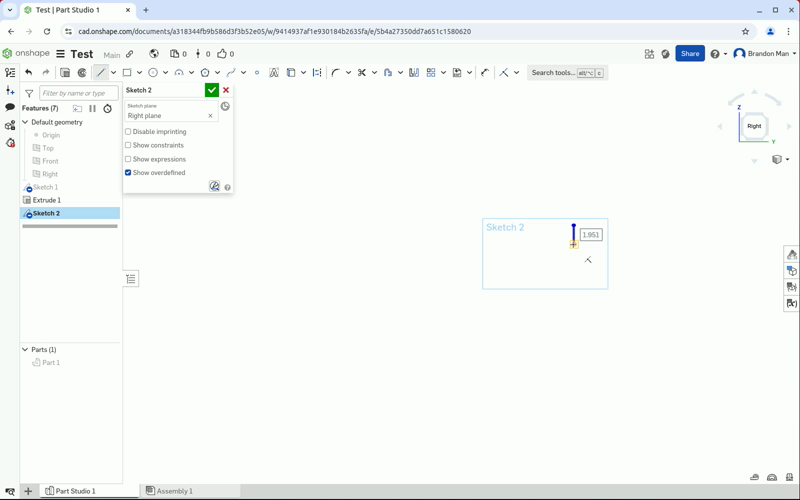
scroll(-6)
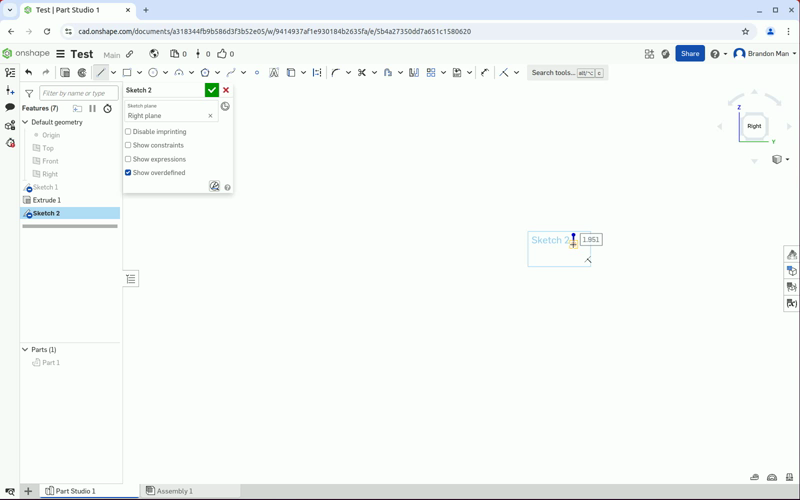
key(esc)
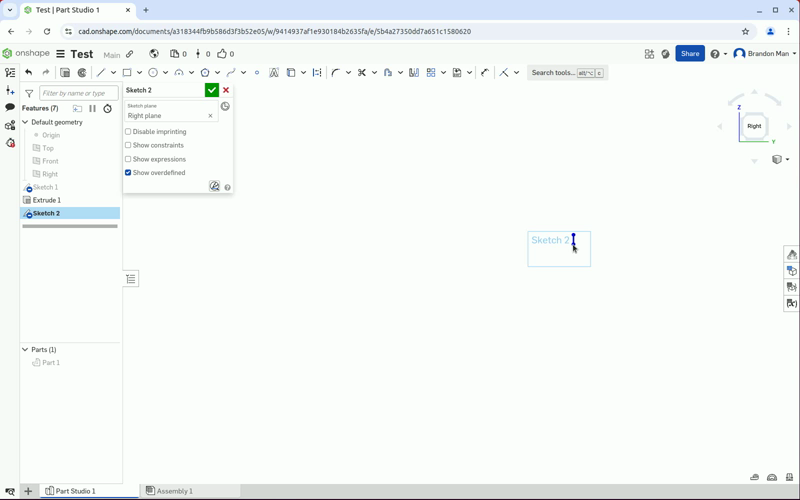
mouse_move(573, 243)
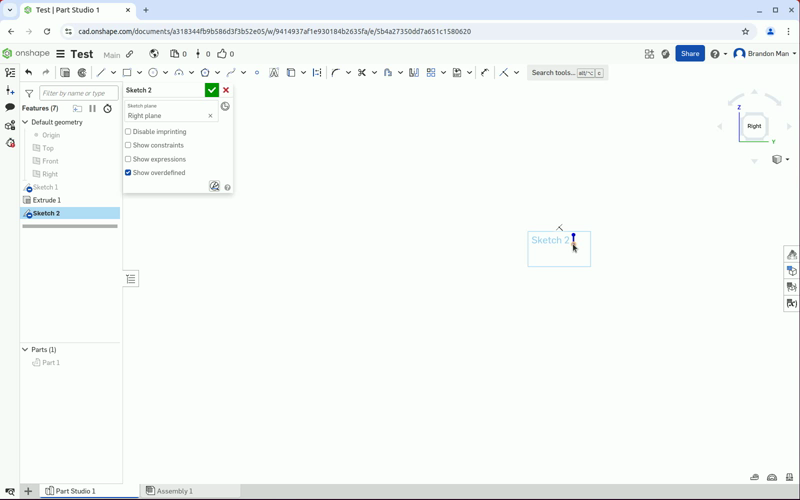
scroll(6)
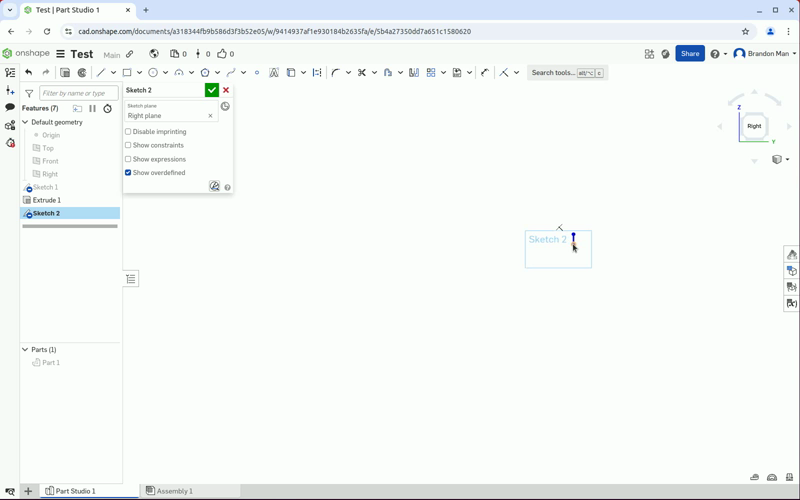
scroll(6)
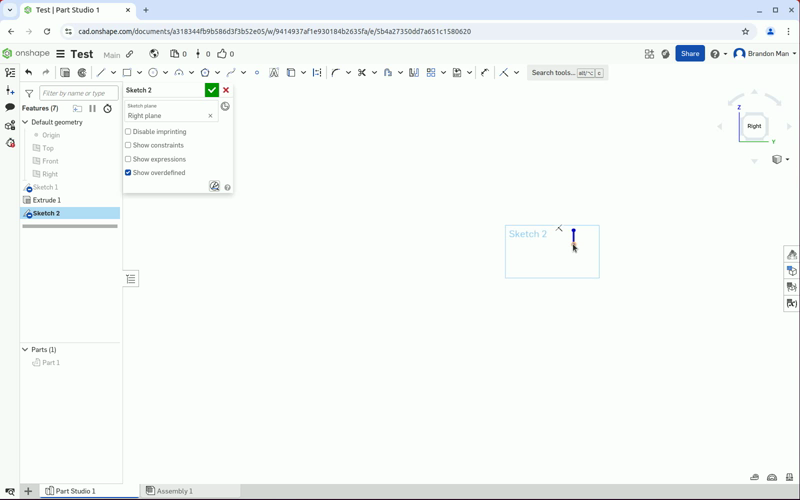
scroll(6)
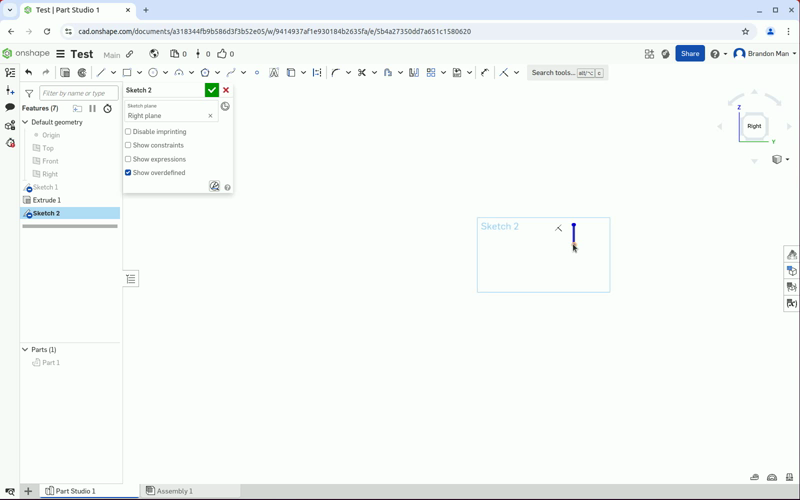
scroll(6)
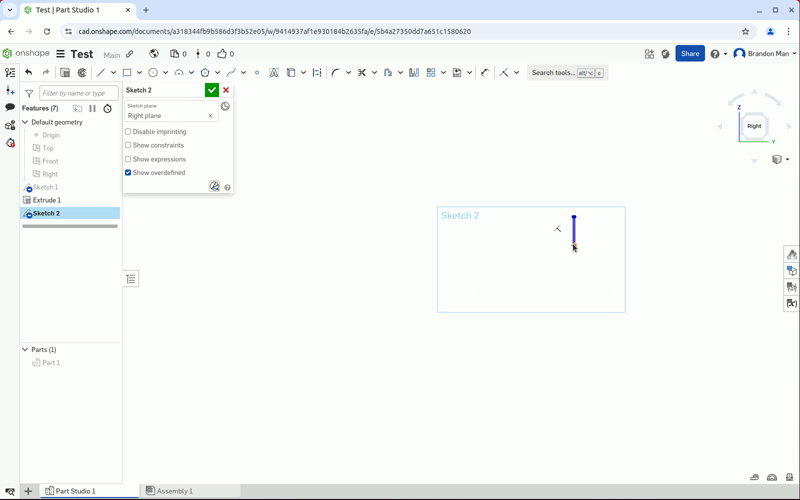
scroll(6)
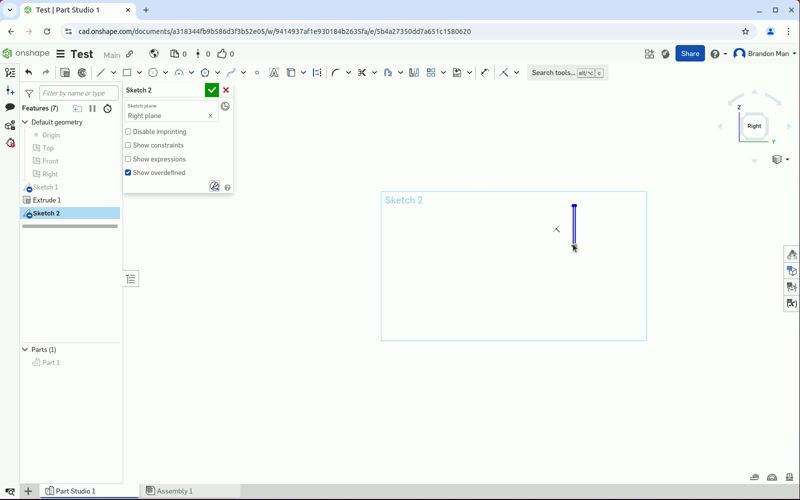
scroll(6)
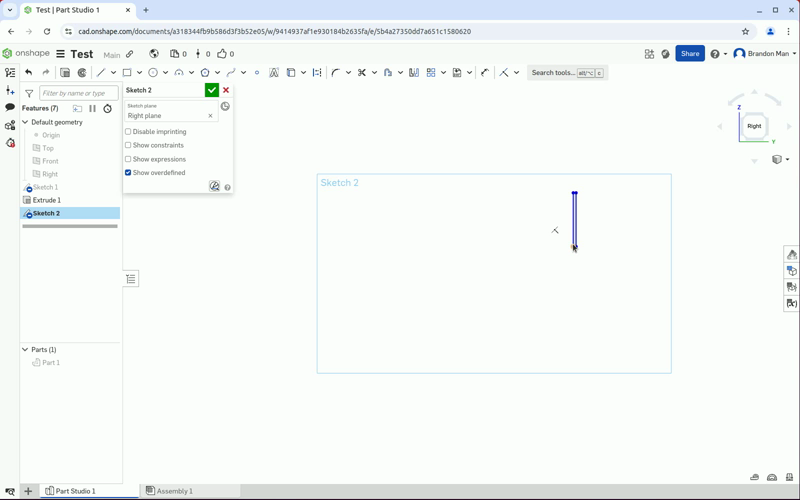
scroll(6)
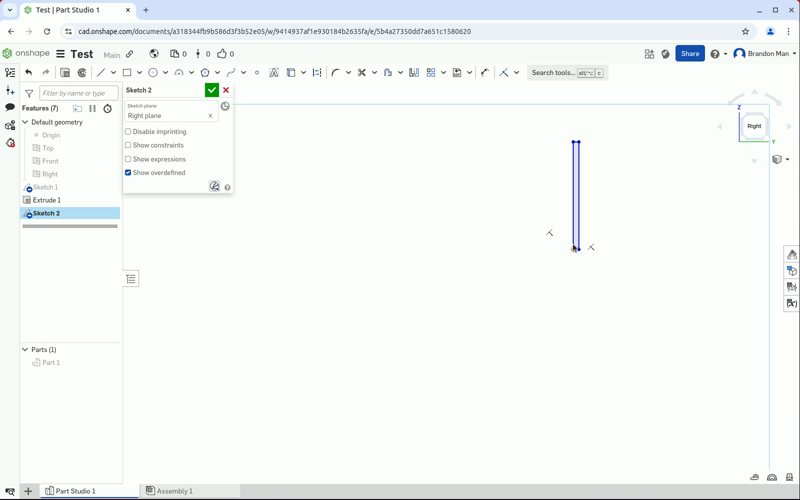
click(573, 243)
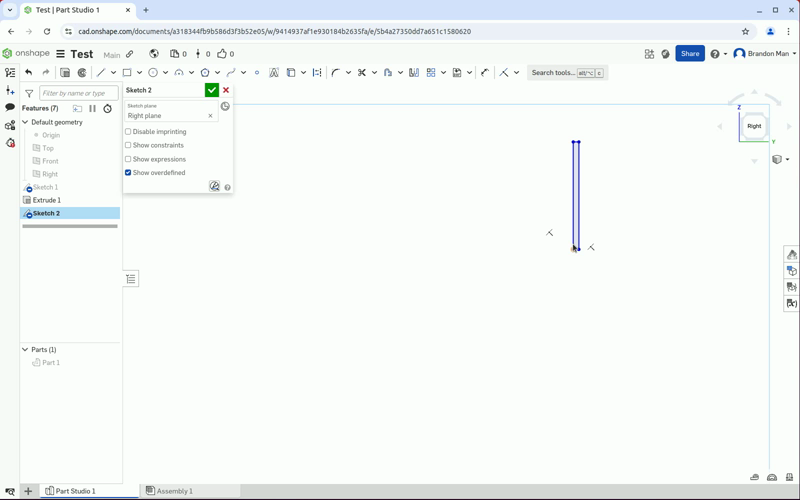
scroll(-6)
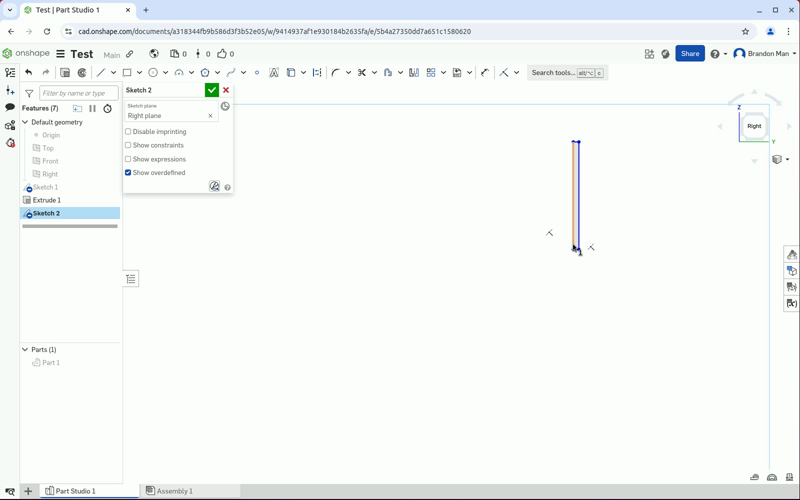
scroll(-6)
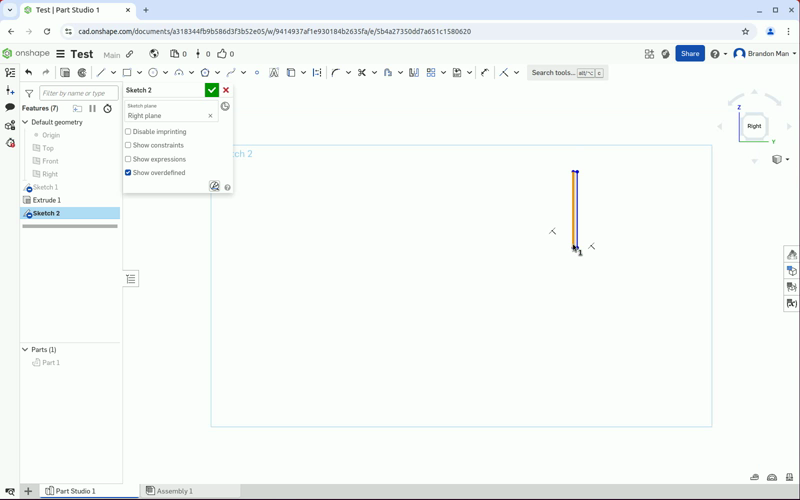
scroll(-6)
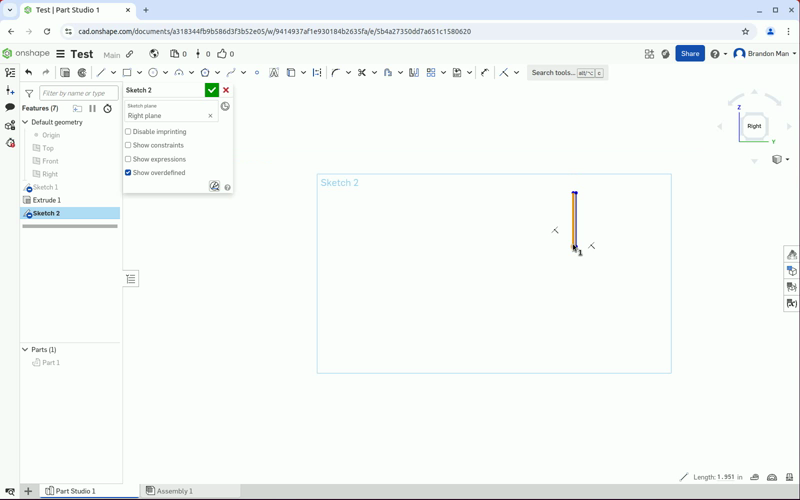
scroll(-6)
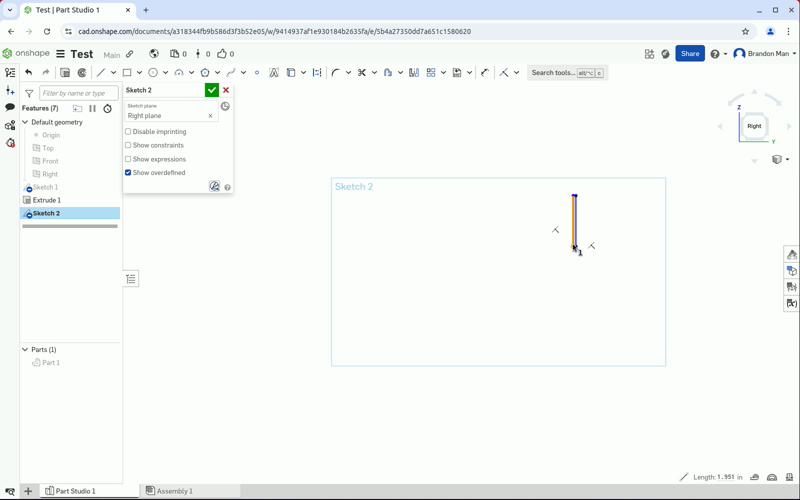
scroll(-6)
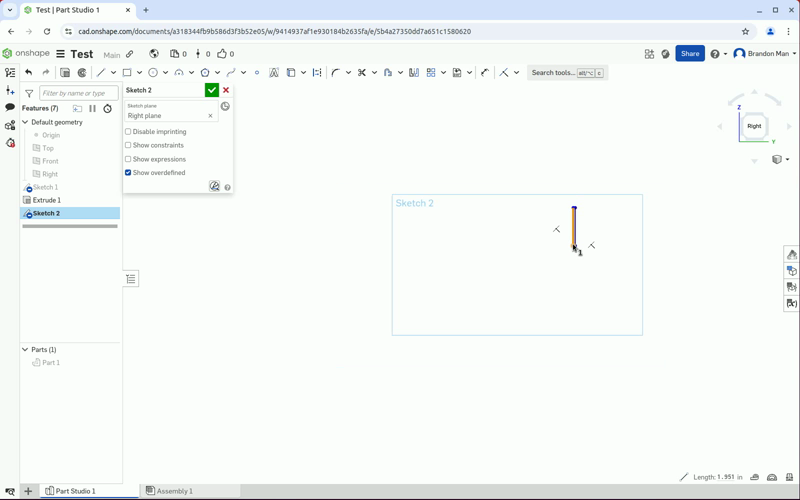
scroll(-6)
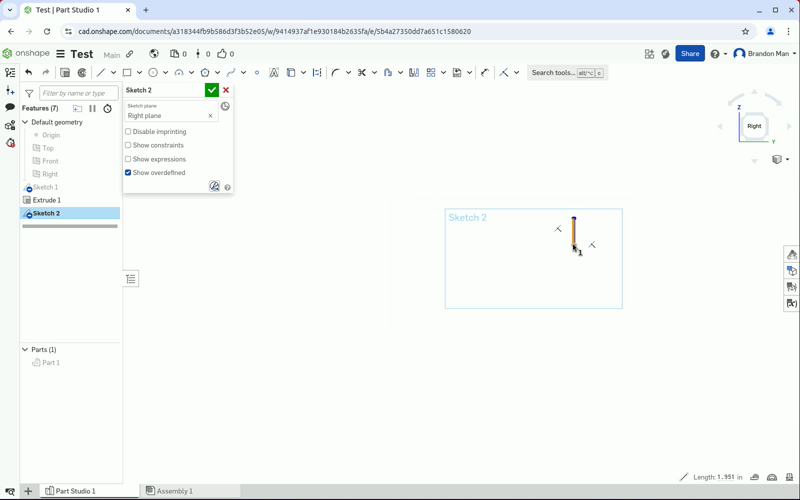
scroll(-6)
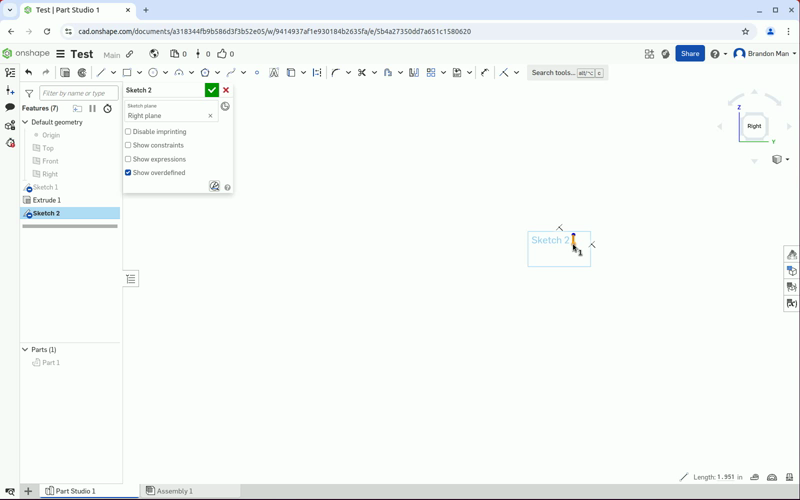
mouse_move(73, 352)
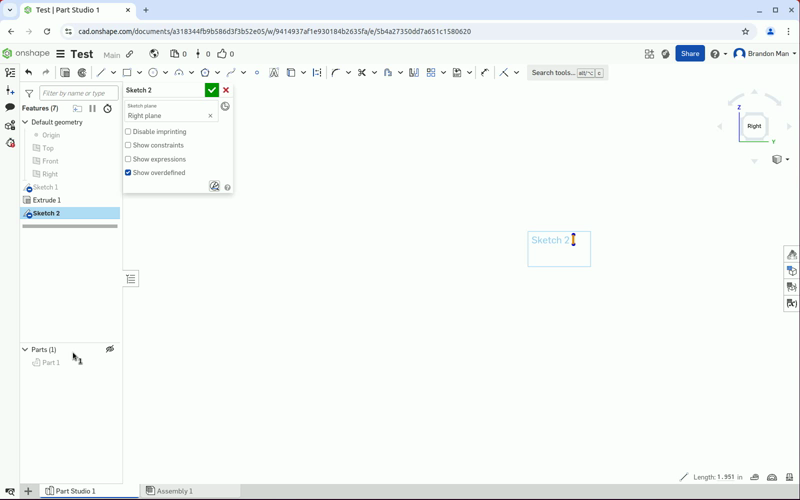
key(shift+y)
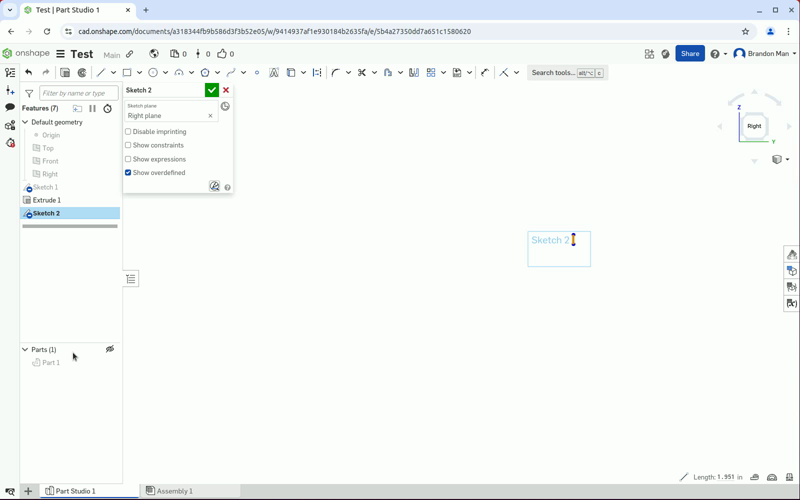
key(shift+e)
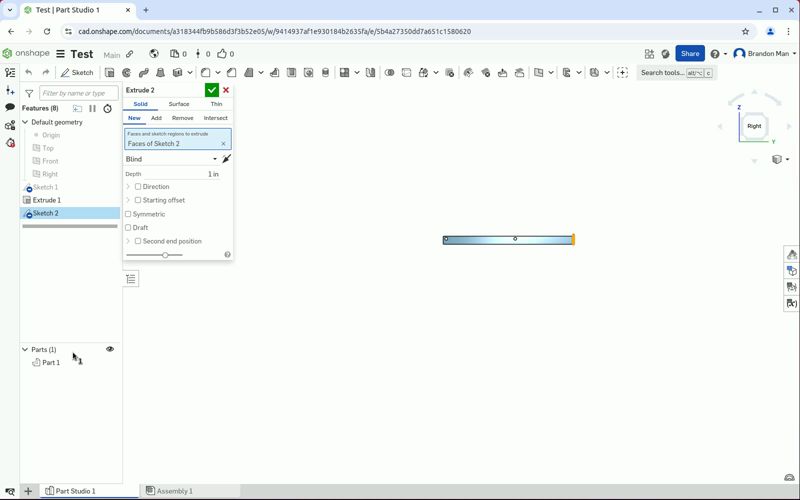
mouse_move(143, 106)
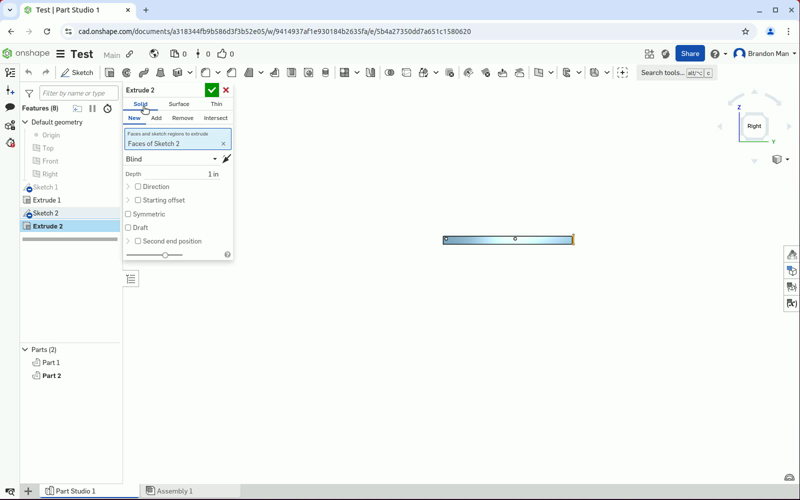
click(143, 106)
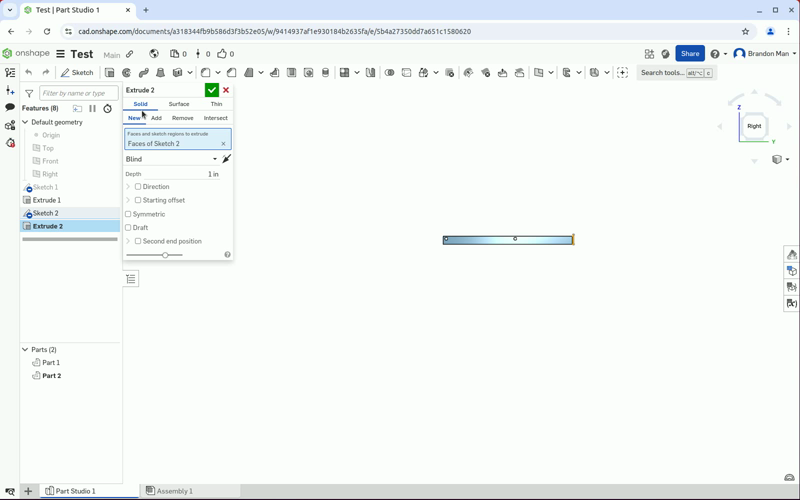
mouse_move(137, 120)
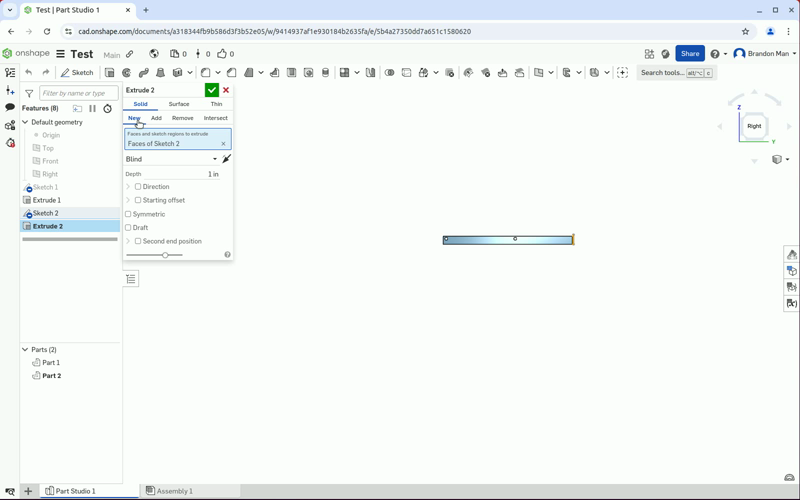
click(137, 120)
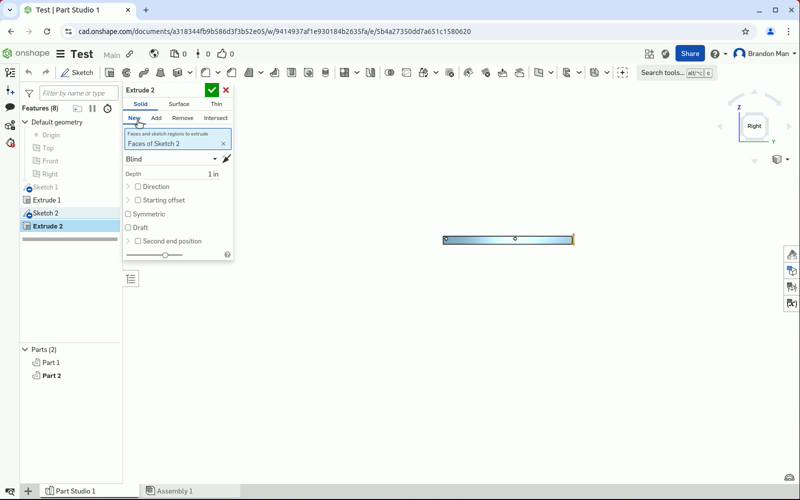
key(tab, 4)
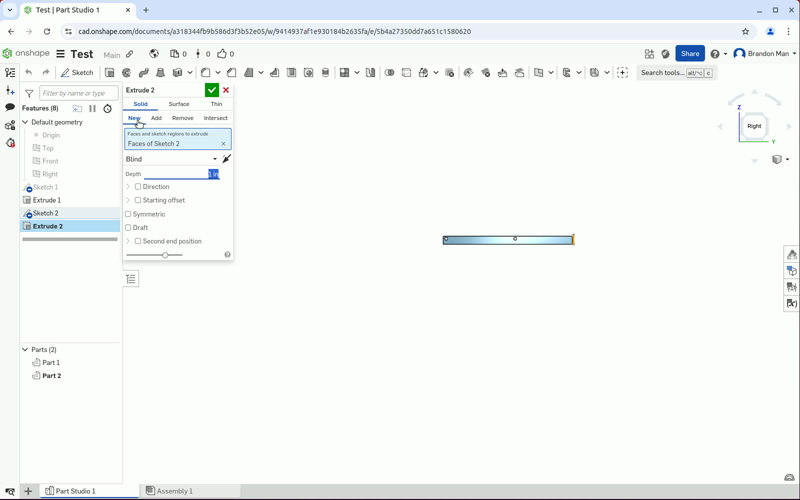
text(-0.241)
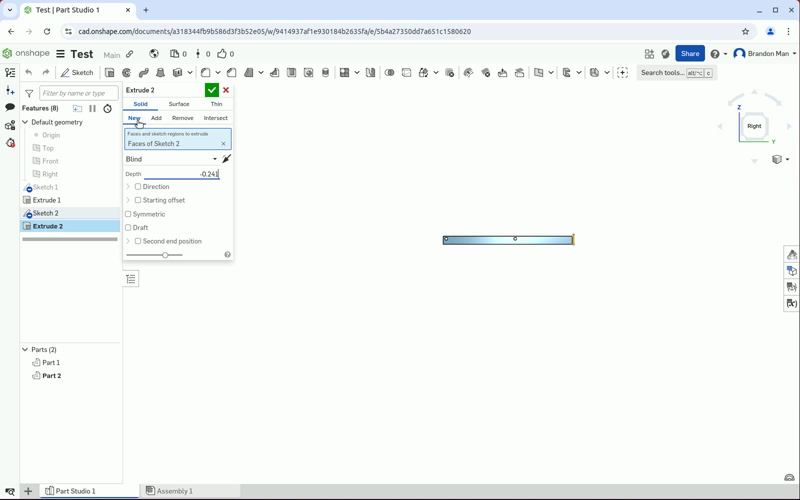
key(enter)
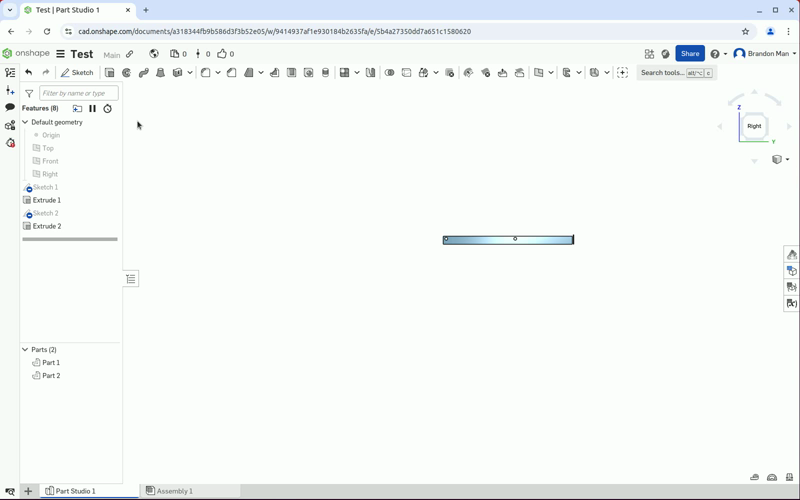
key(shift+h)
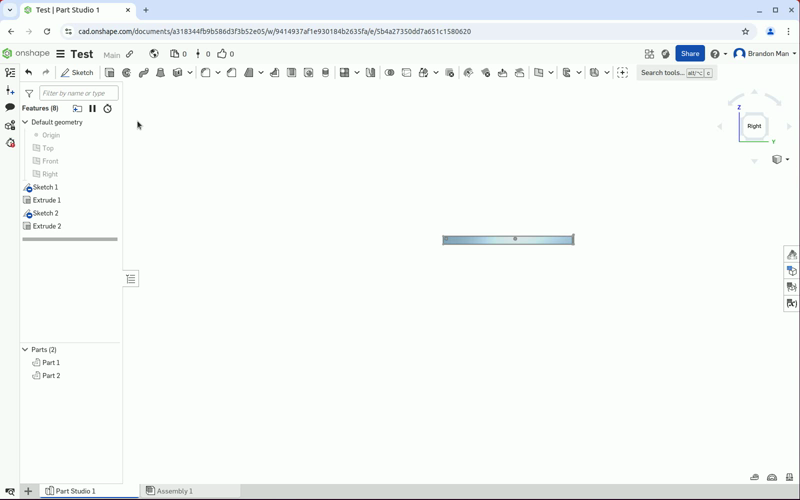
key(shift+h)
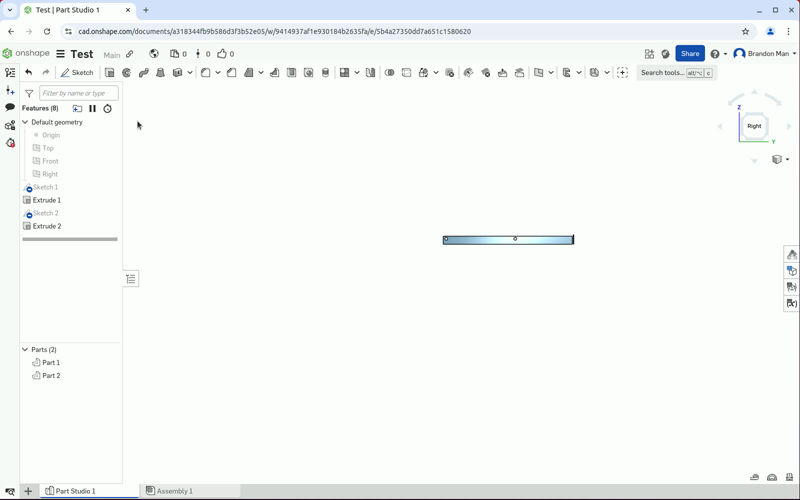
mouse_move(73, 189)
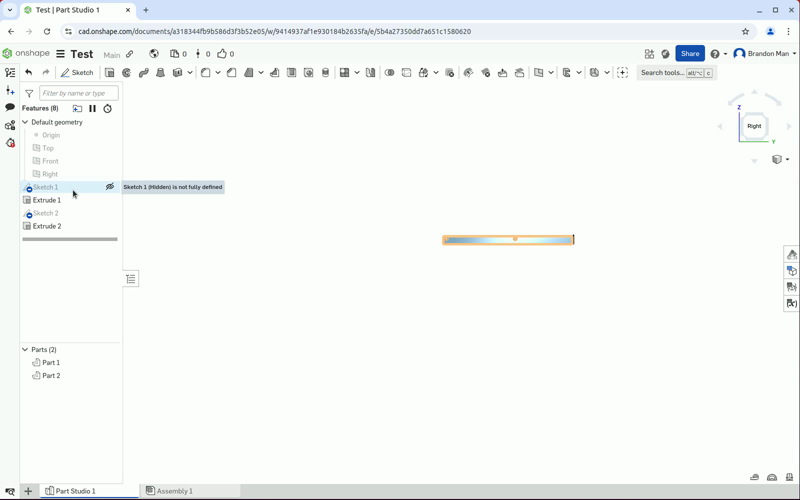
click(73, 189)
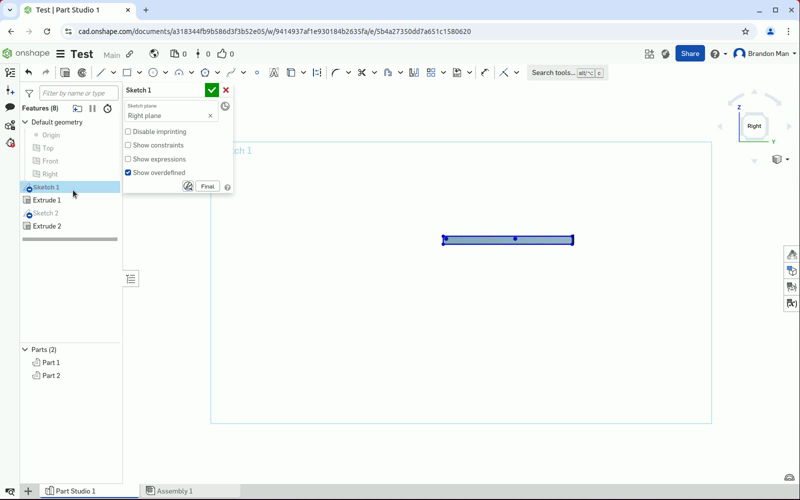
mouse_move(229, 92)
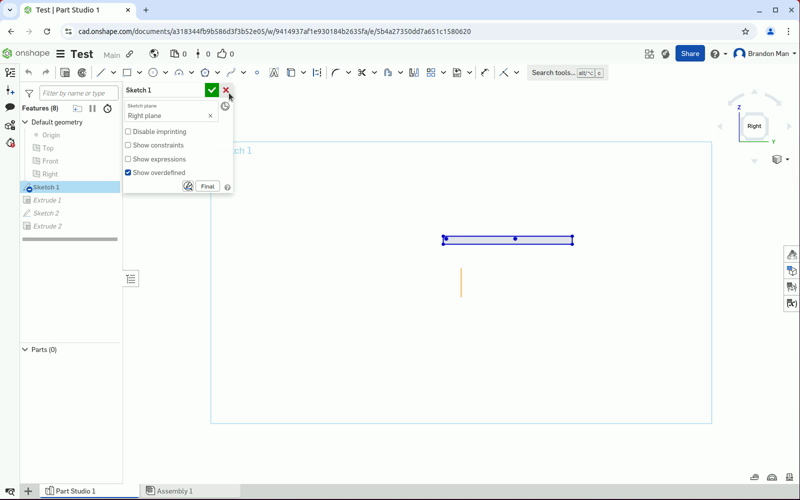
click(229, 92)
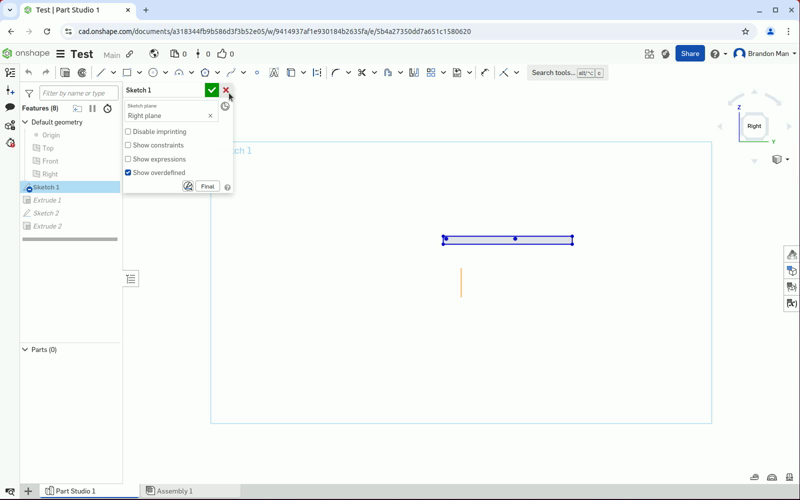
key(shift+s)
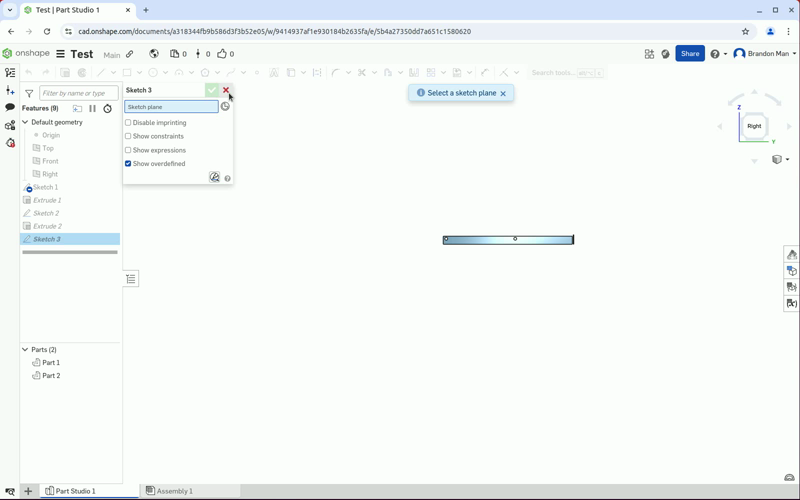
mouse_move(73, 176)
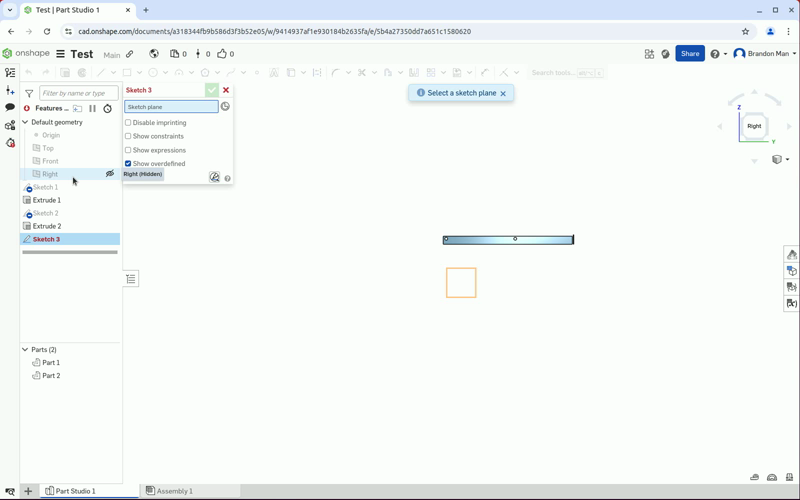
click(73, 176)
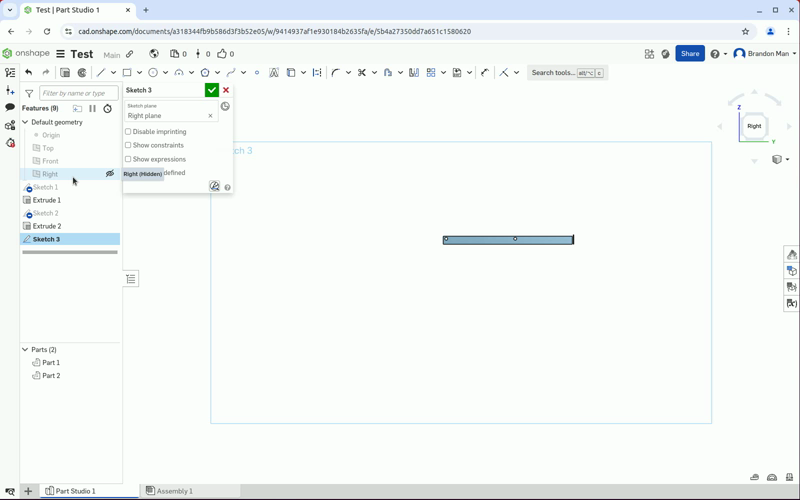
mouse_move(73, 352)
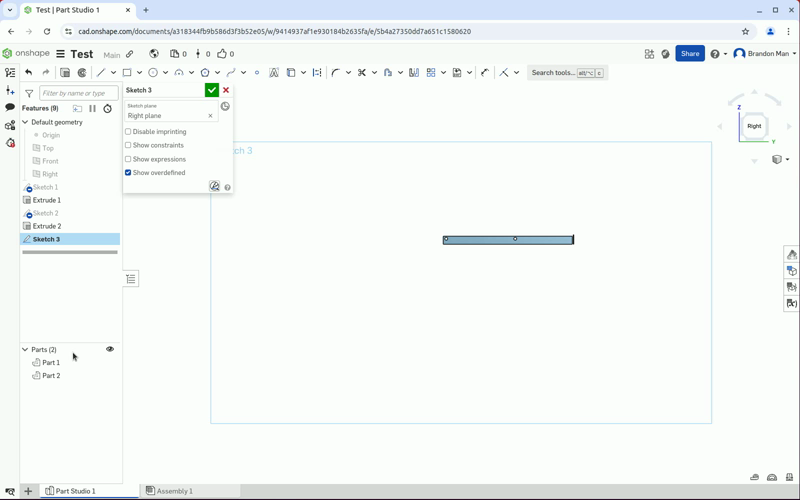
key(y)
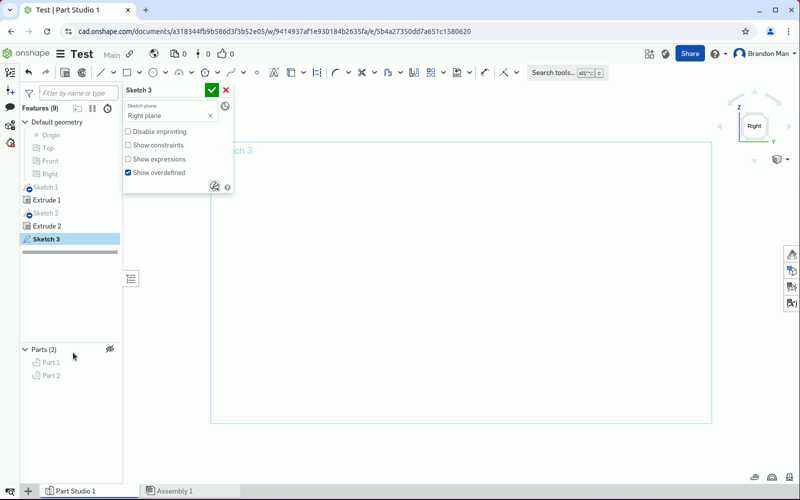
key(l)
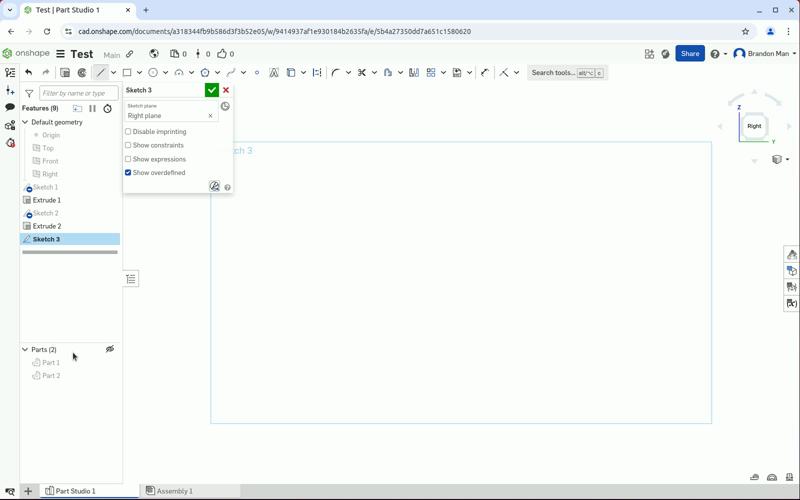
key_down(shift)
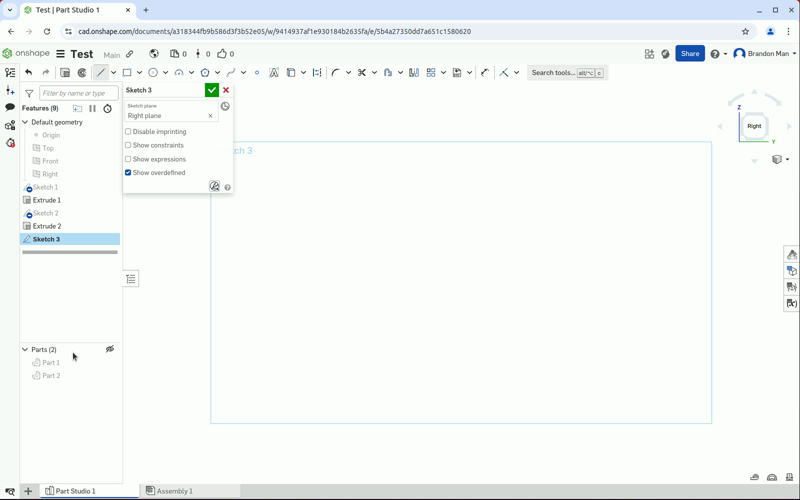
mouse_move(573, 244)
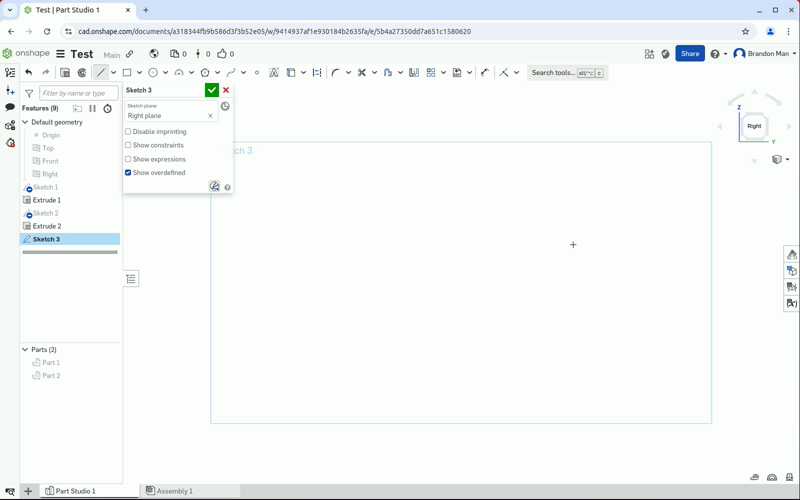
click(573, 244)
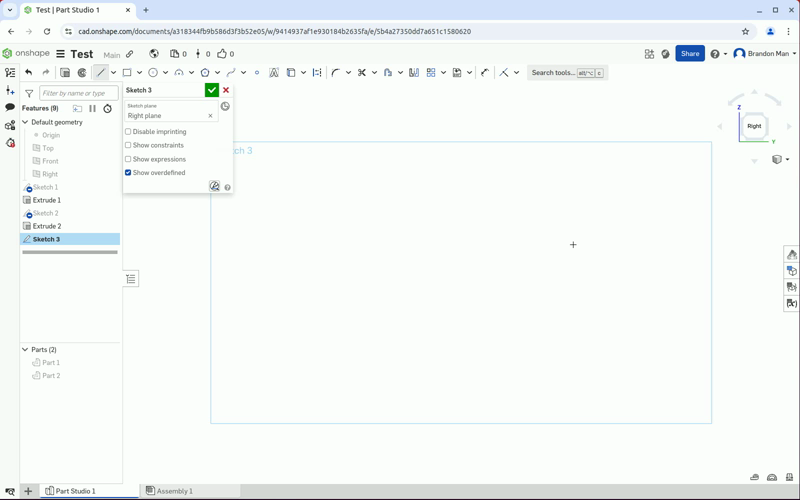
key_up(shift)
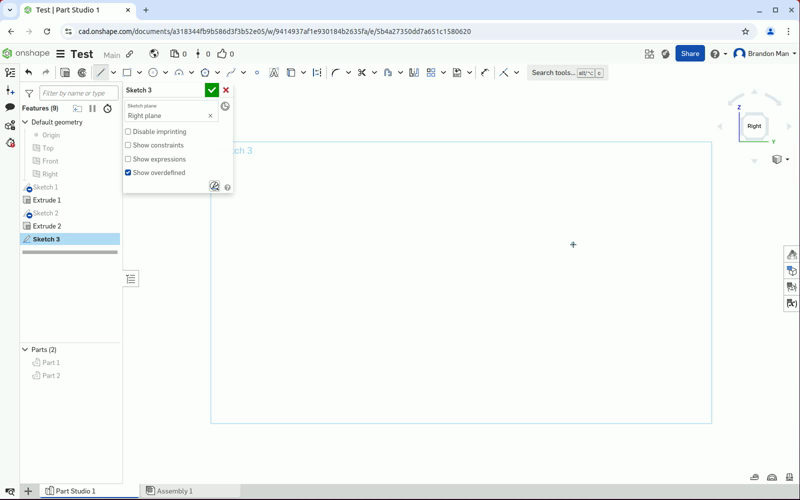
key_down(shift)
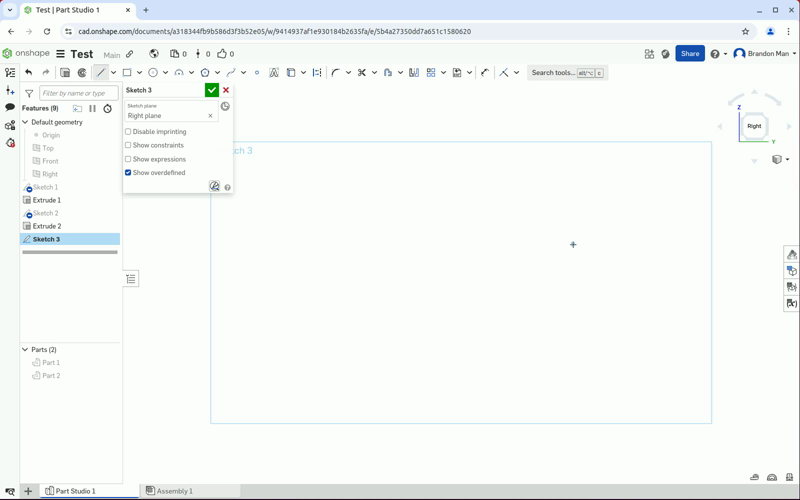
mouse_move(589, 244)
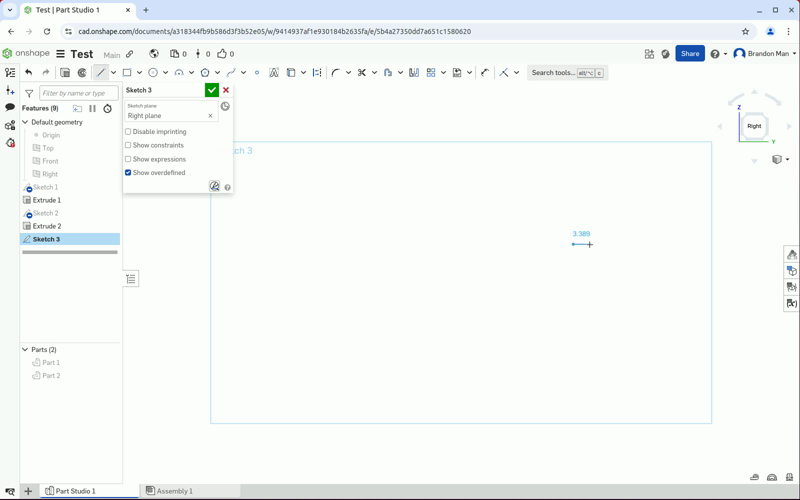
mouse_move(573, 244)
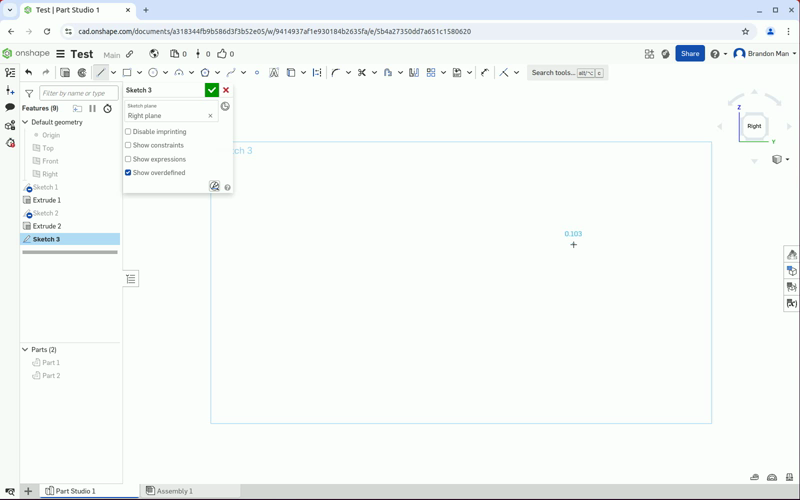
scroll(6)
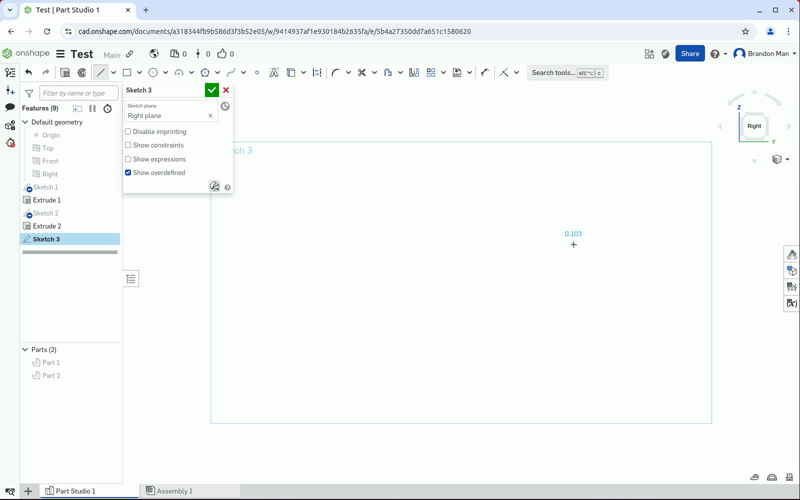
scroll(6)
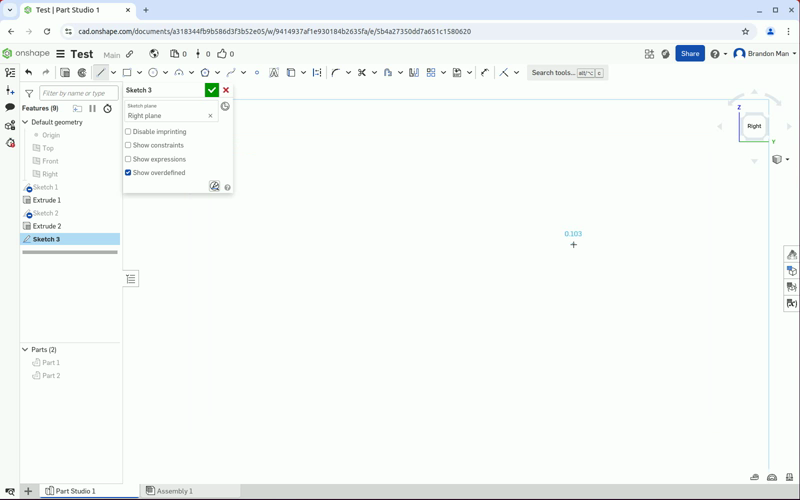
scroll(6)
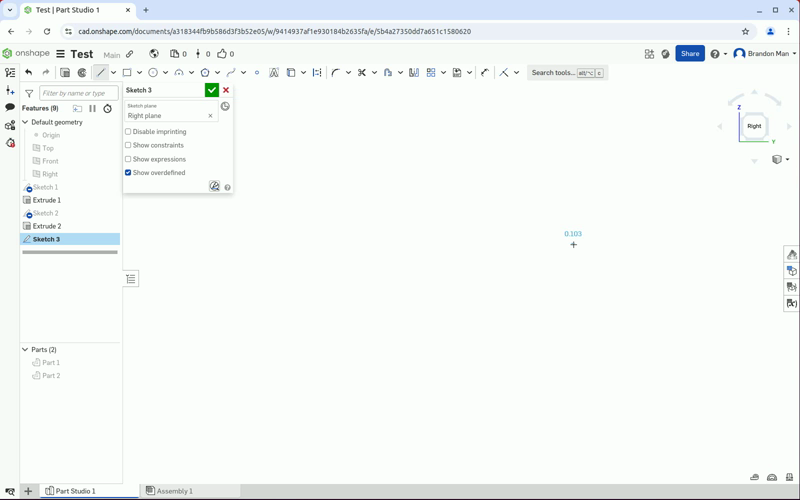
scroll(6)
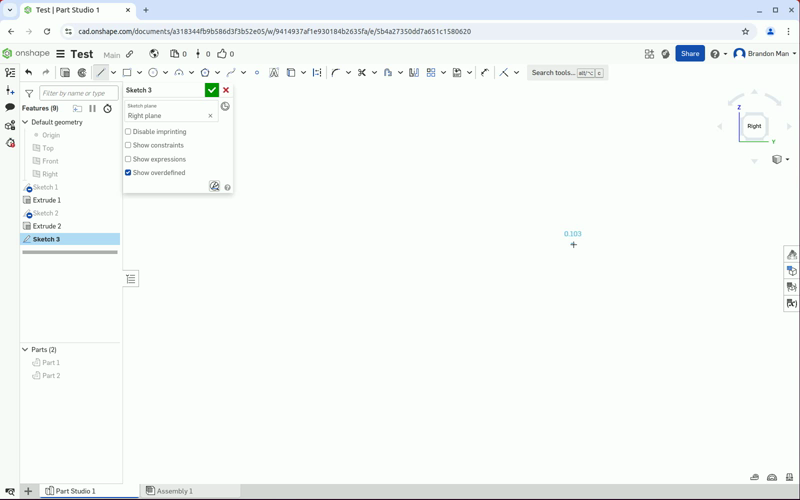
scroll(6)
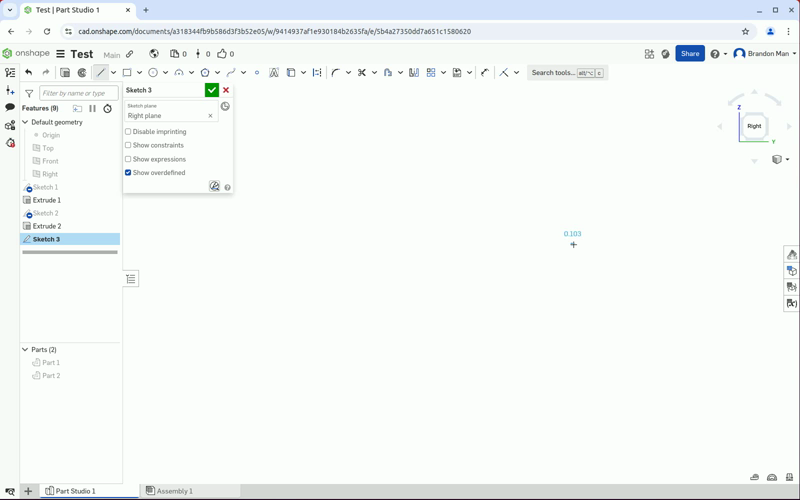
scroll(6)
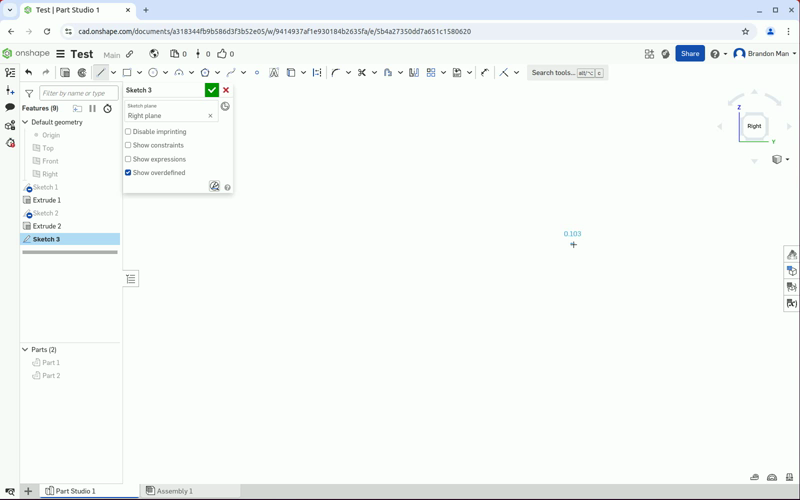
scroll(6)
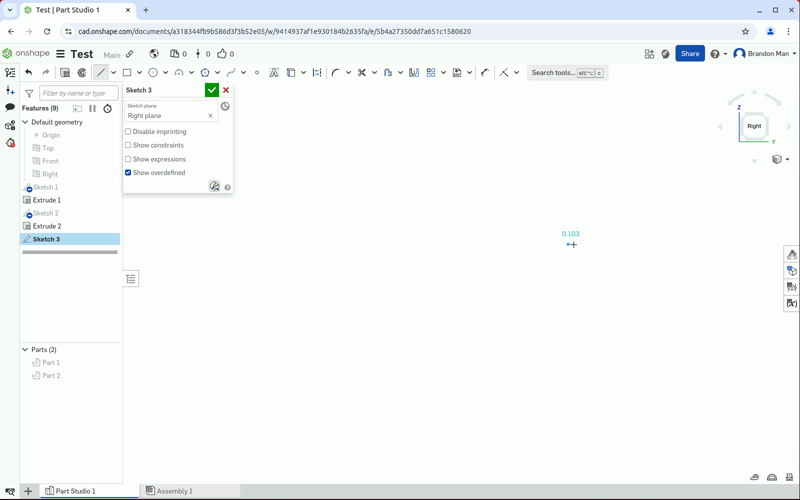
click(573, 244)
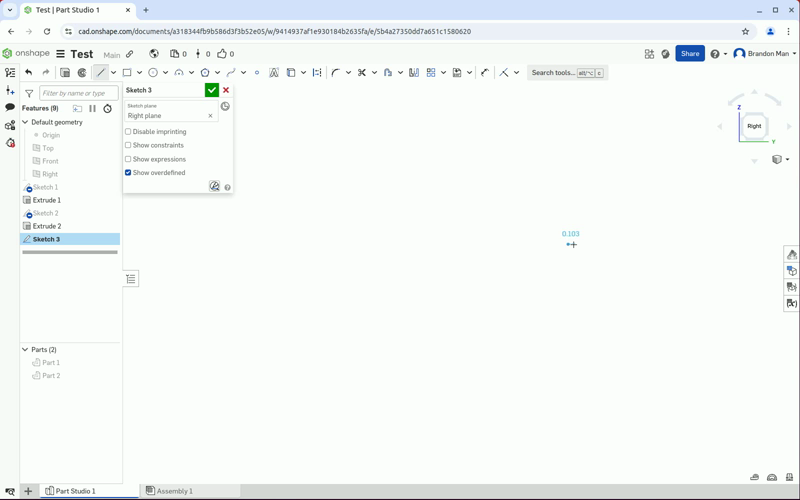
scroll(-6)
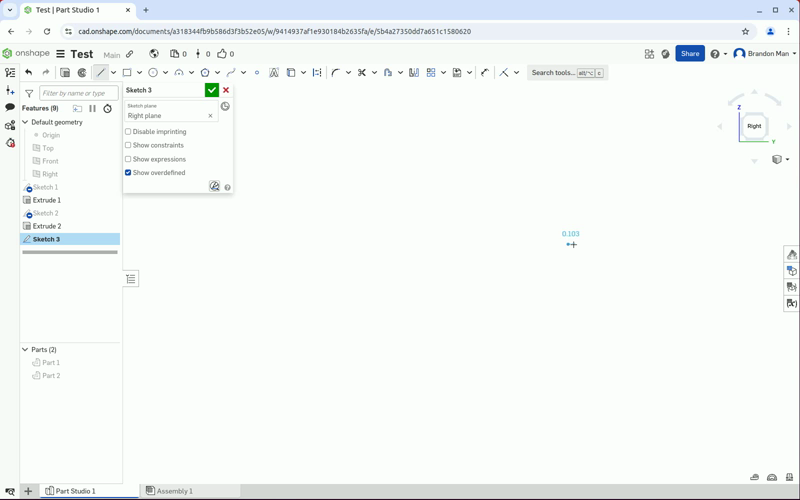
scroll(-6)
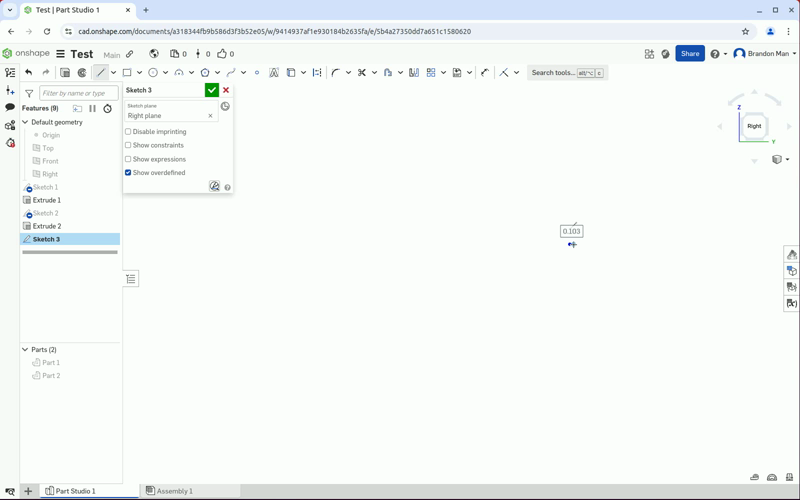
scroll(-6)
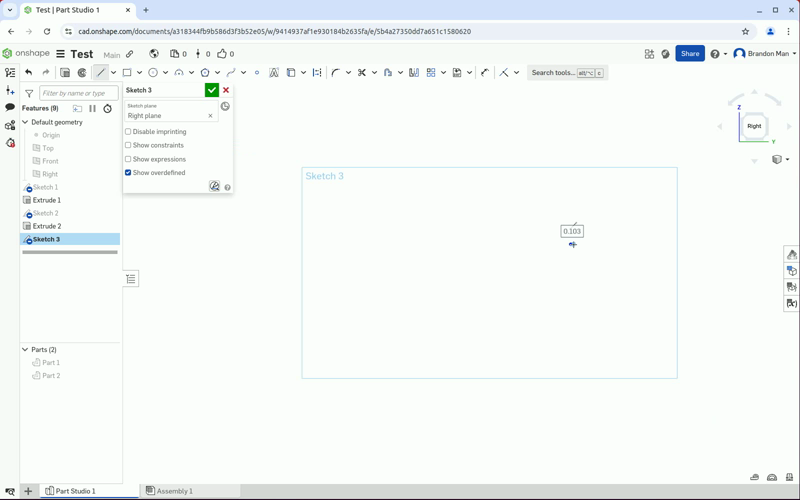
scroll(-6)
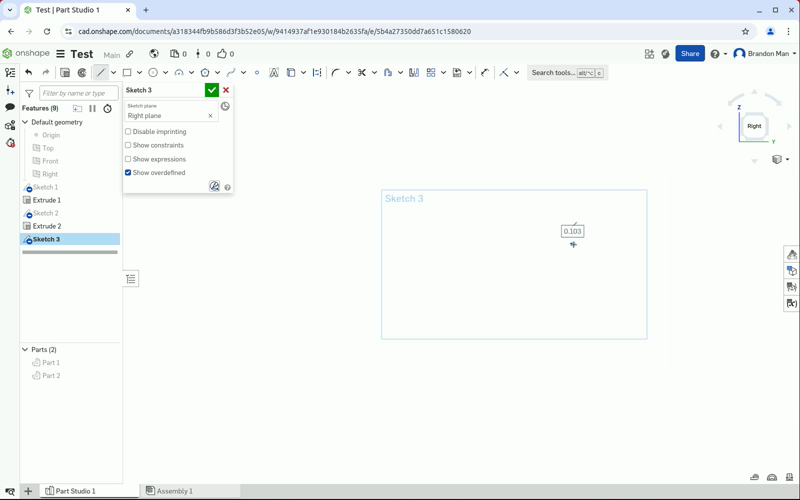
scroll(-6)
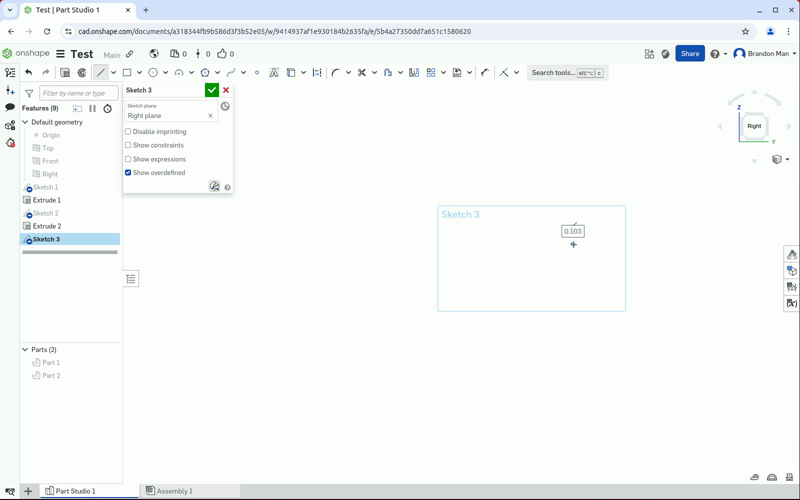
scroll(-6)
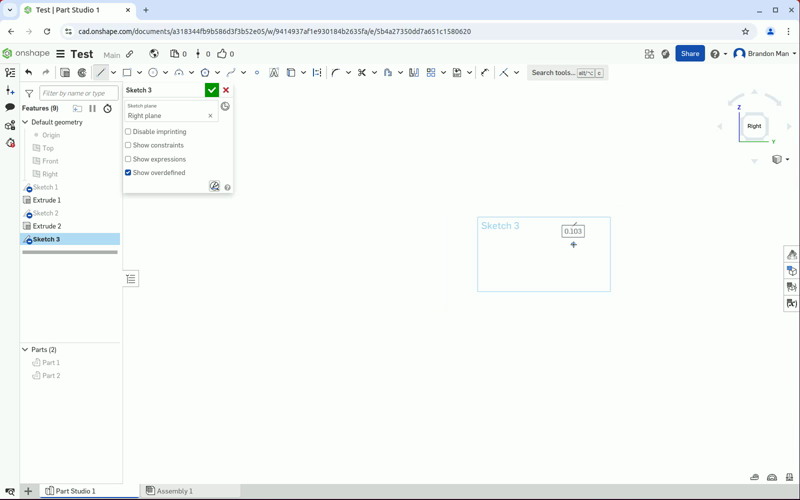
scroll(-6)
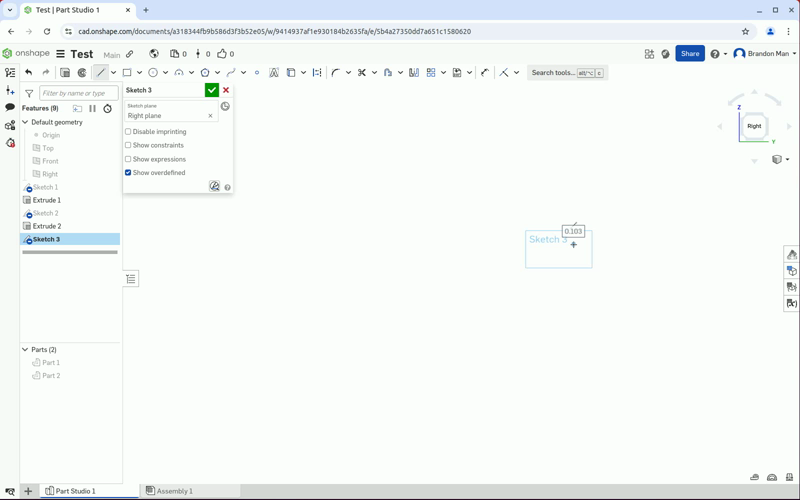
key_up(shift)
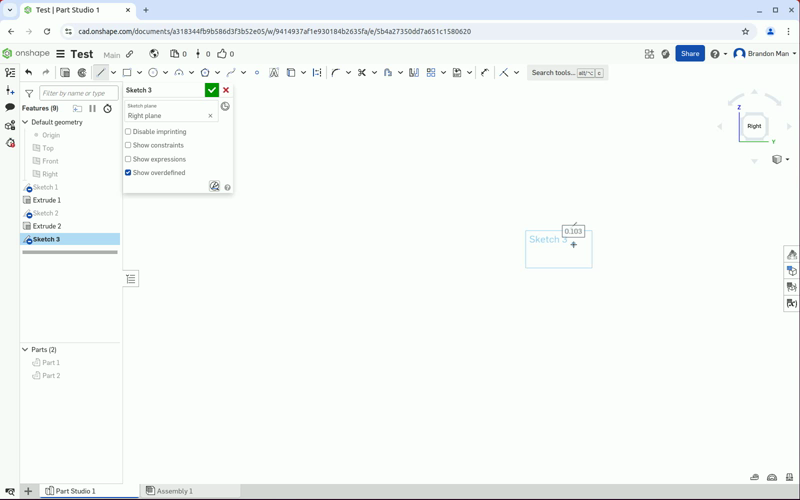
key_down(shift)
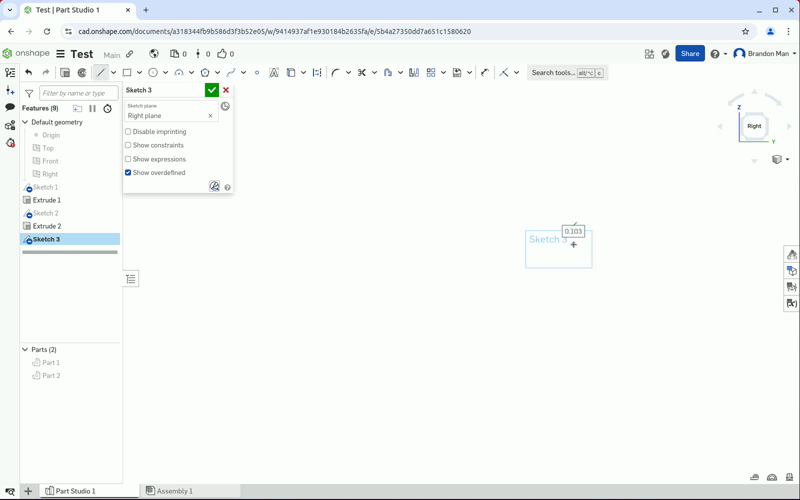
mouse_move(589, 244)
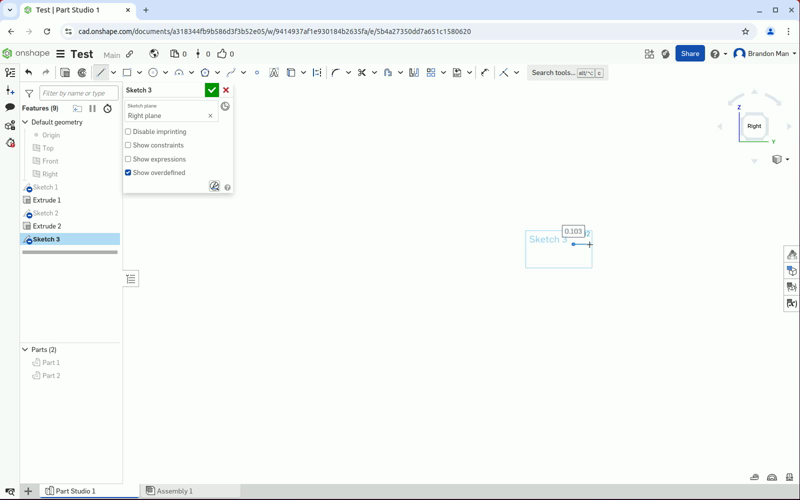
mouse_move(573, 234)
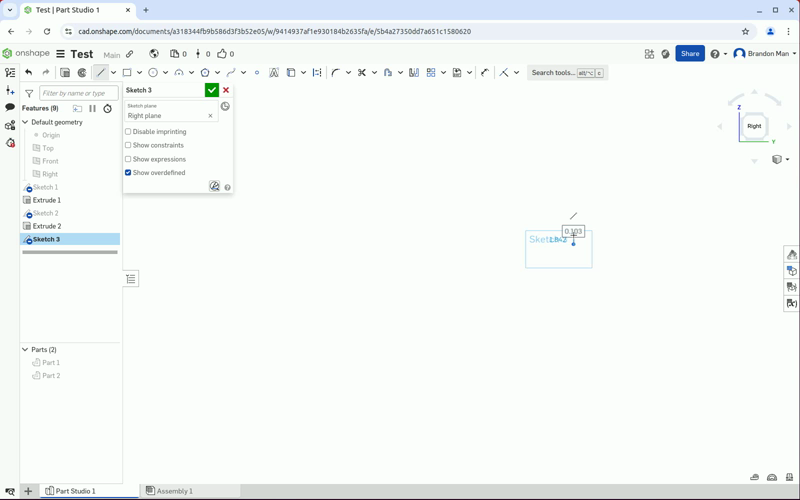
click(573, 234)
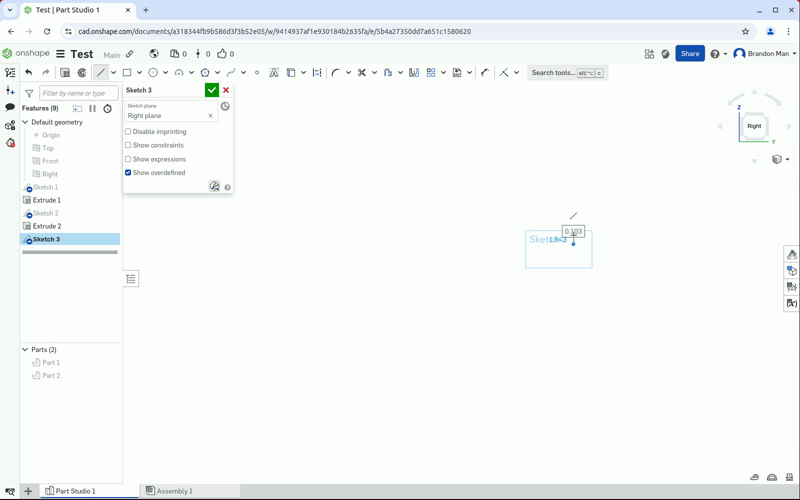
key_up(shift)
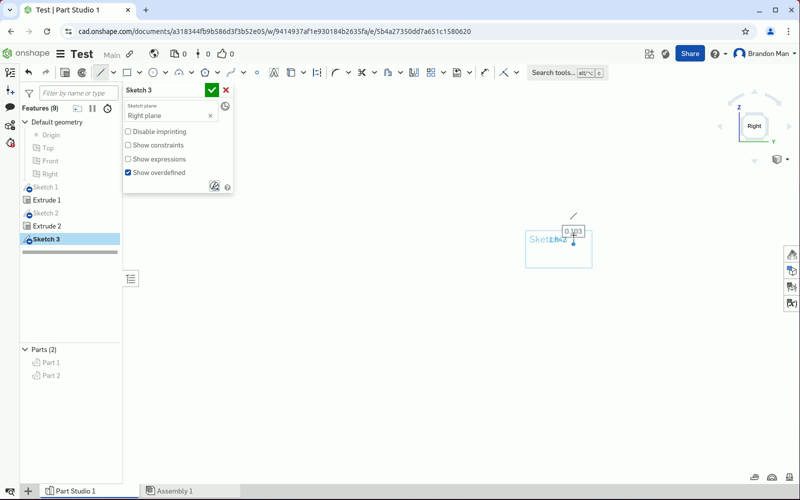
key_down(shift)
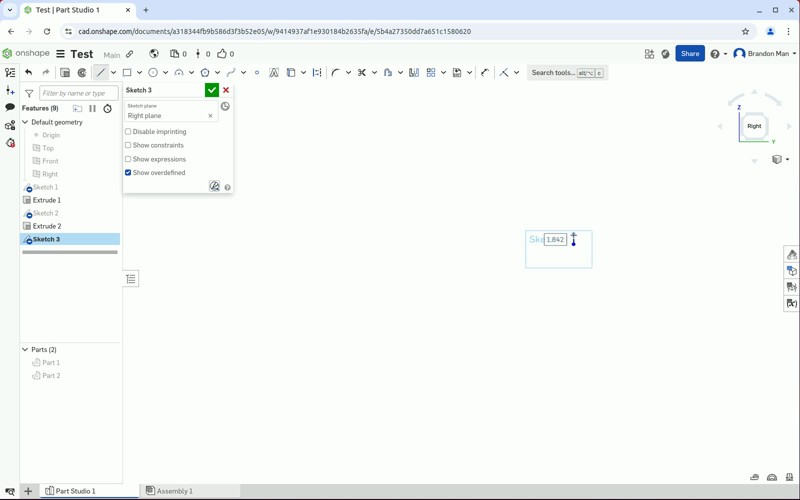
mouse_move(589, 234)
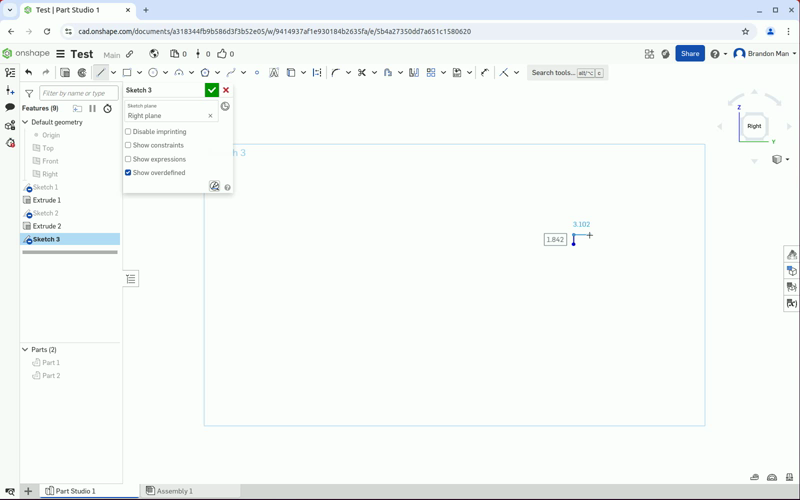
mouse_move(573, 234)
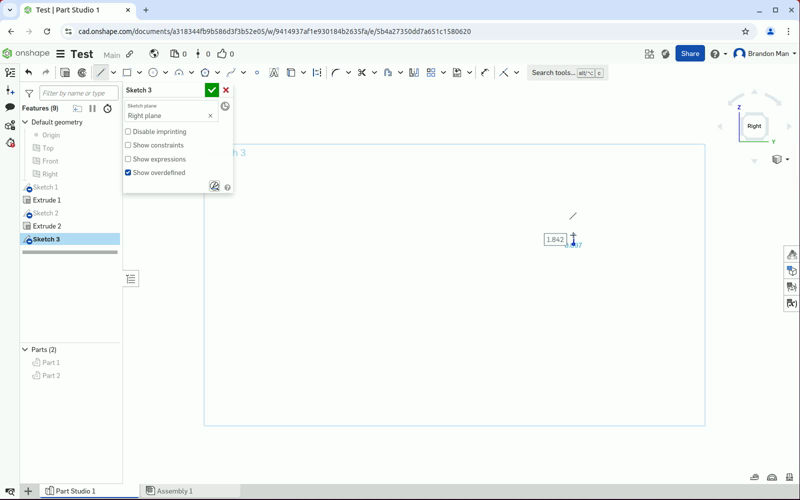
scroll(6)
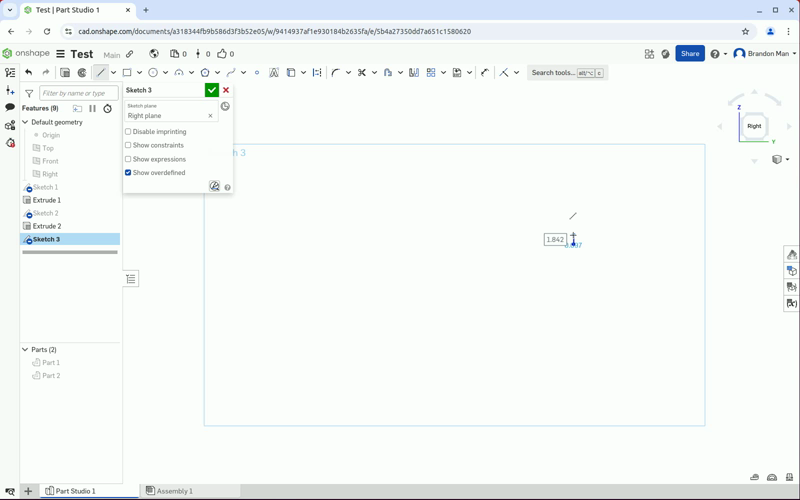
scroll(6)
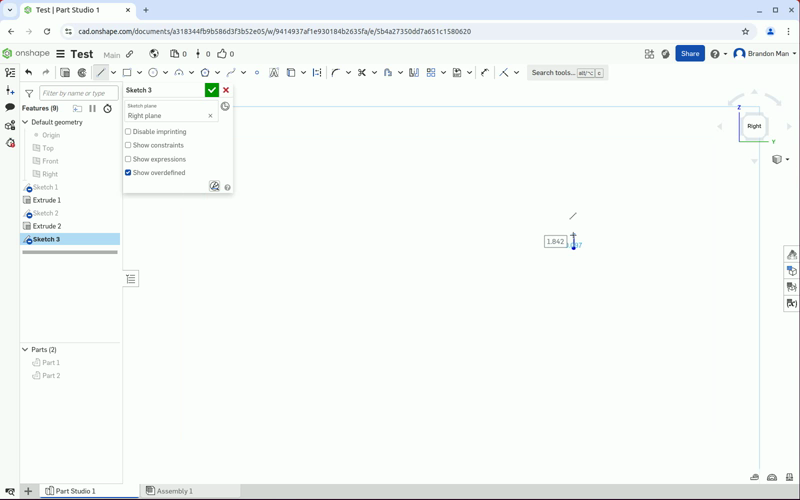
scroll(6)
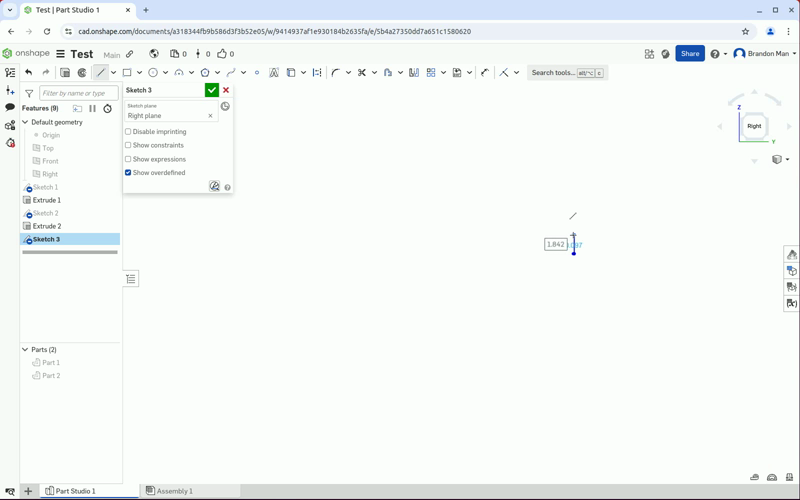
scroll(6)
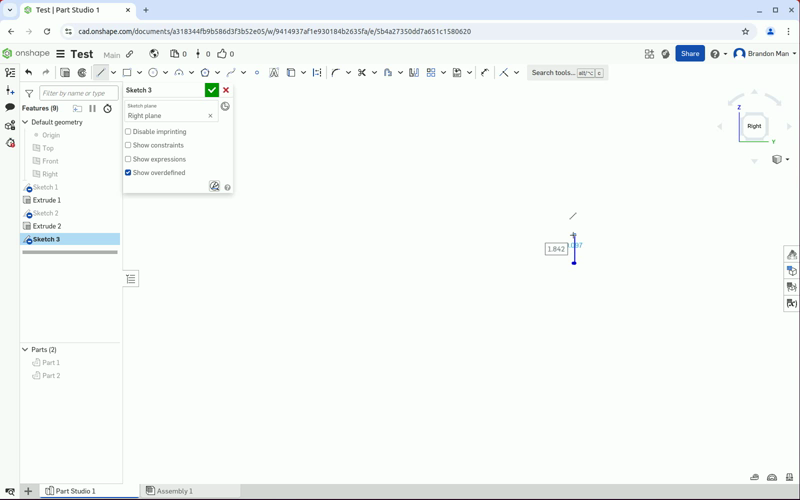
scroll(6)
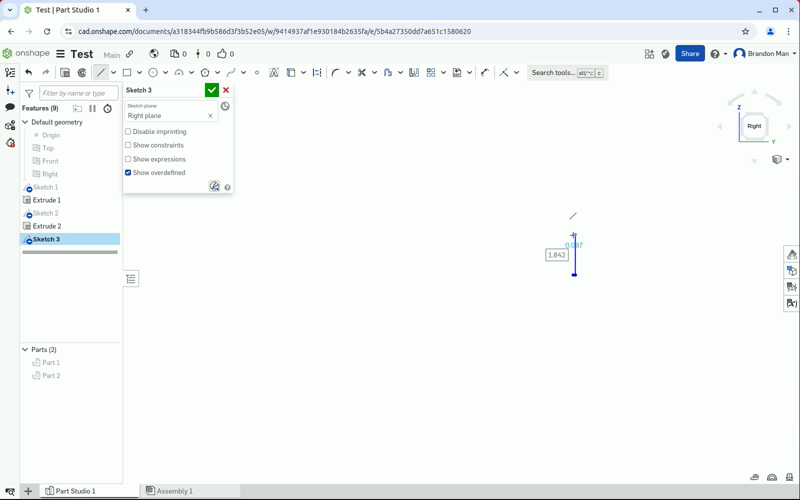
scroll(6)
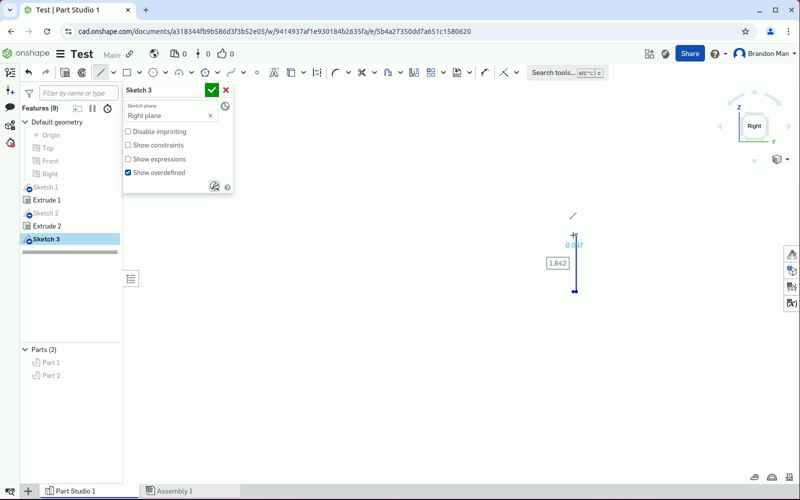
scroll(6)
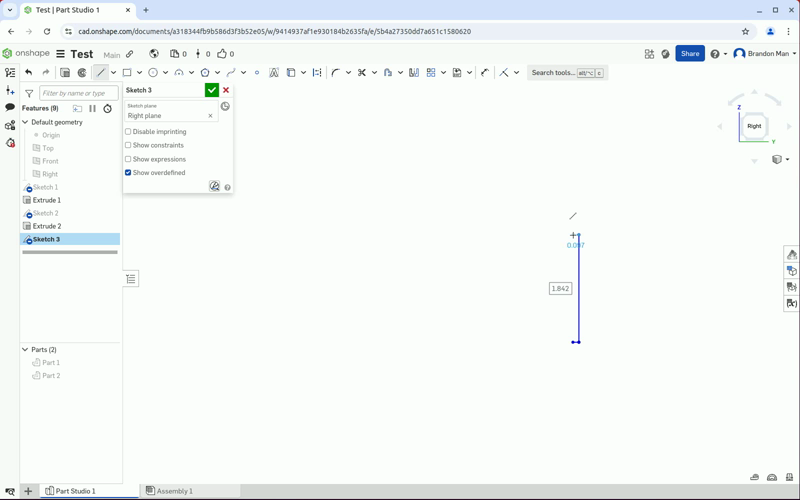
click(573, 234)
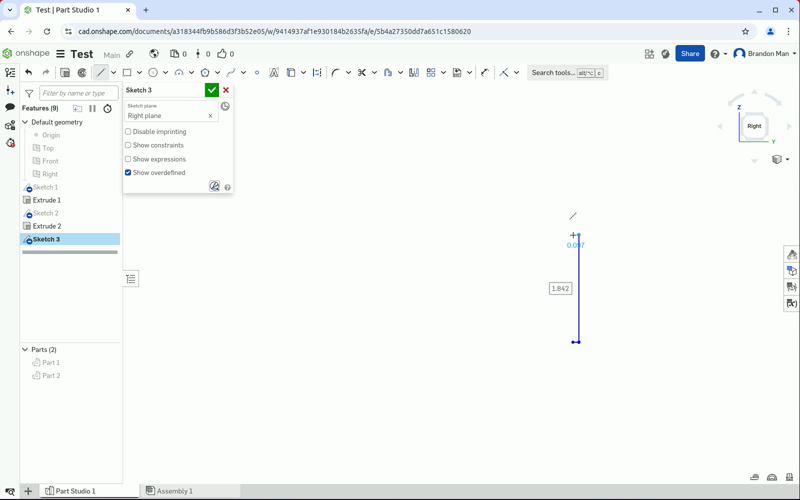
scroll(-6)
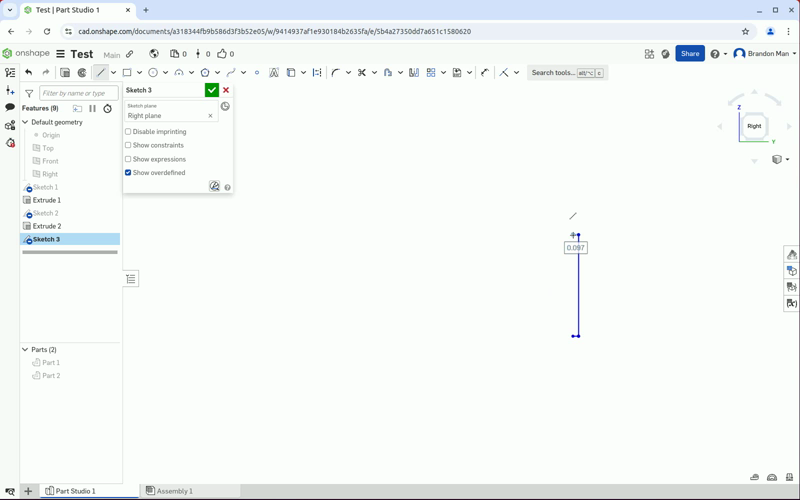
scroll(-6)
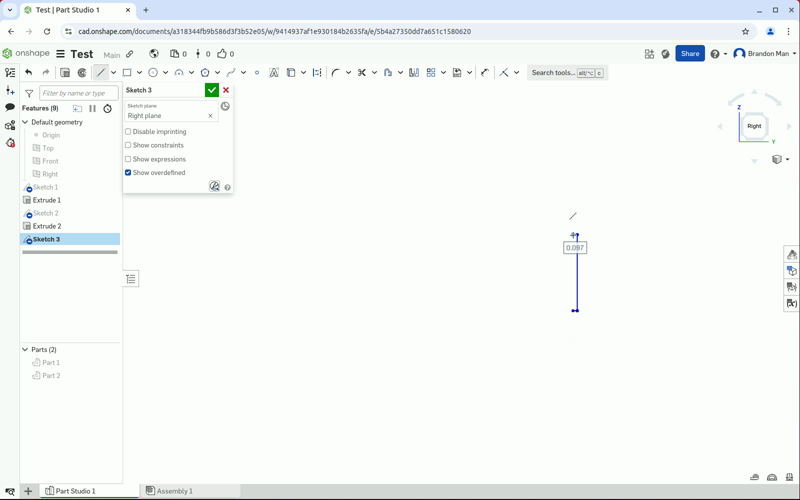
scroll(-6)
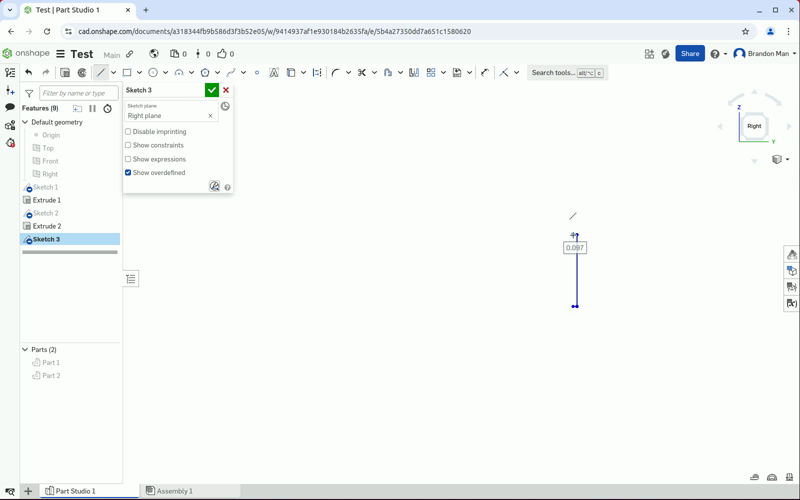
scroll(-6)
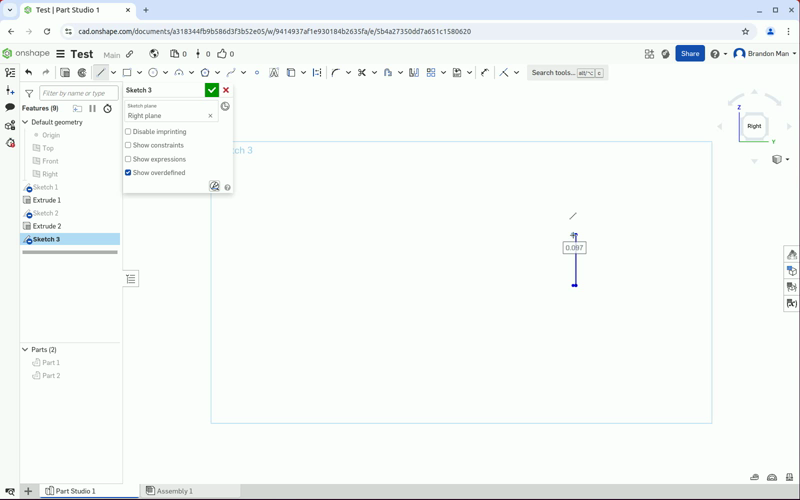
scroll(-6)
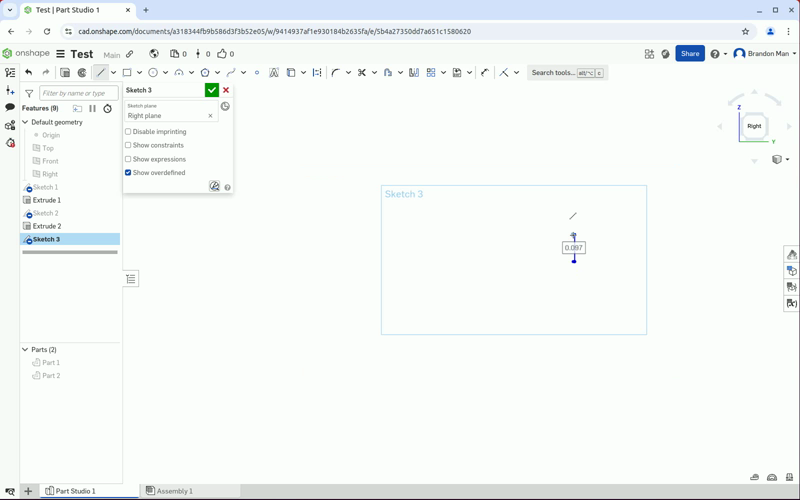
scroll(-6)
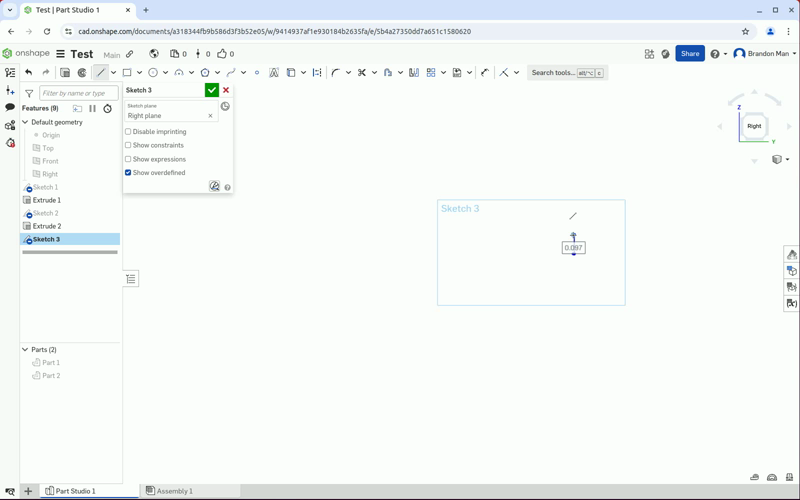
scroll(-6)
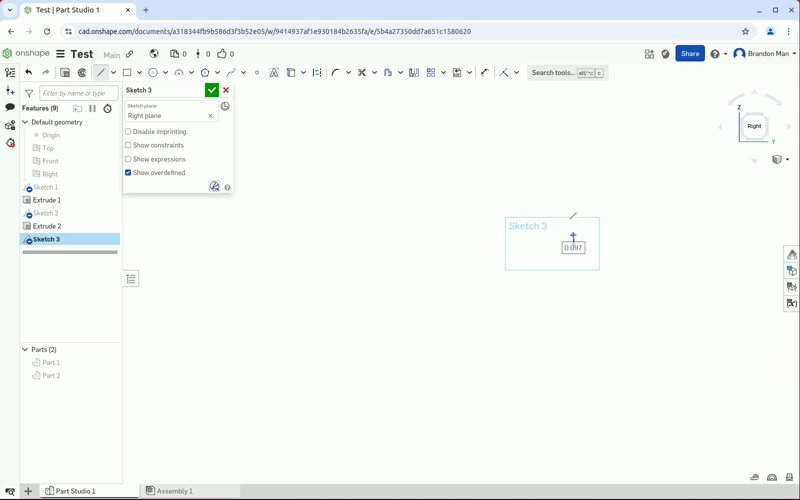
key_up(shift)
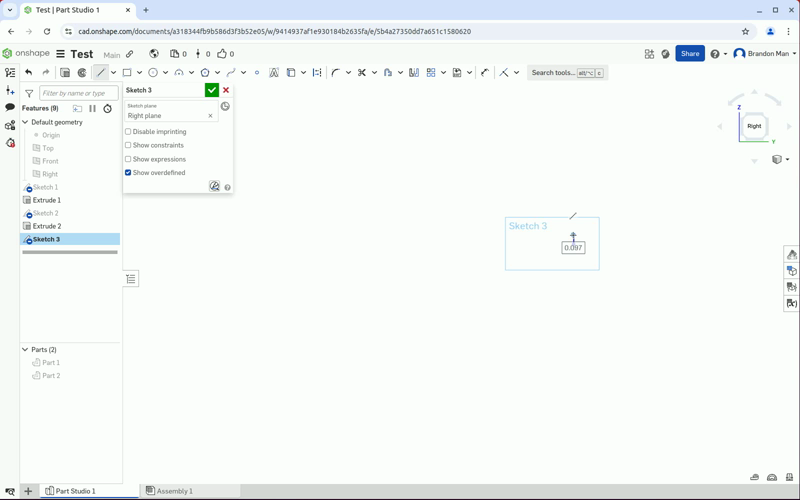
mouse_move(589, 234)
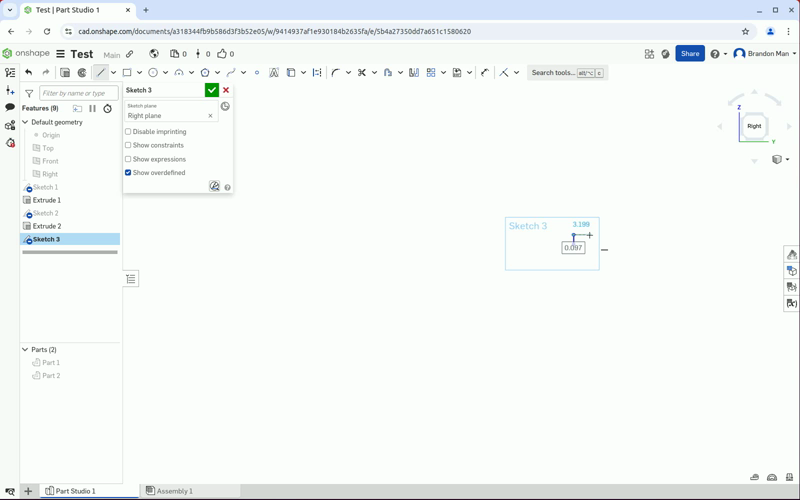
key_down(shift)
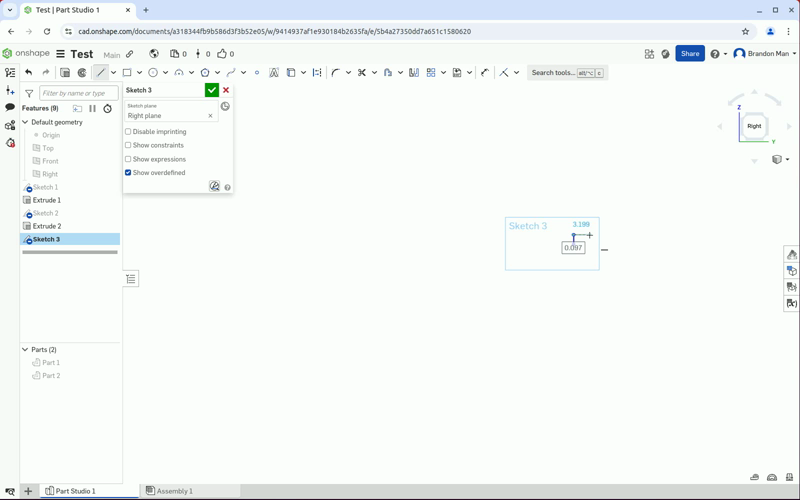
mouse_move(573, 244)
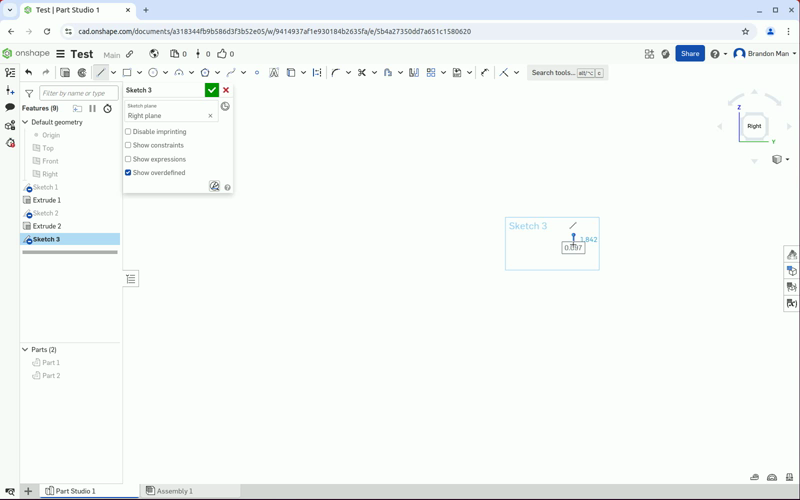
scroll(6)
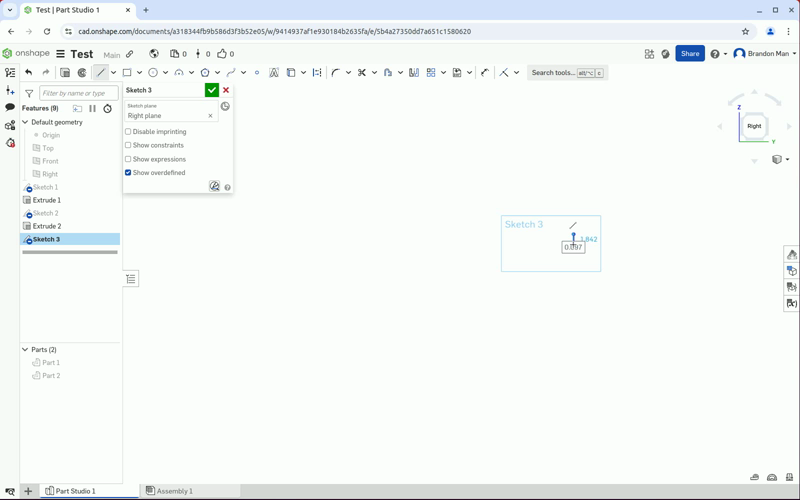
scroll(6)
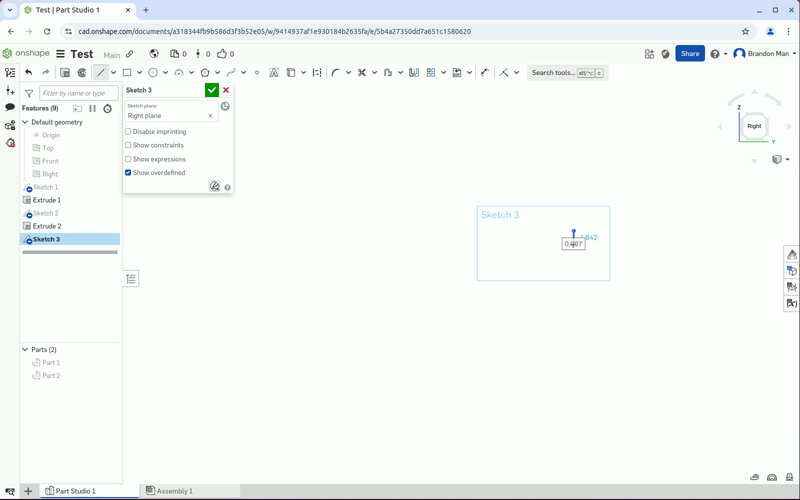
scroll(6)
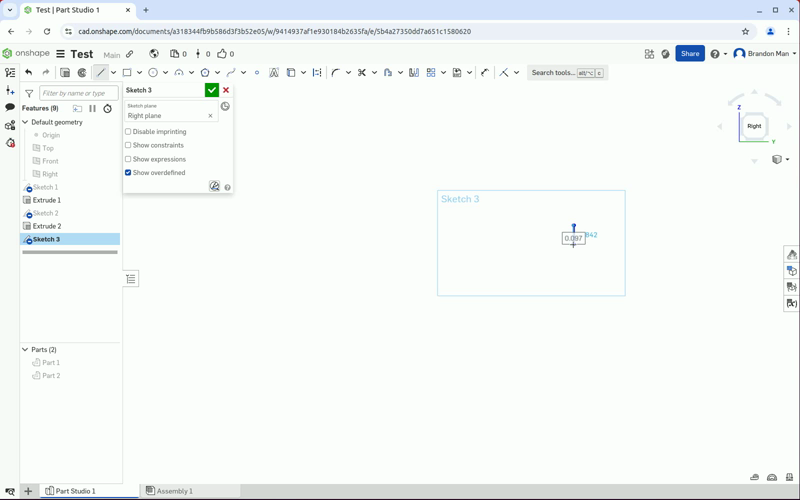
scroll(6)
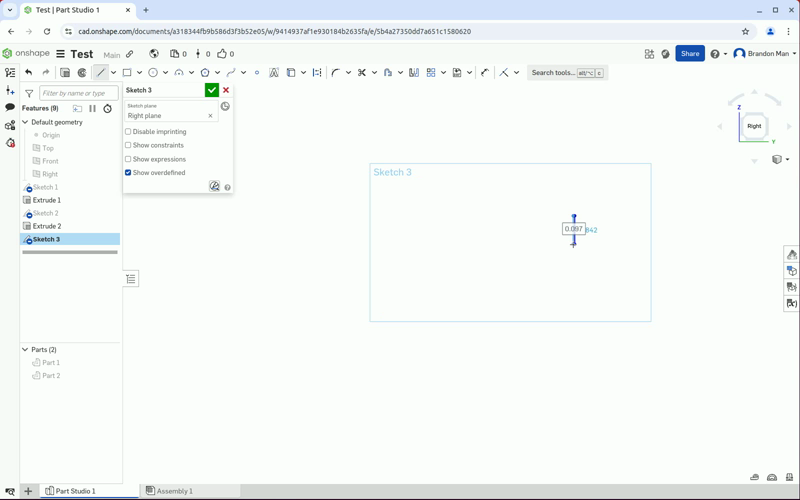
scroll(6)
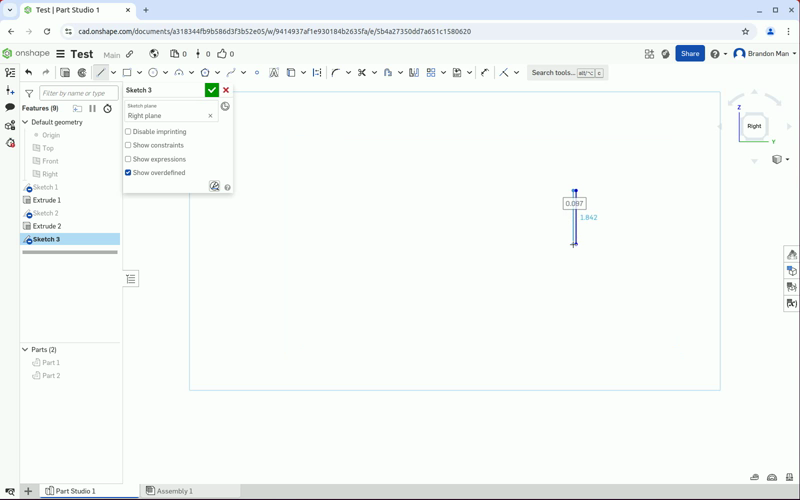
scroll(6)
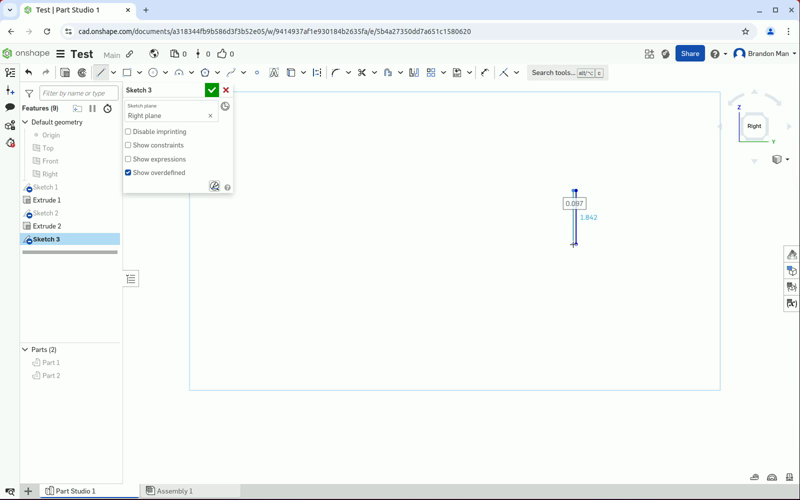
scroll(6)
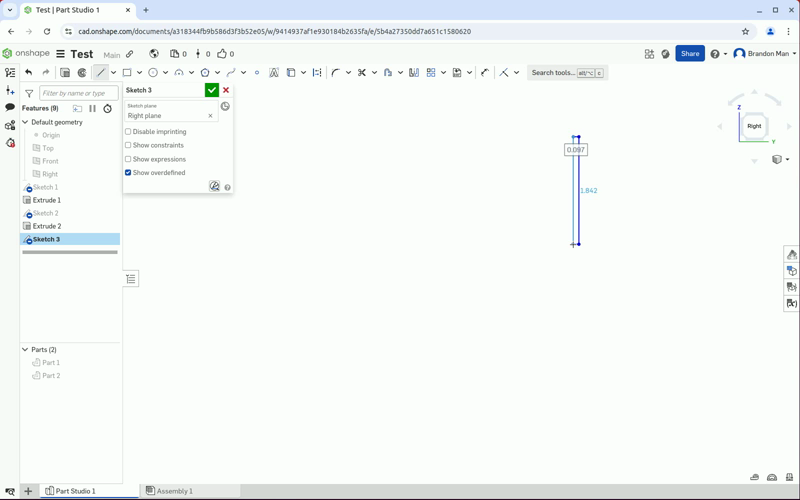
key_up(shift)
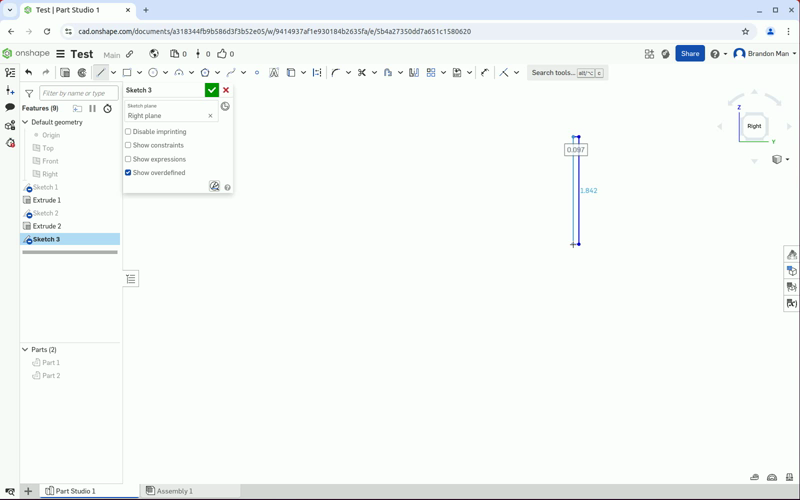
click(573, 244)
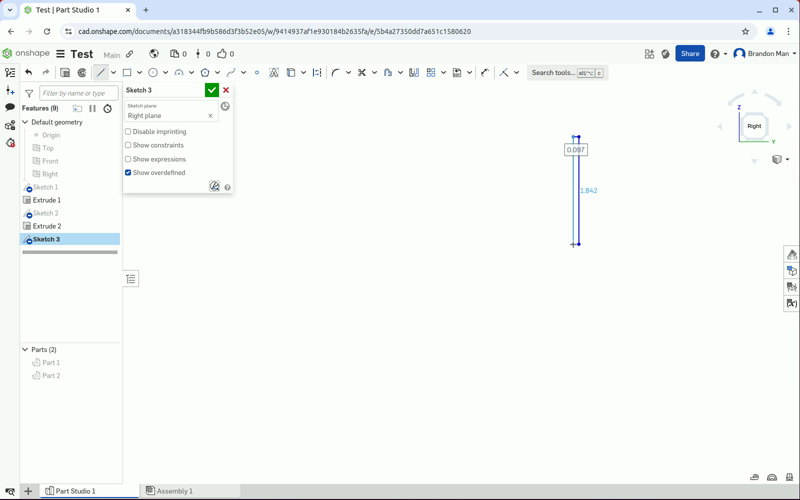
scroll(-6)
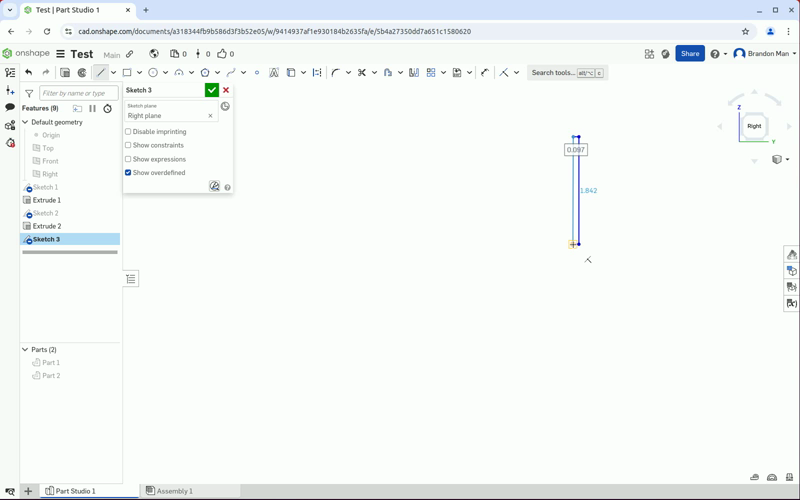
scroll(-6)
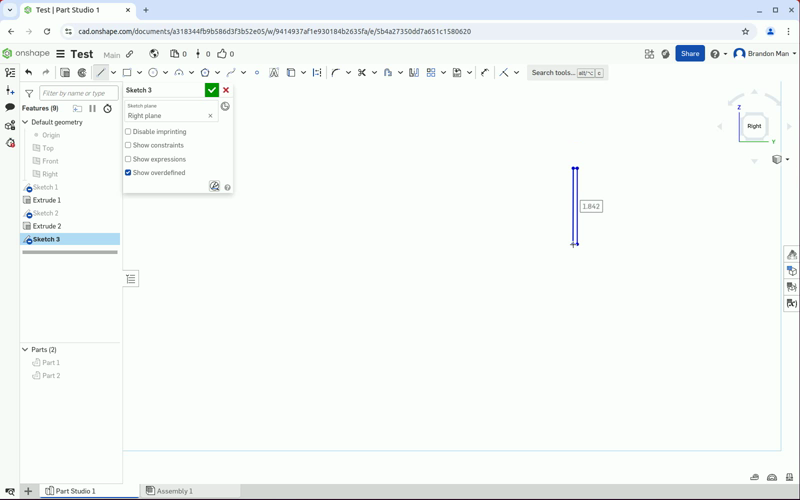
scroll(-6)
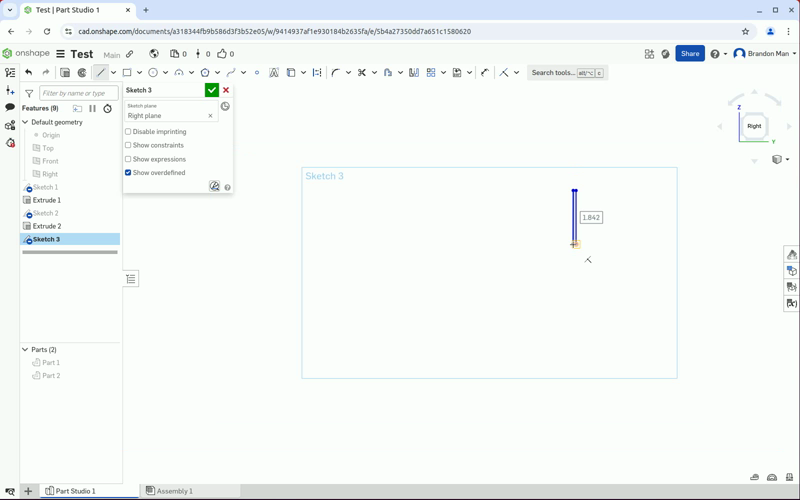
scroll(-6)
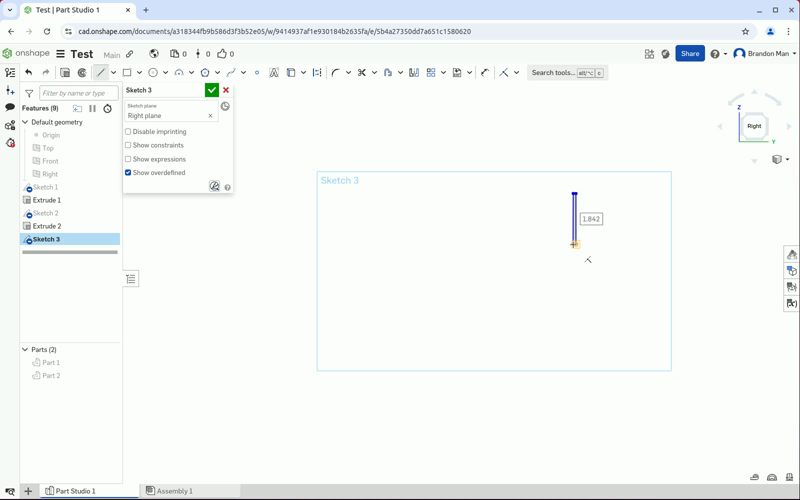
scroll(-6)
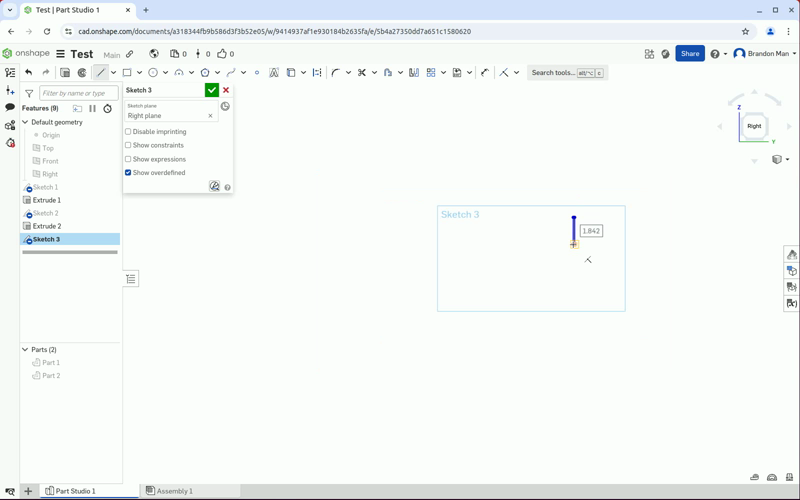
scroll(-6)
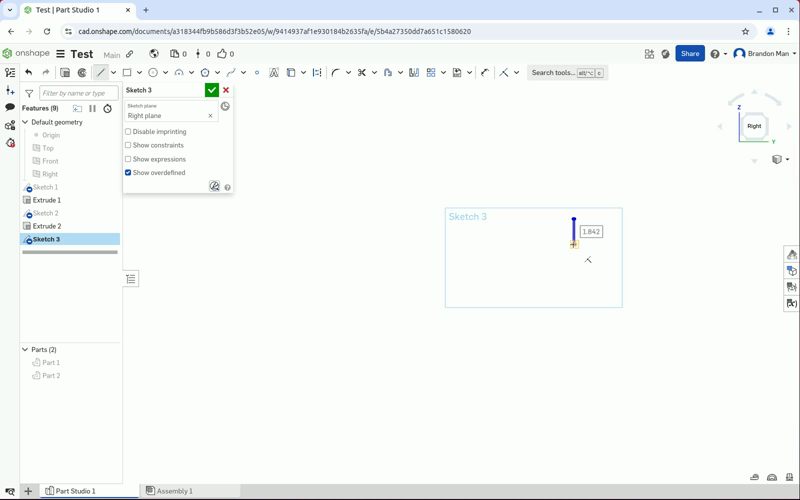
scroll(-6)
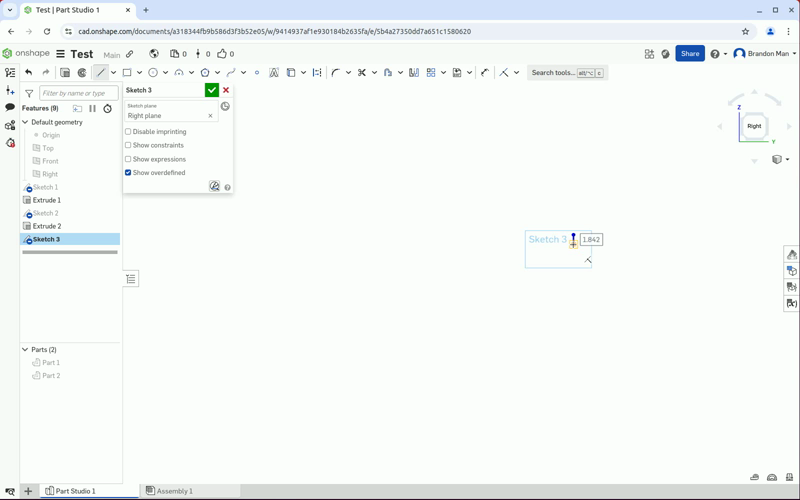
key(esc)
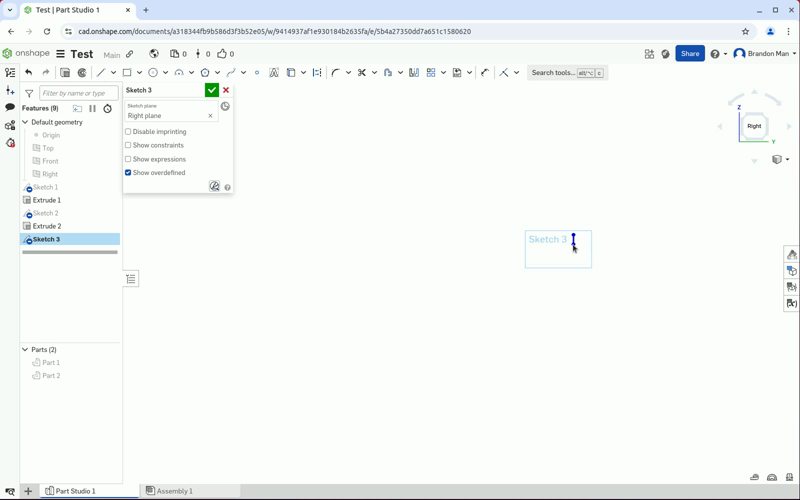
mouse_move(573, 243)
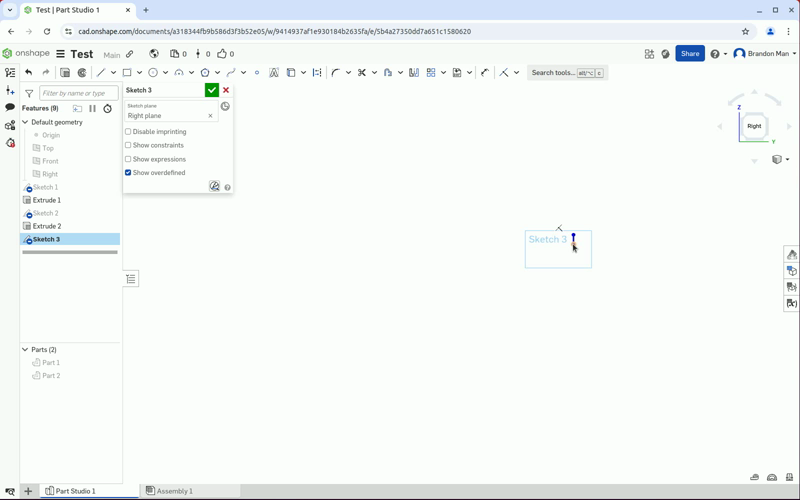
scroll(6)
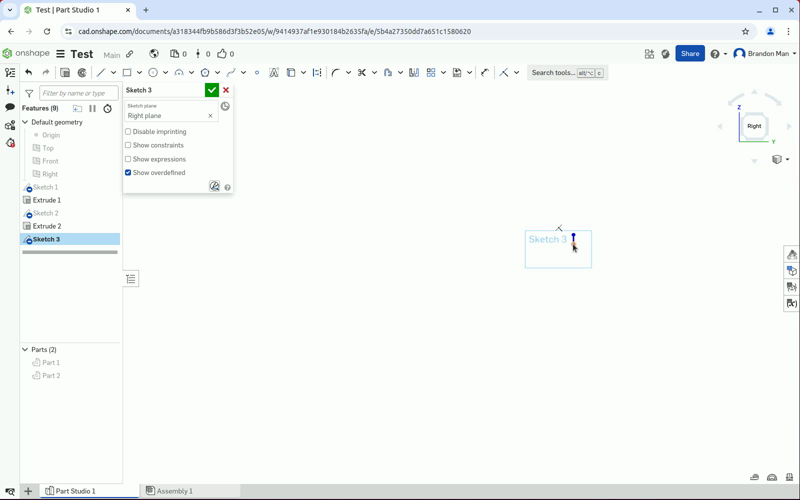
scroll(6)
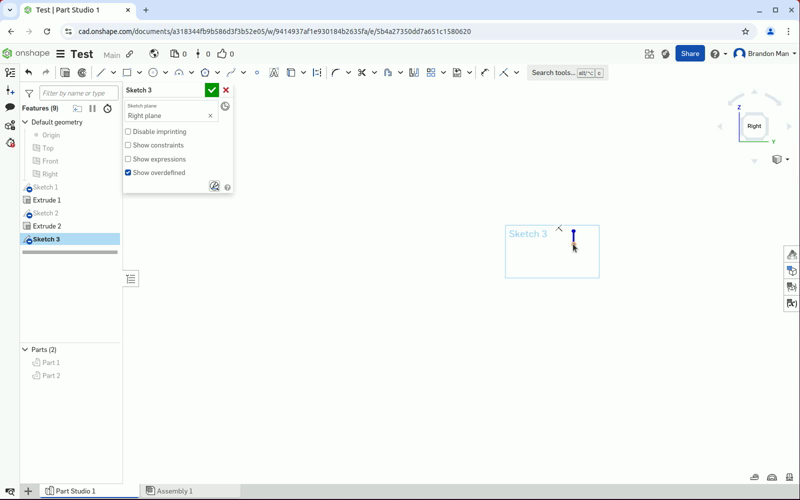
scroll(6)
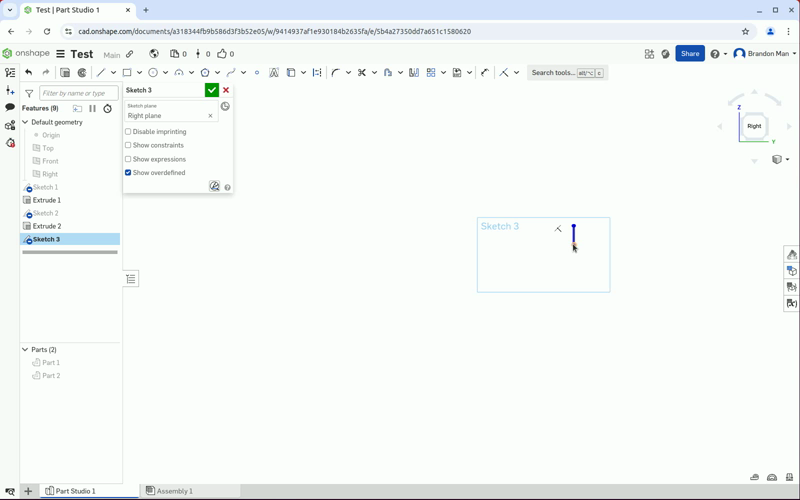
scroll(6)
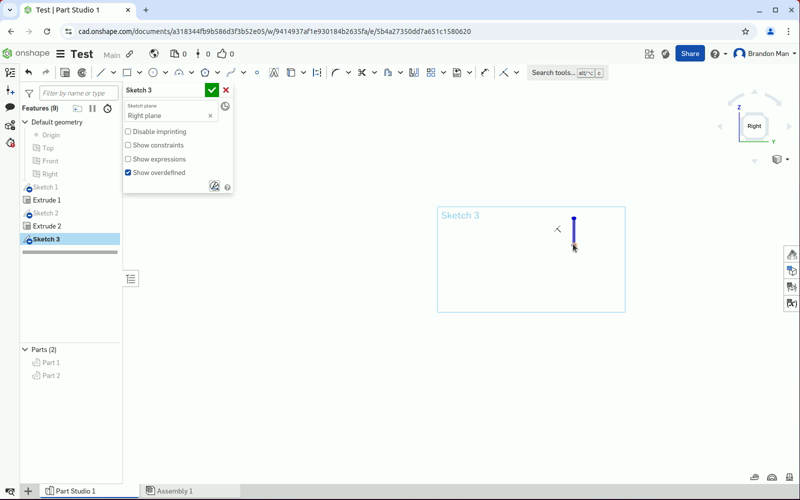
scroll(6)
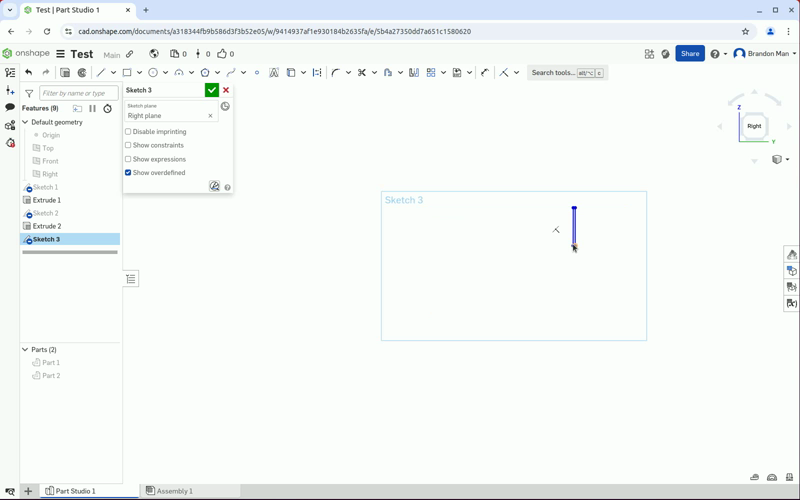
scroll(6)
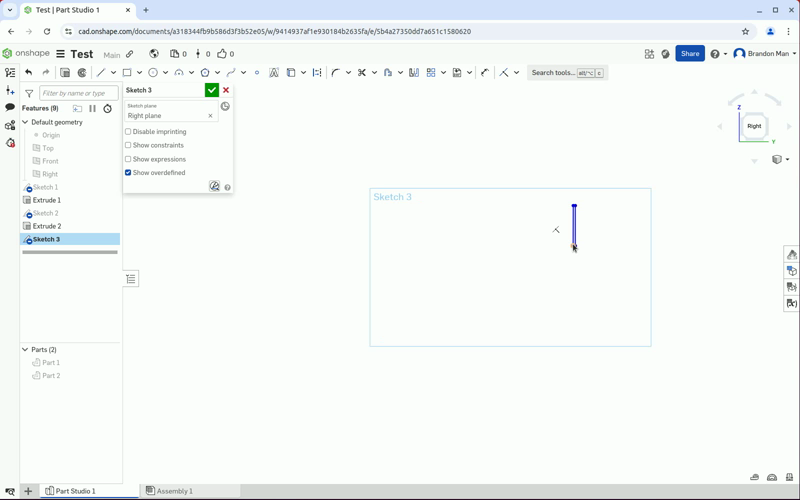
scroll(6)
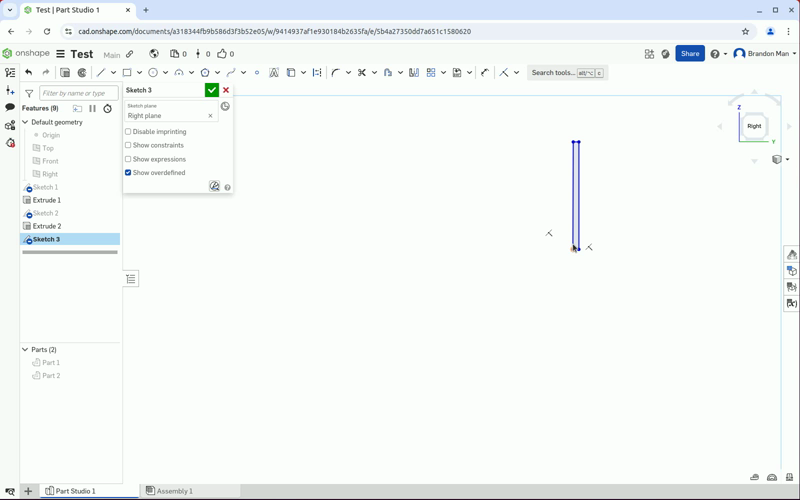
click(573, 243)
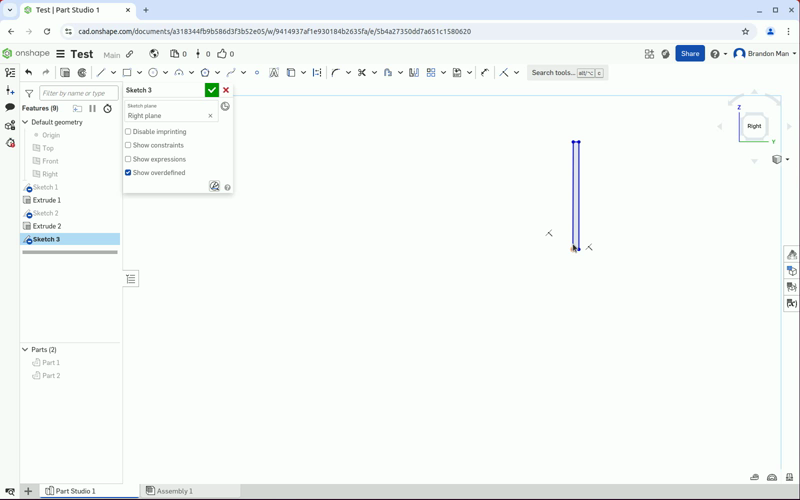
scroll(-6)
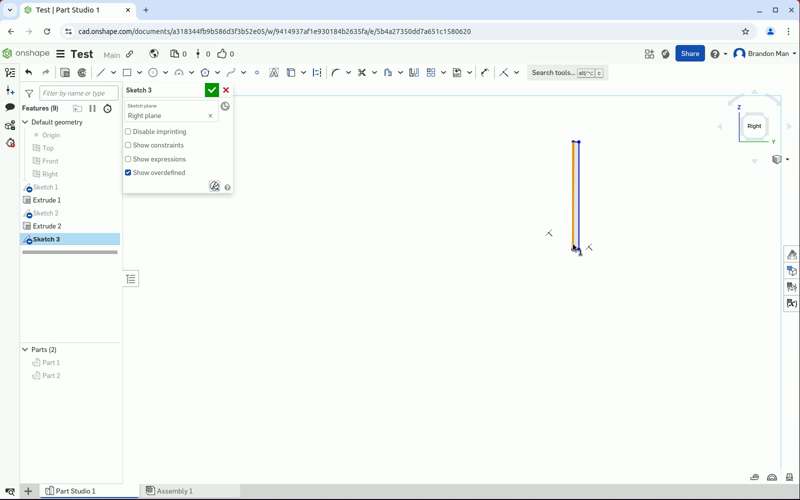
scroll(-6)
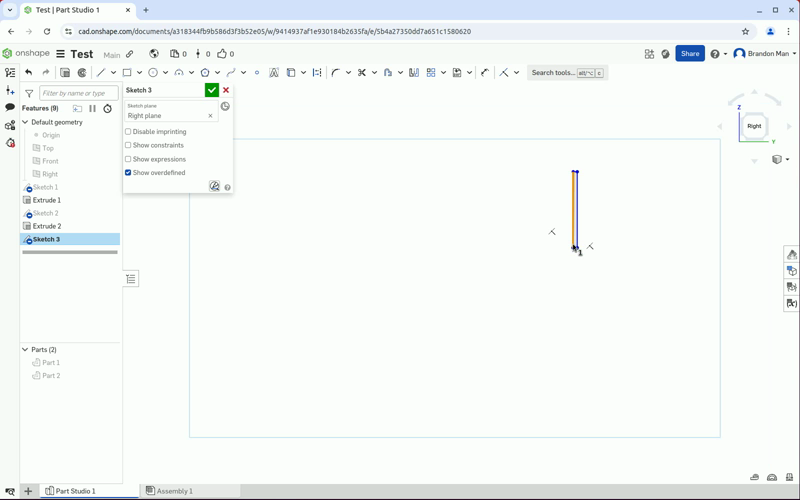
scroll(-6)
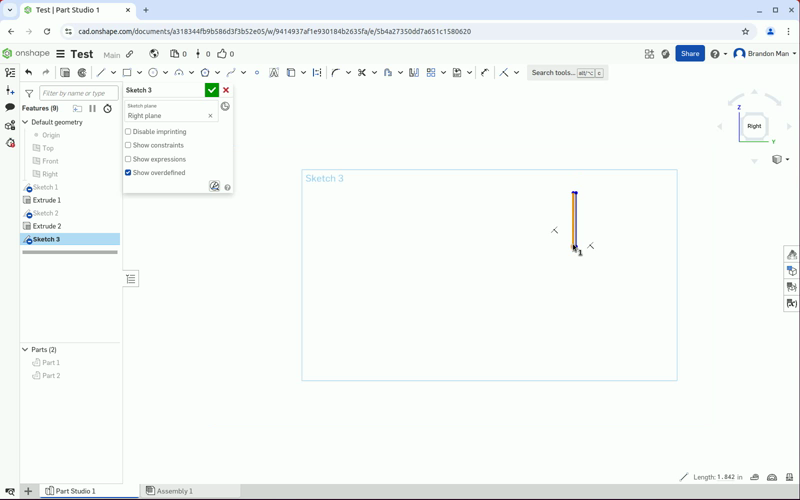
scroll(-6)
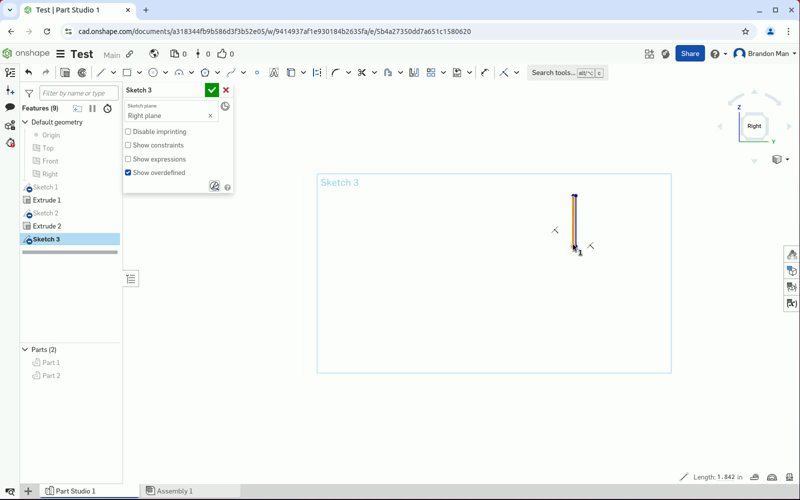
scroll(-6)
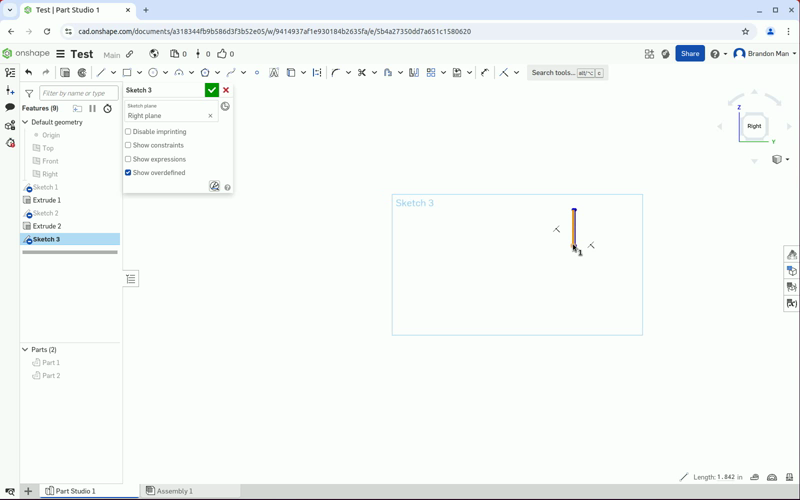
scroll(-6)
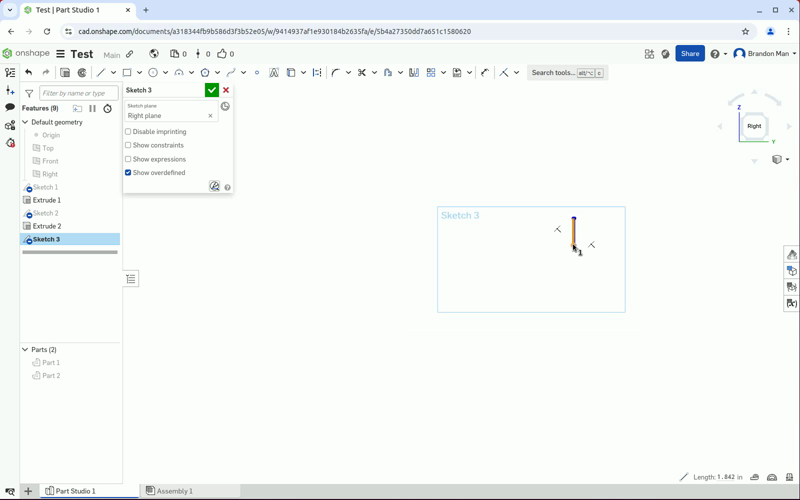
scroll(-6)
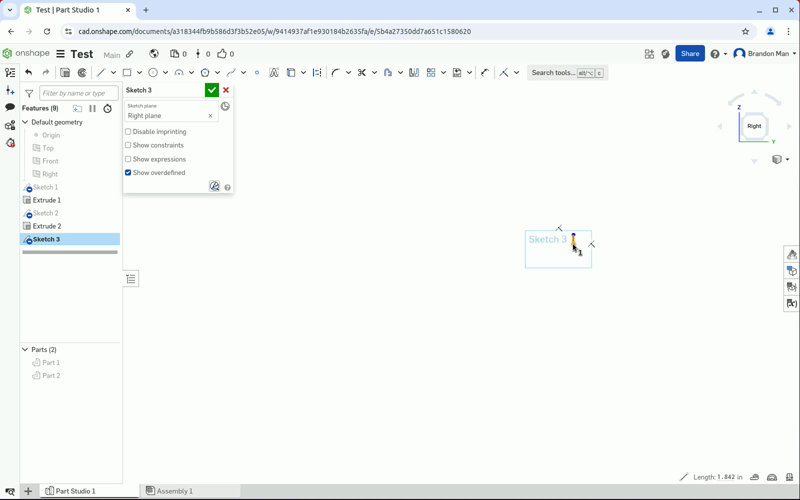
mouse_move(73, 352)
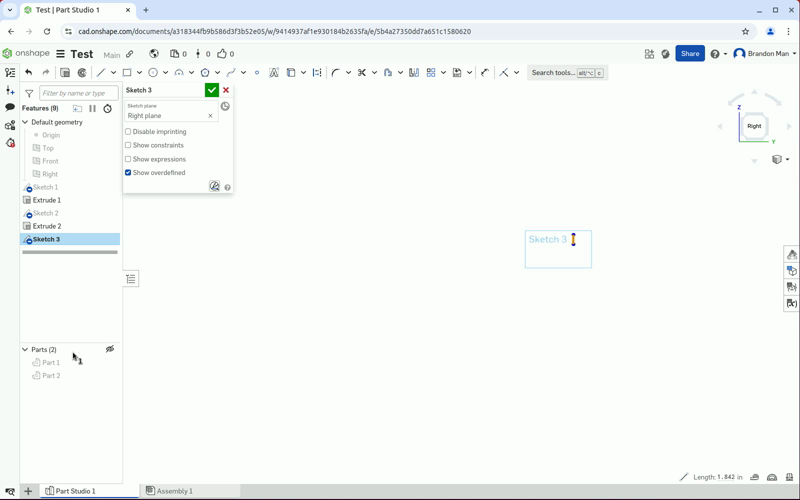
key(shift+y)
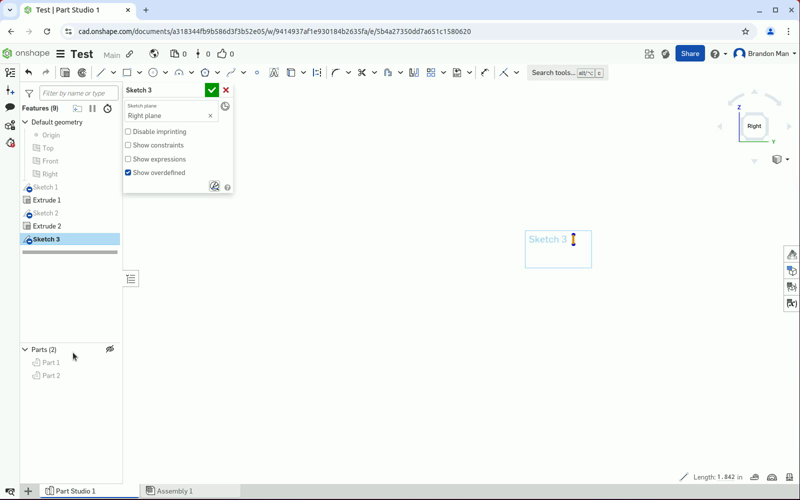
key(shift+e)
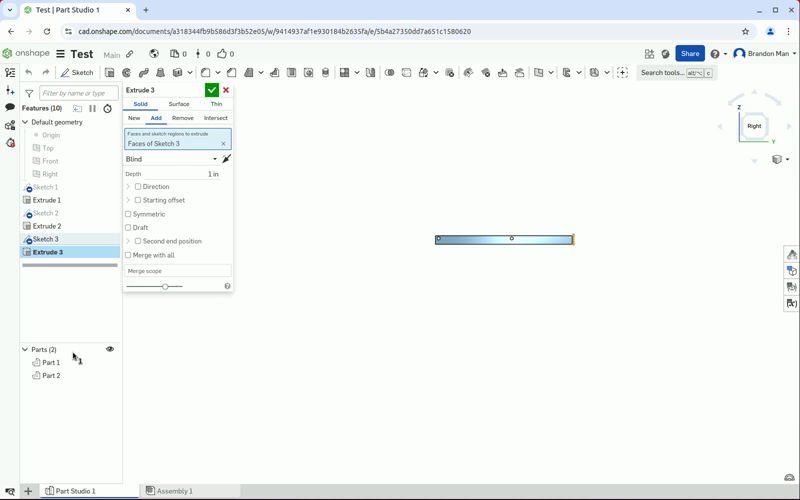
mouse_move(143, 106)
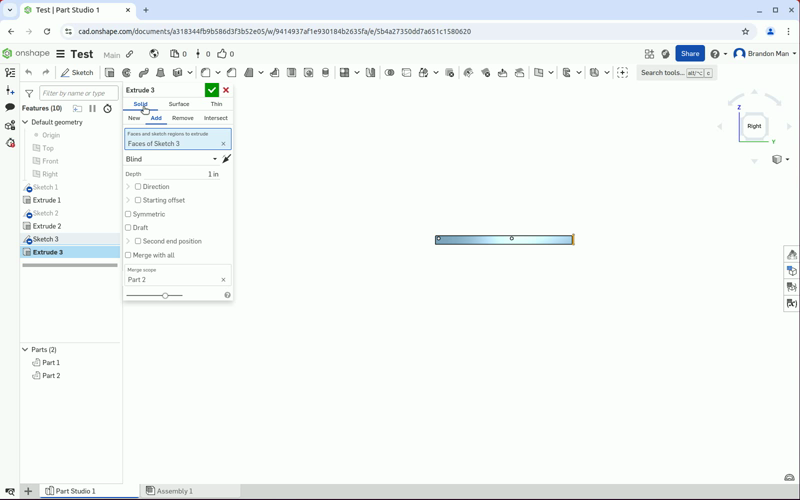
click(143, 106)
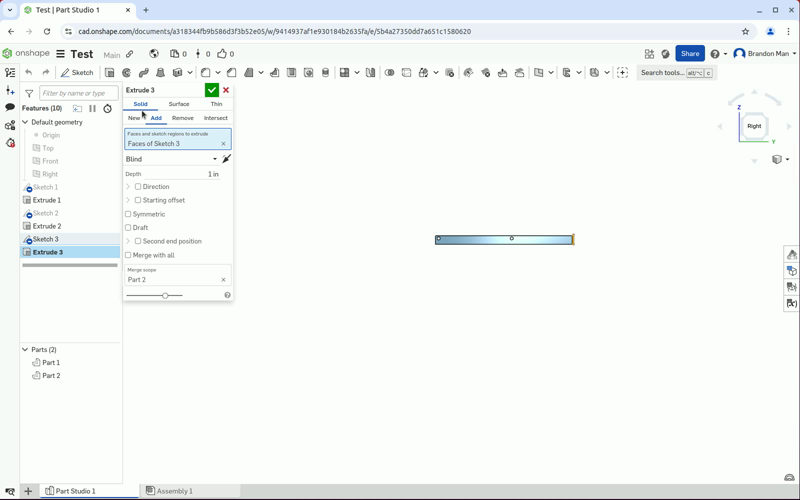
mouse_move(137, 120)
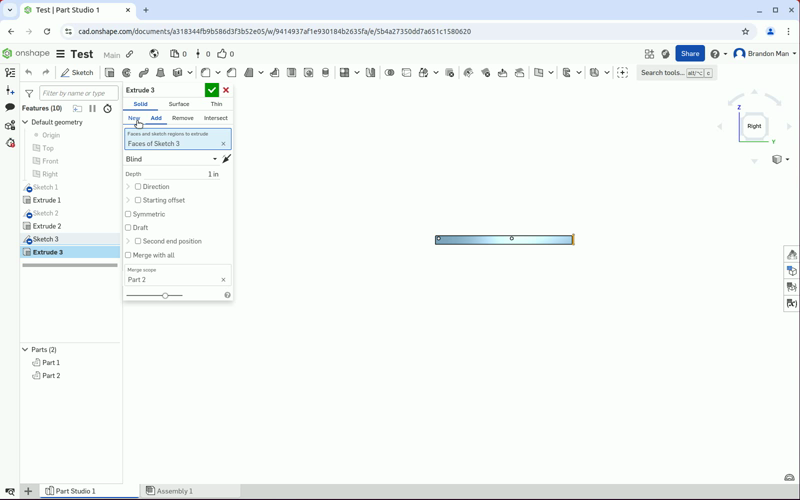
click(137, 120)
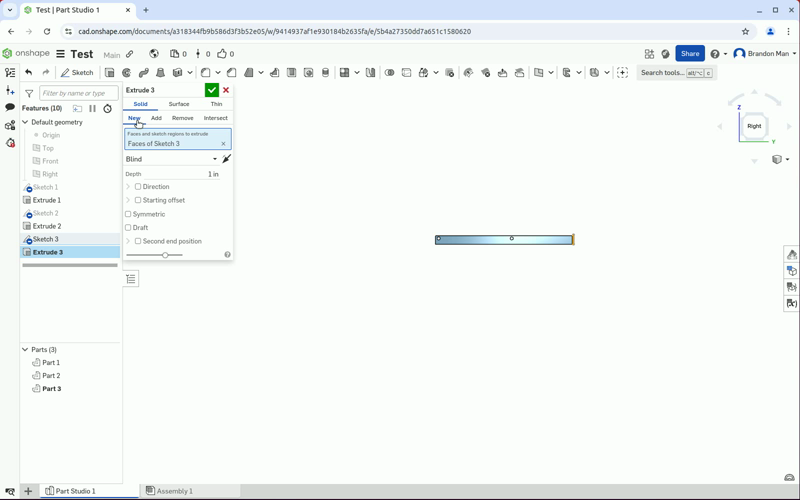
key(tab, 4)
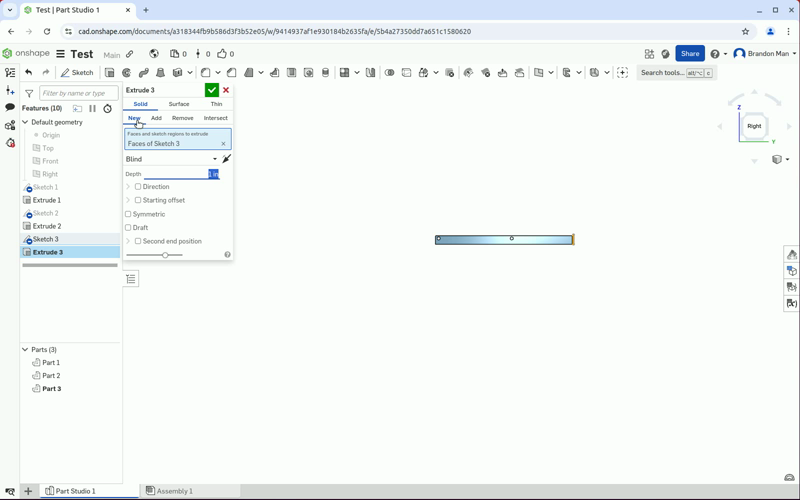
text(-17.331)
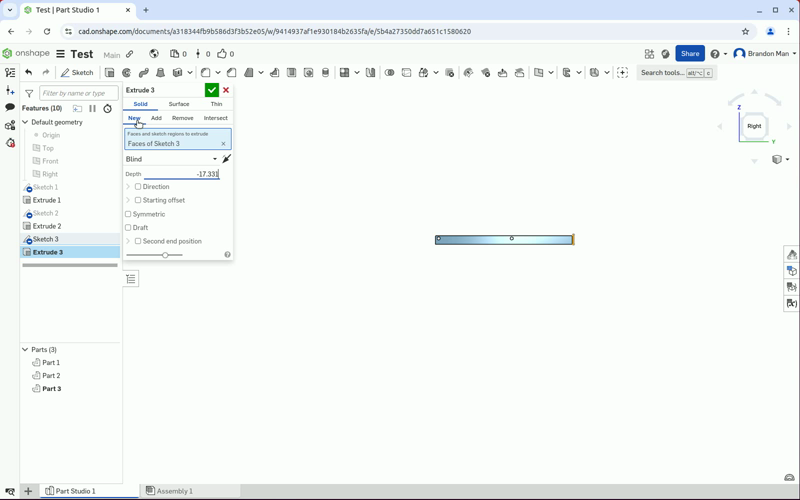
key(enter)
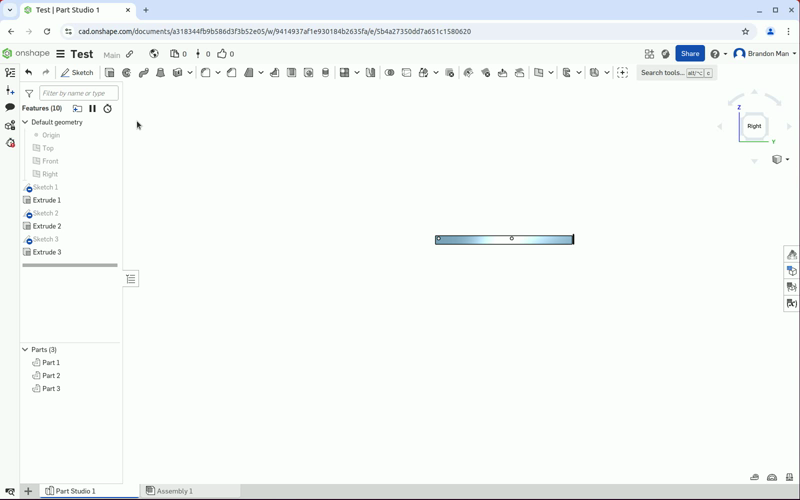
key(shift+h)
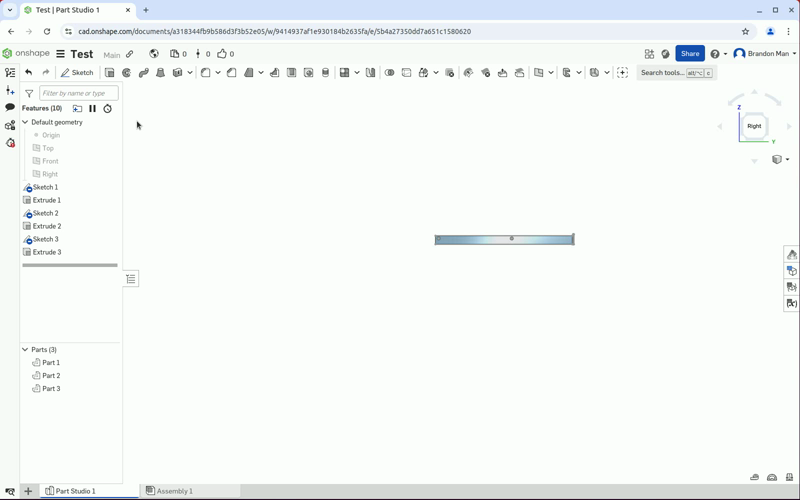
key(shift+h)
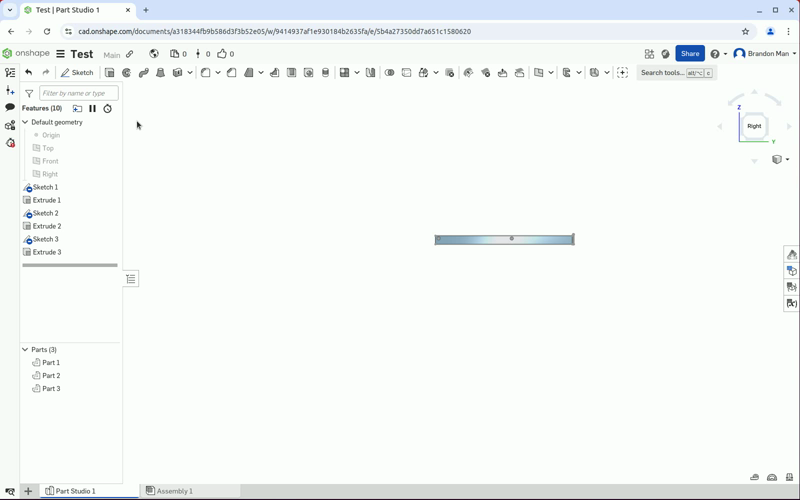
key(shift+7)
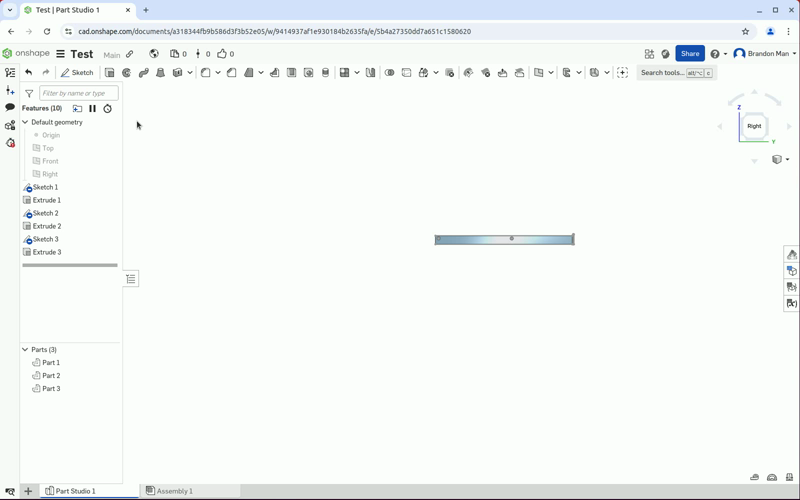
key(right, 2)
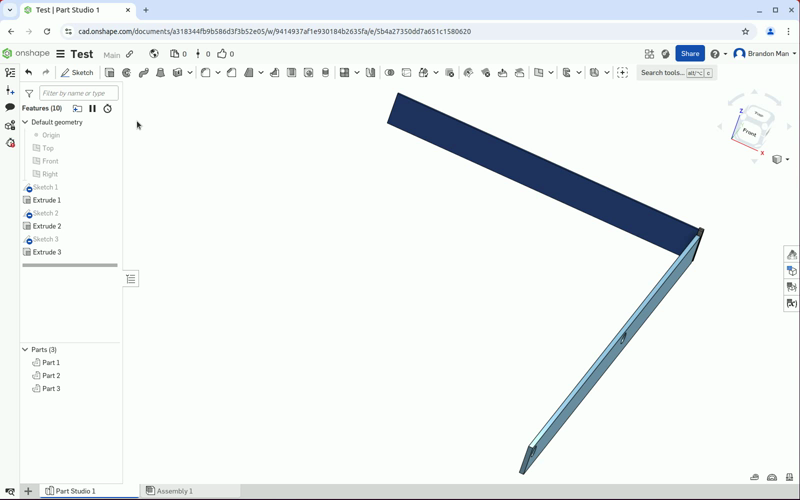
key(down, 2)
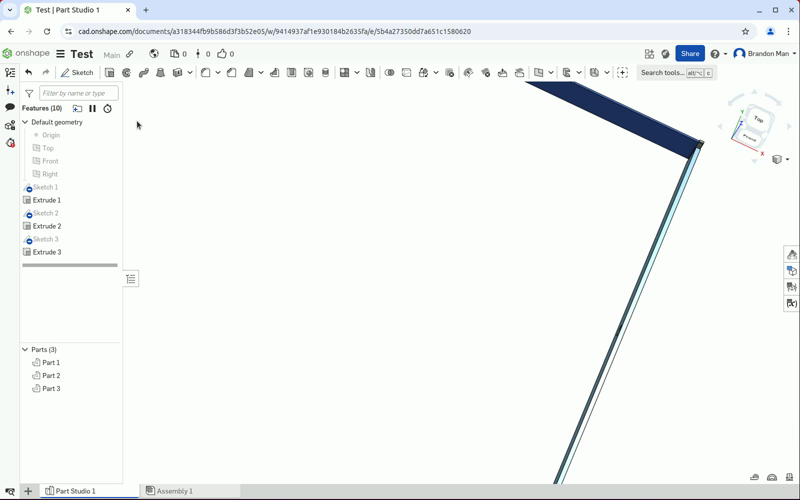
key(up, 2)
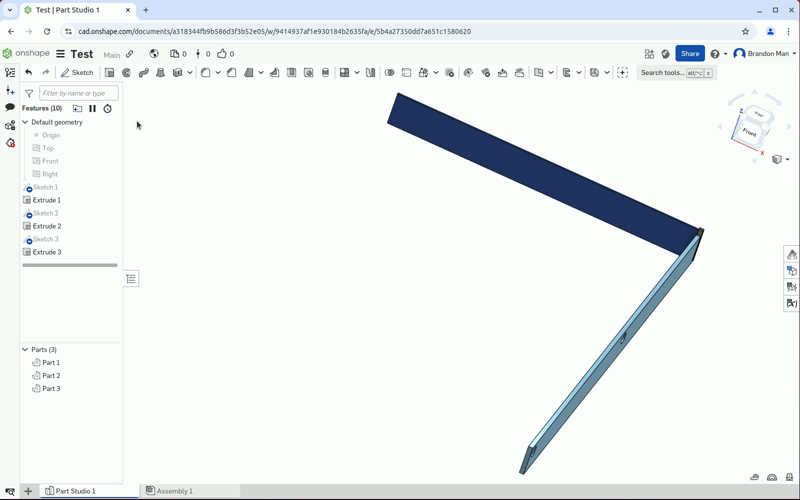
key(left, 2)
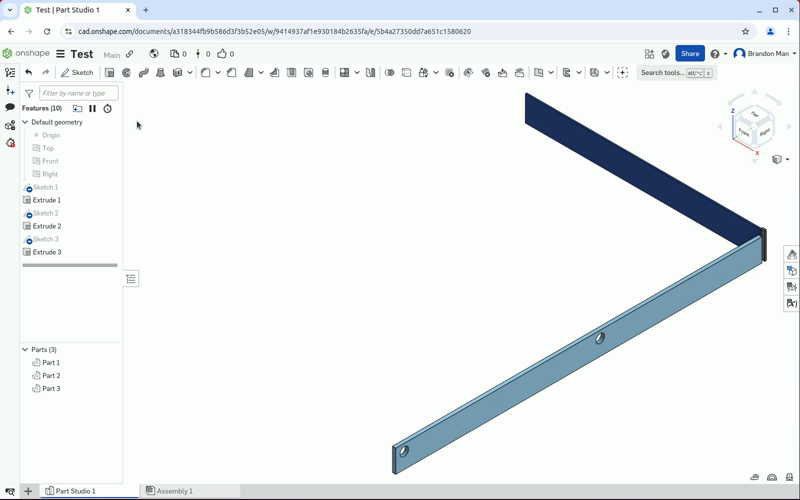
mouse_move(73, 189)
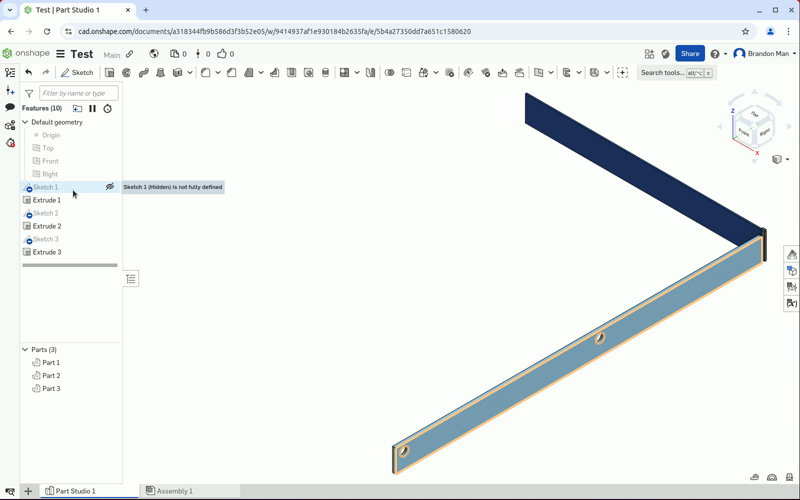
click(73, 189)